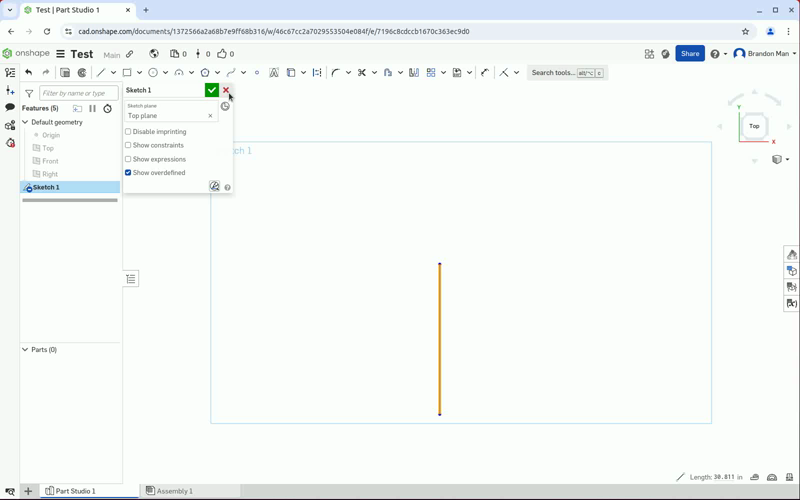
key(shift+h)
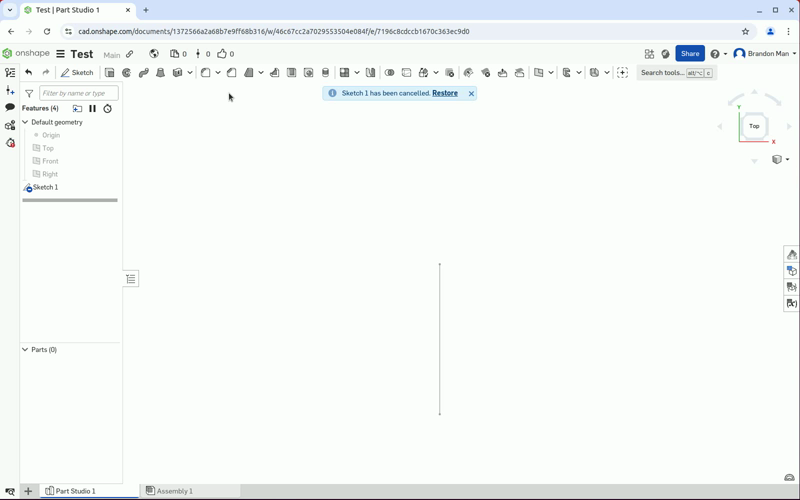
mouse_move(73, 352)
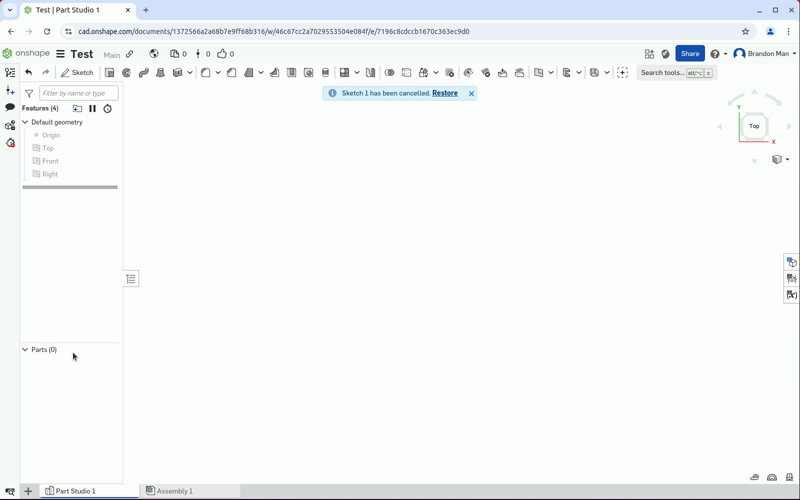
key(y)
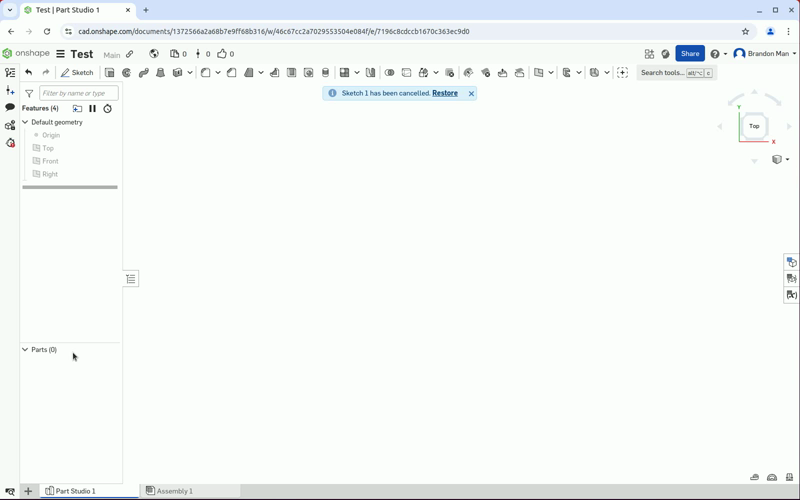
key(shift+p)
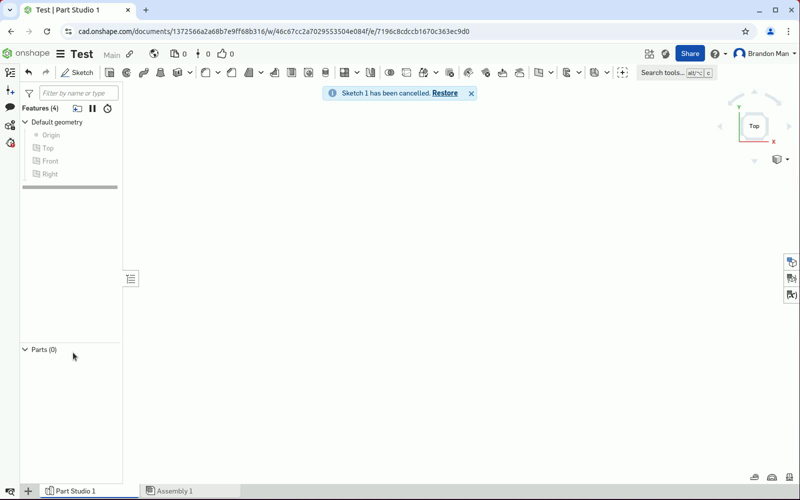
key(space)
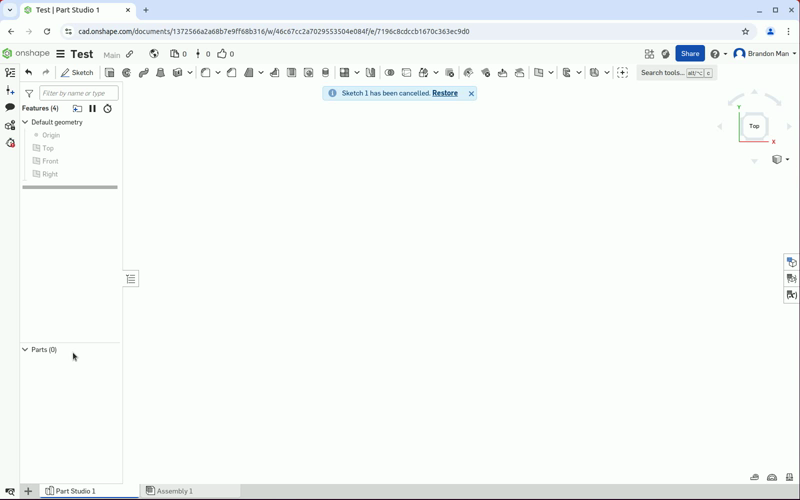
key_down(shift)
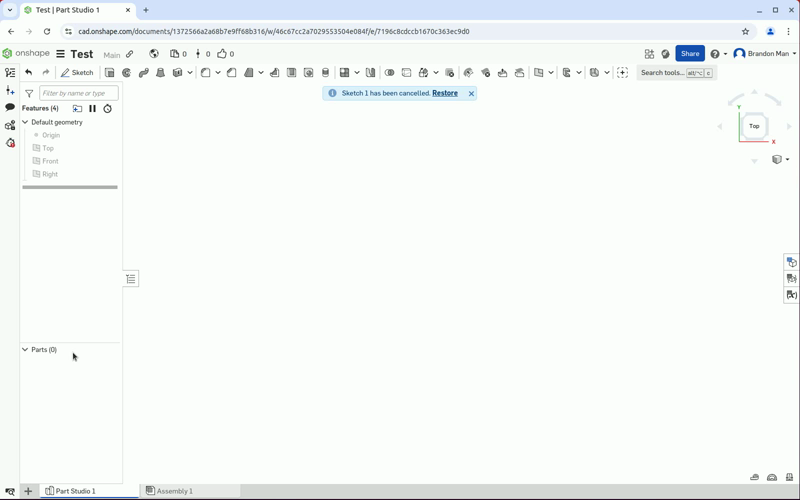
key(up)
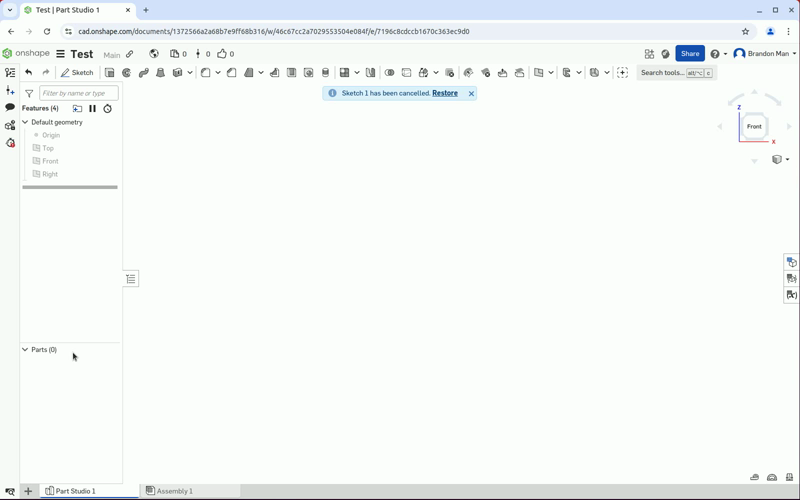
key_up(shift)
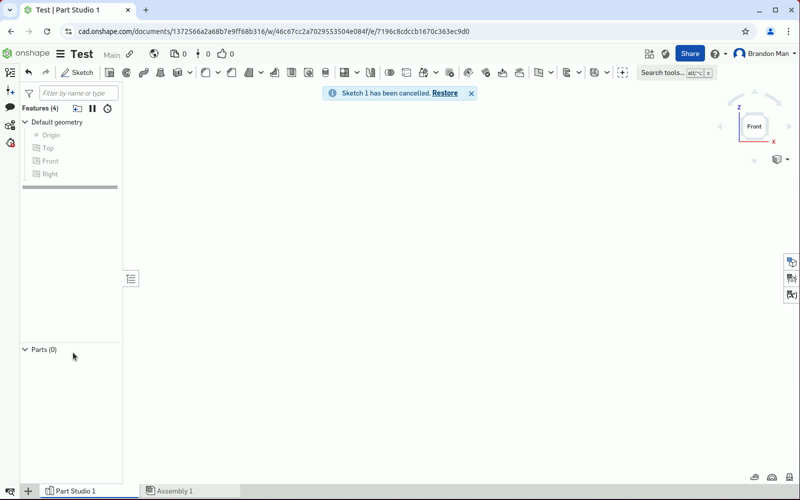
mouse_move(73, 352)
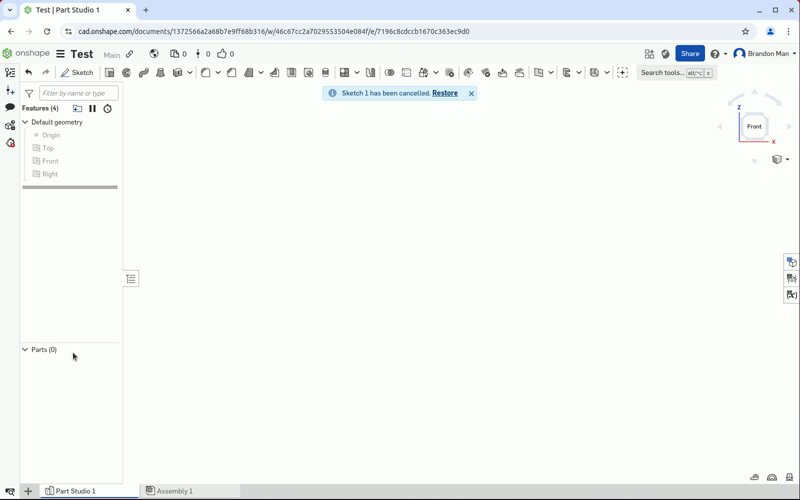
key(shift+y)
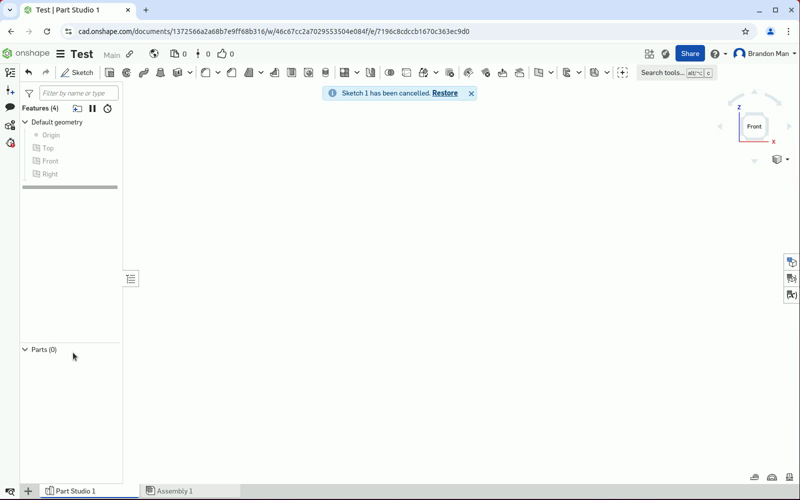
key(shift+s)
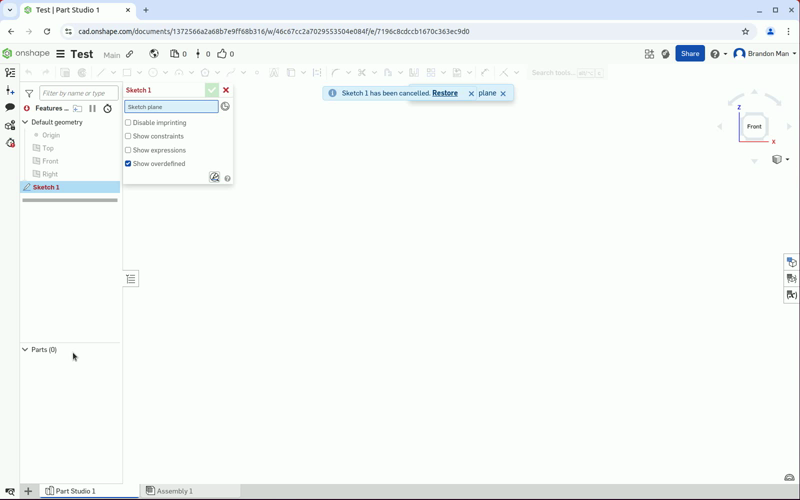
mouse_move(73, 163)
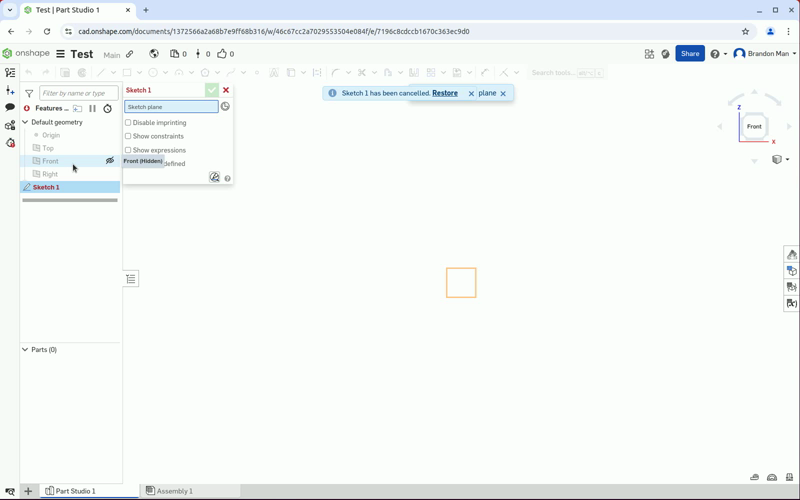
click(73, 163)
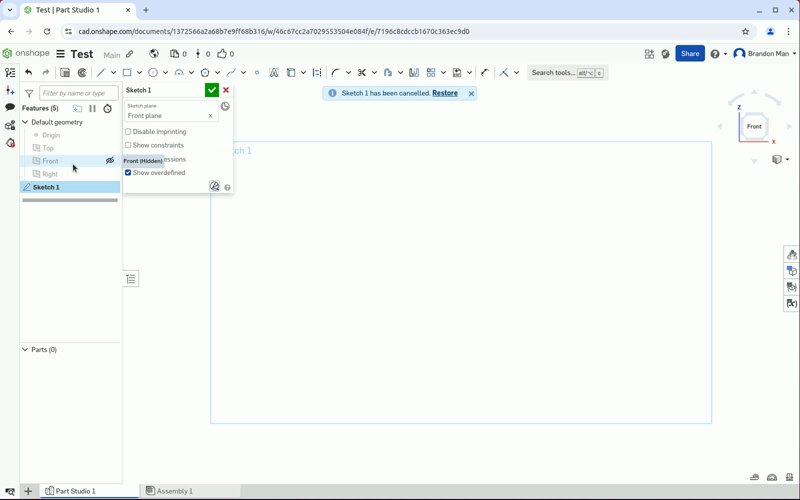
mouse_move(73, 352)
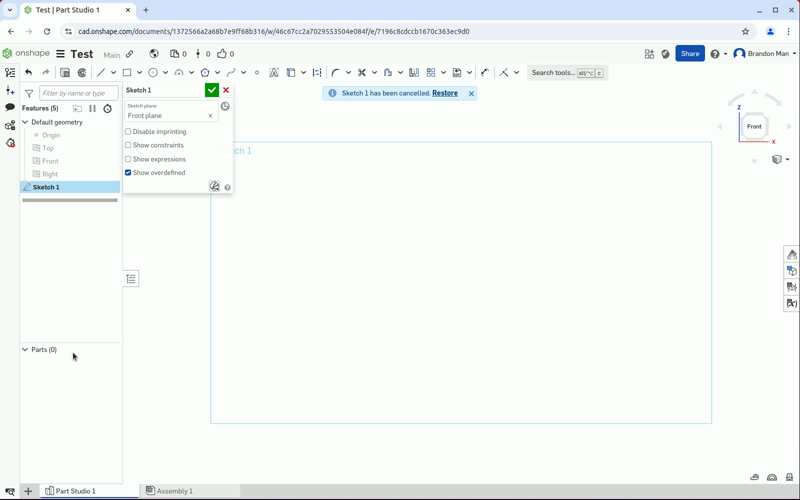
key(y)
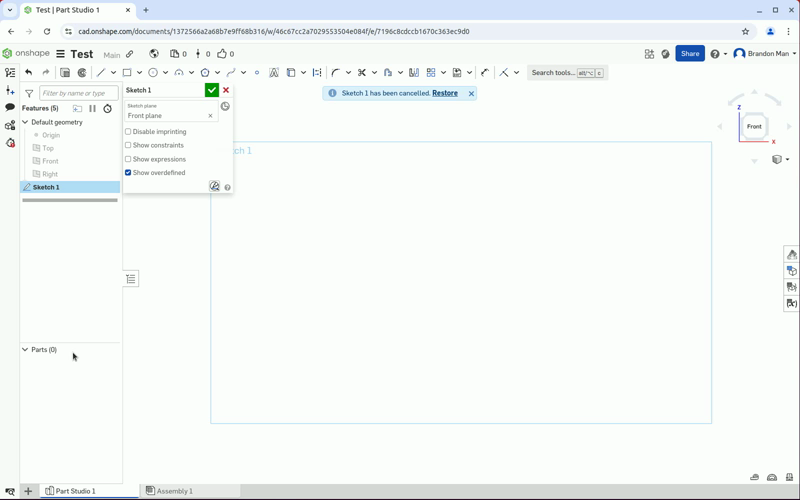
key(l)
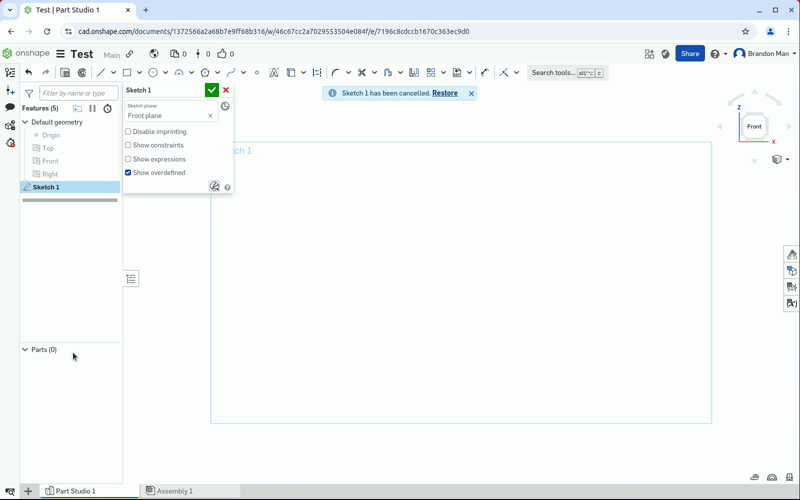
key_down(shift)
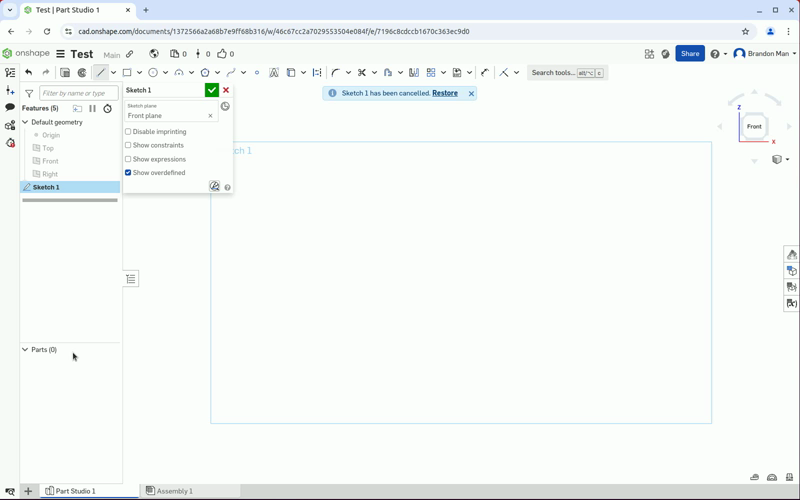
mouse_move(348, 316)
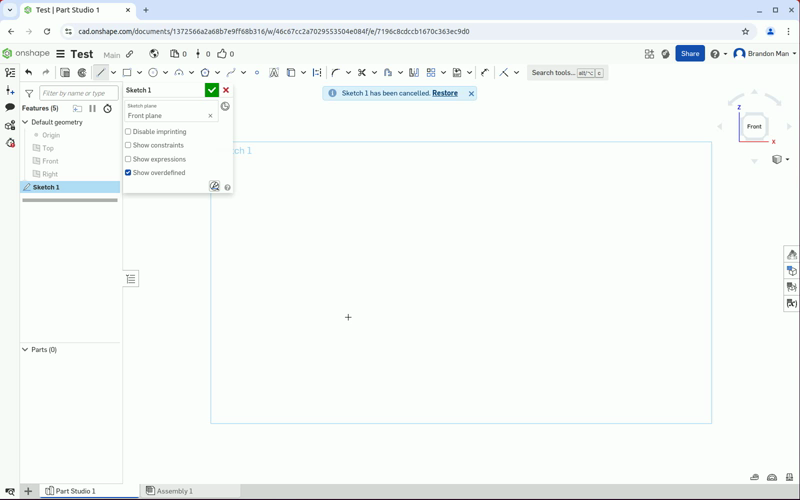
click(348, 316)
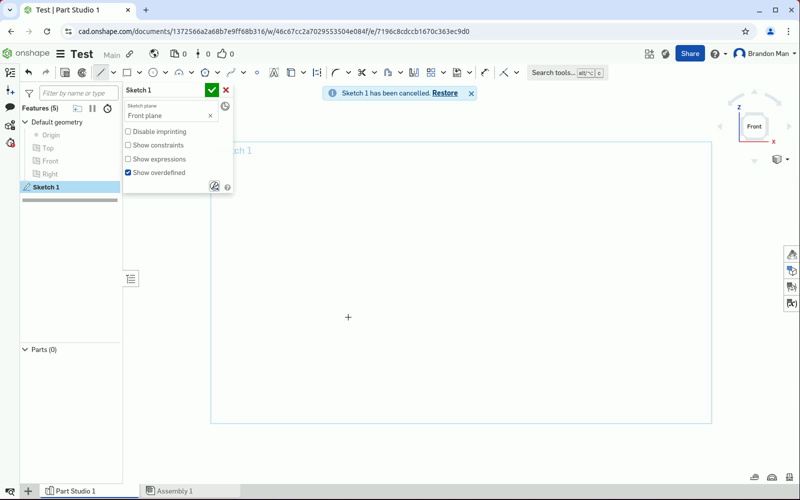
key_up(shift)
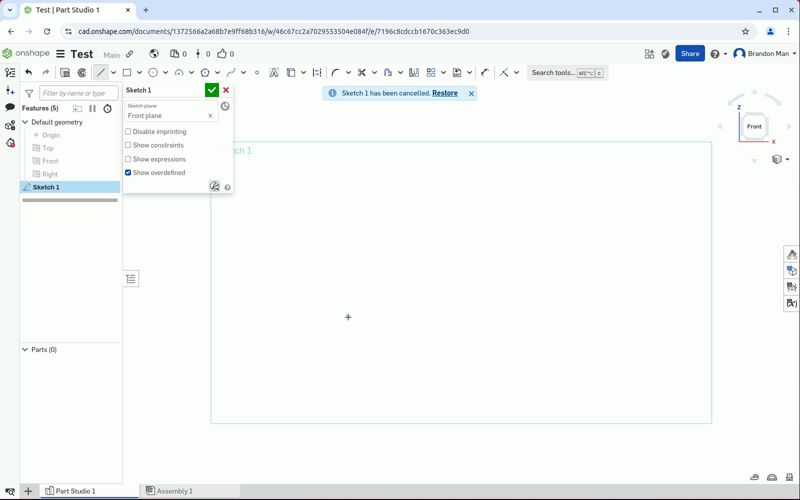
key_down(shift)
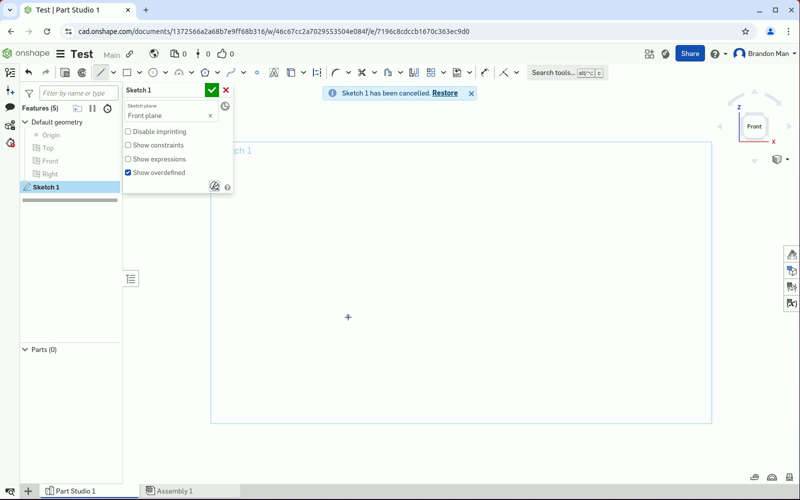
mouse_move(501, 317)
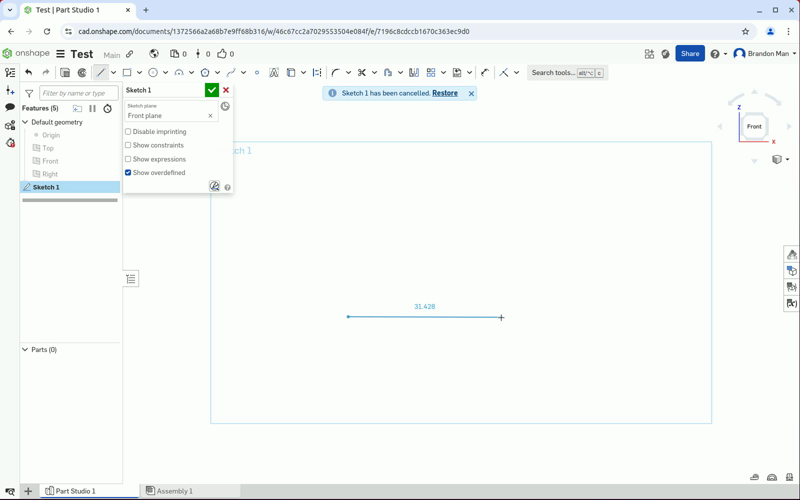
click(501, 317)
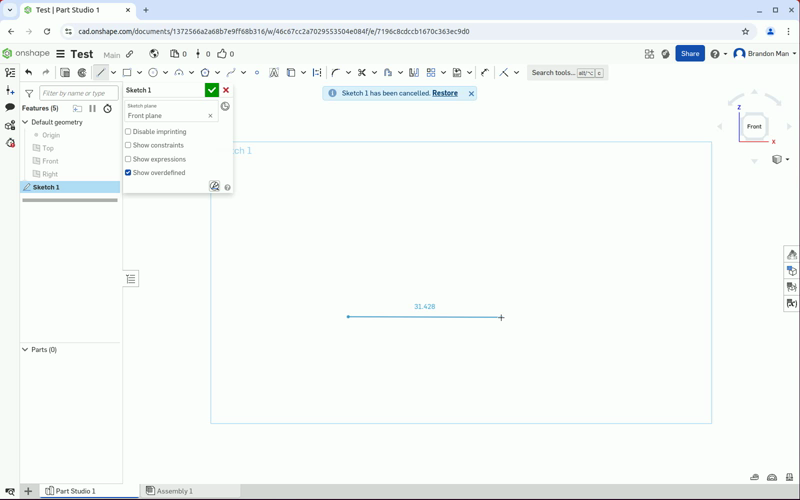
key_up(shift)
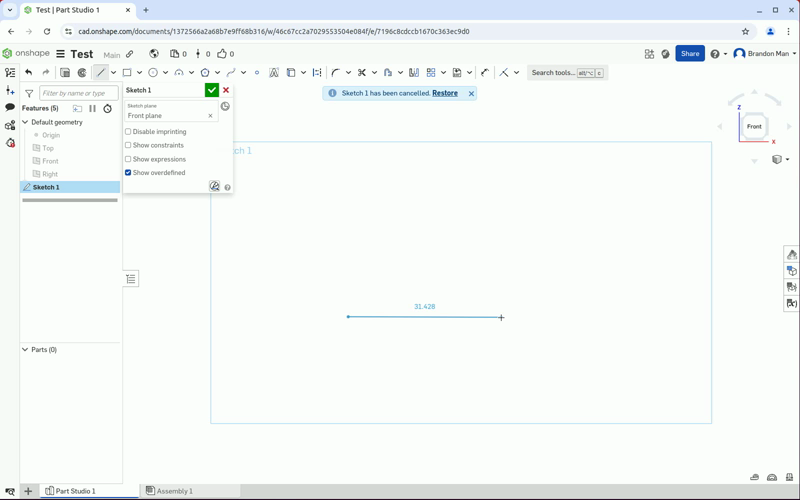
key_down(shift)
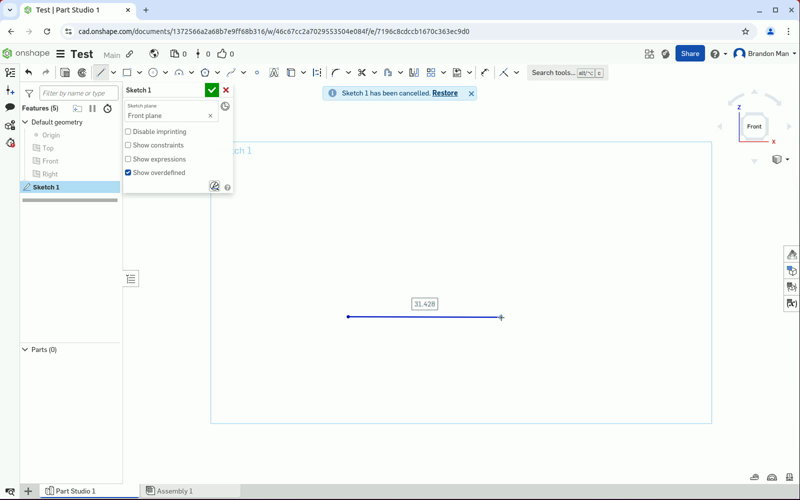
mouse_move(531, 317)
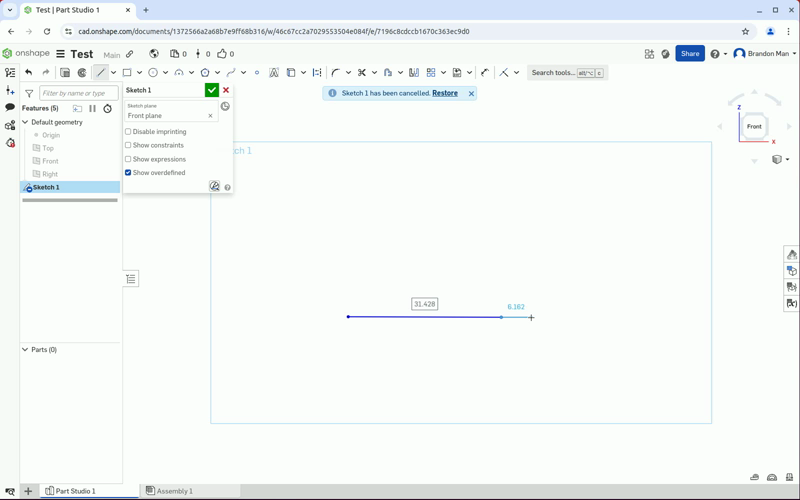
mouse_move(501, 300)
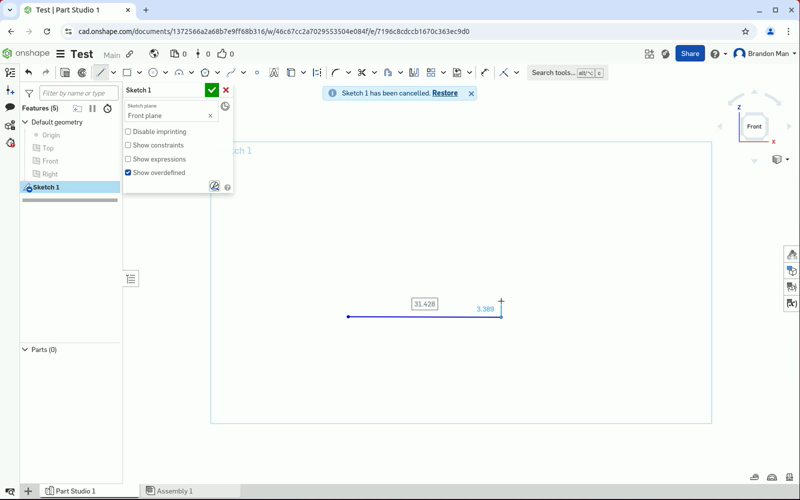
click(501, 300)
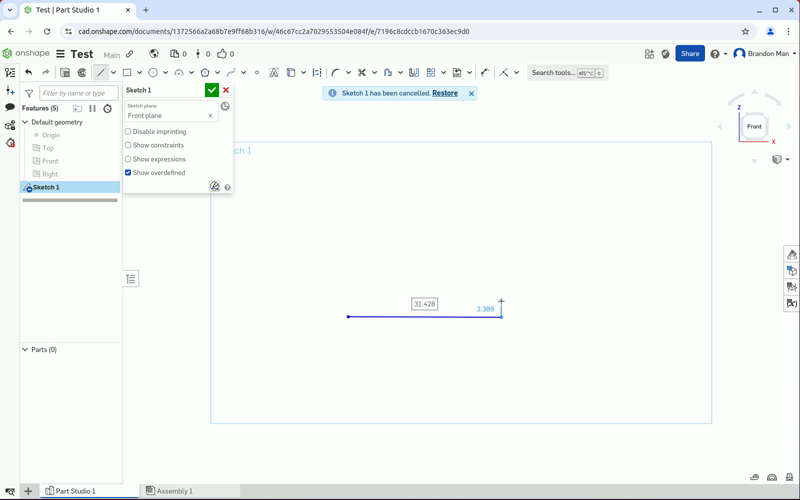
key_up(shift)
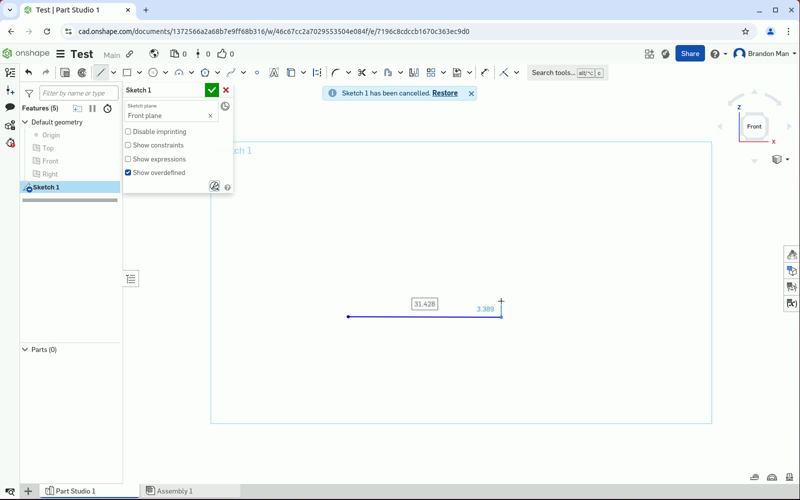
key_down(shift)
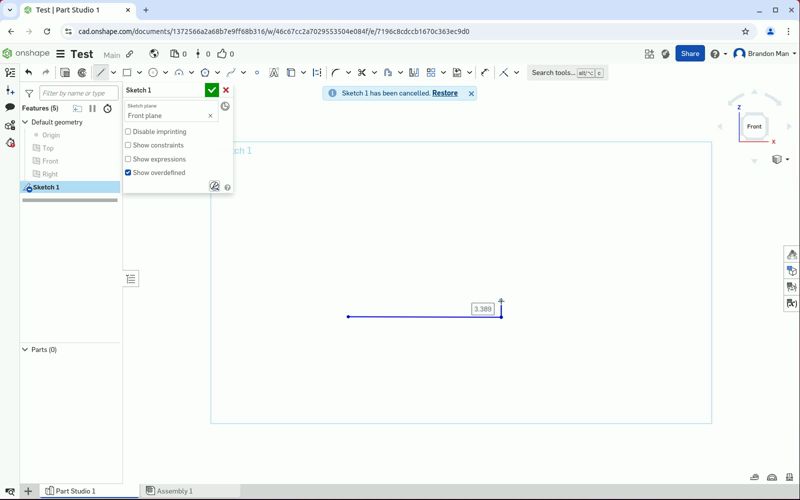
mouse_move(531, 300)
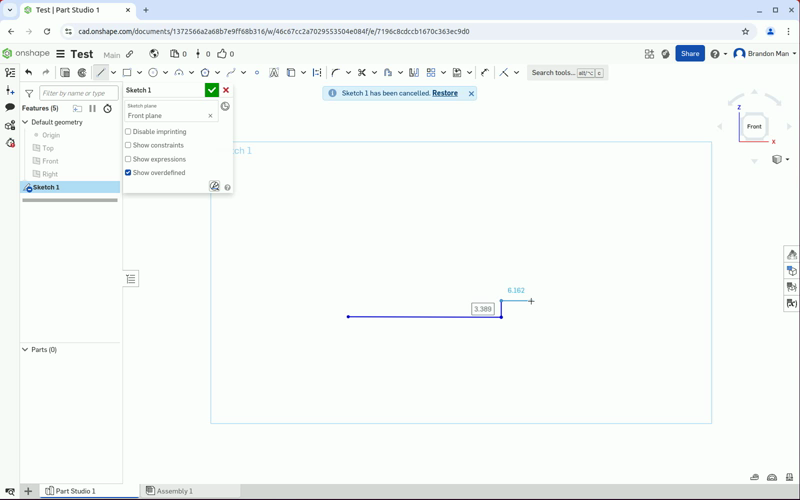
mouse_move(461, 300)
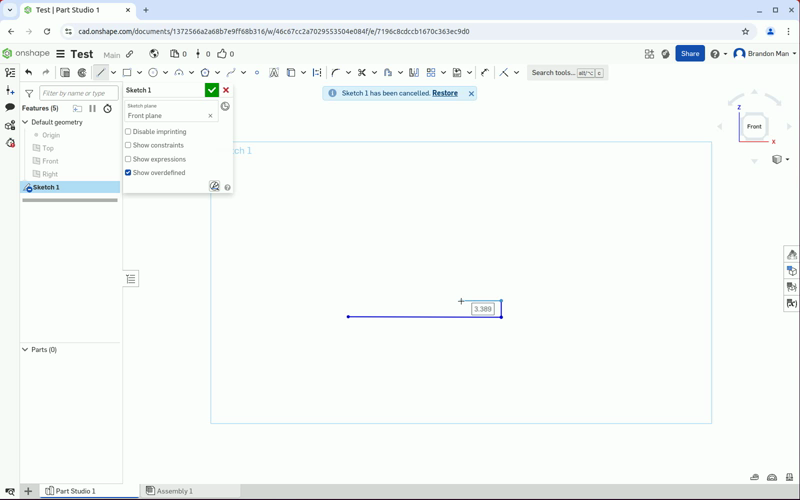
click(461, 300)
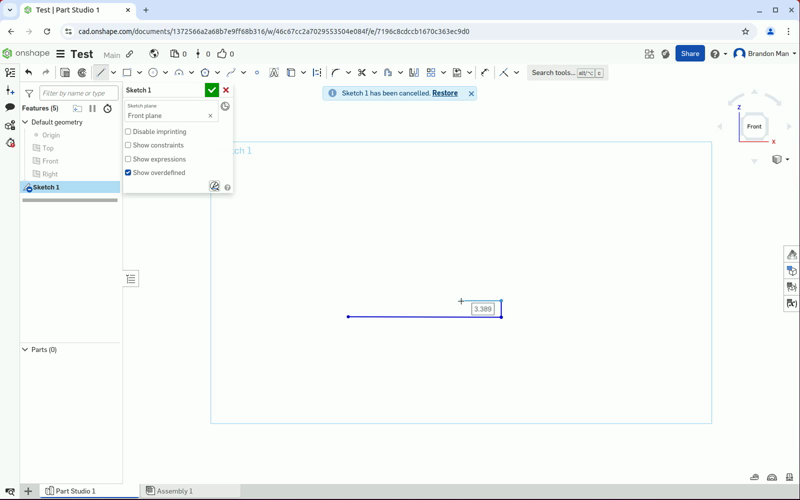
key_up(shift)
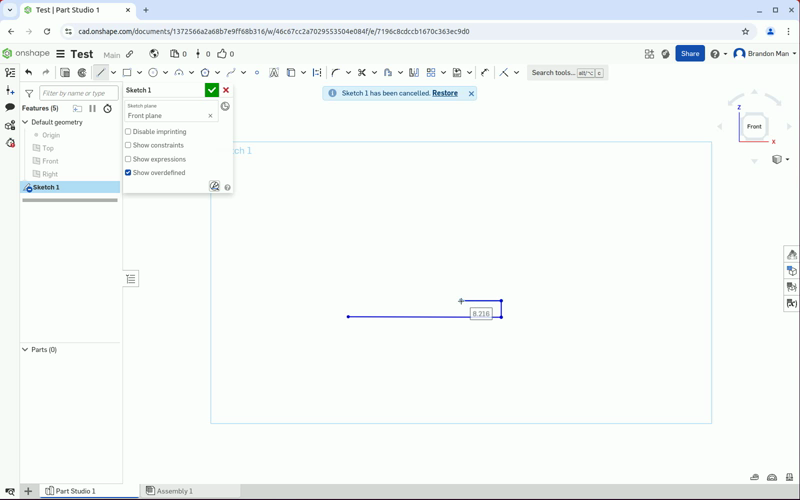
key_down(shift)
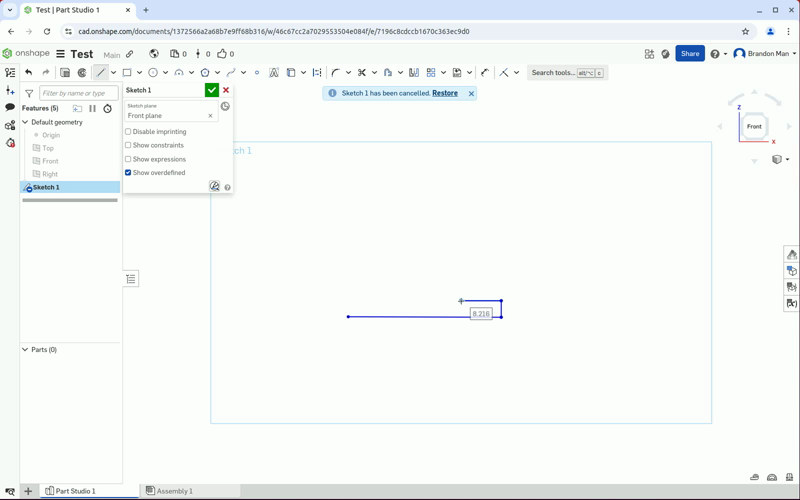
mouse_move(388, 300)
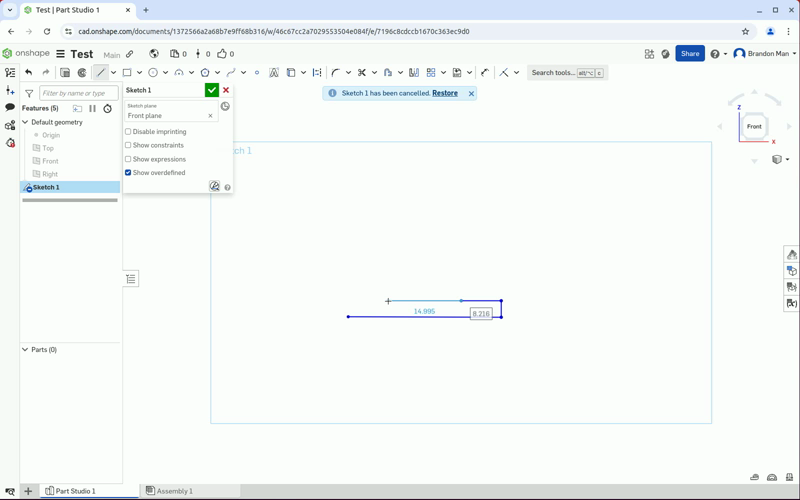
click(388, 300)
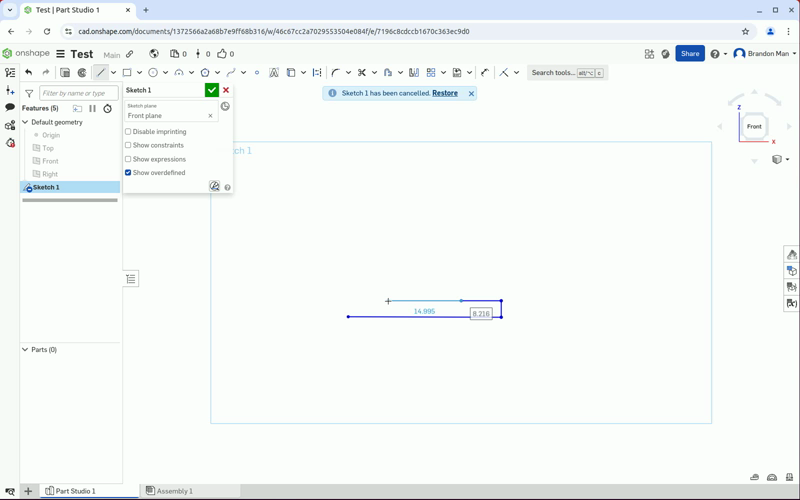
key_up(shift)
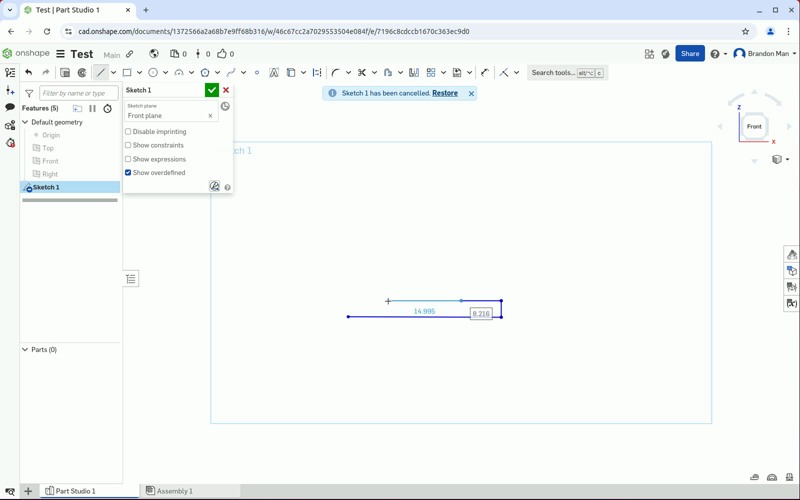
key_down(shift)
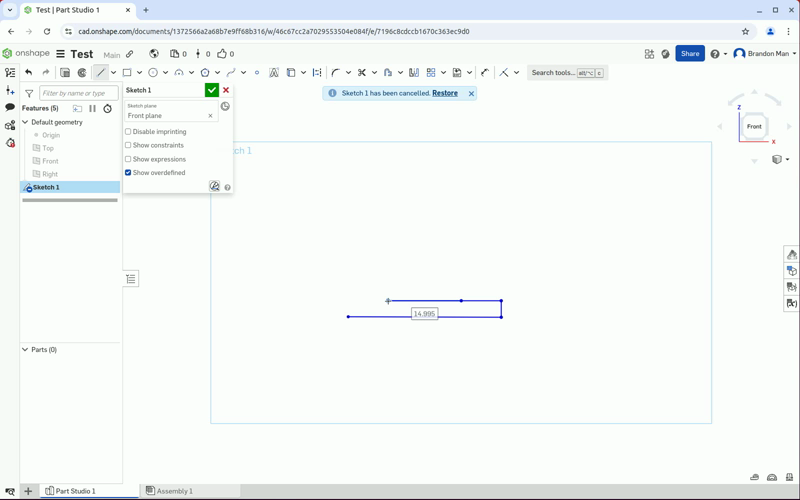
mouse_move(418, 300)
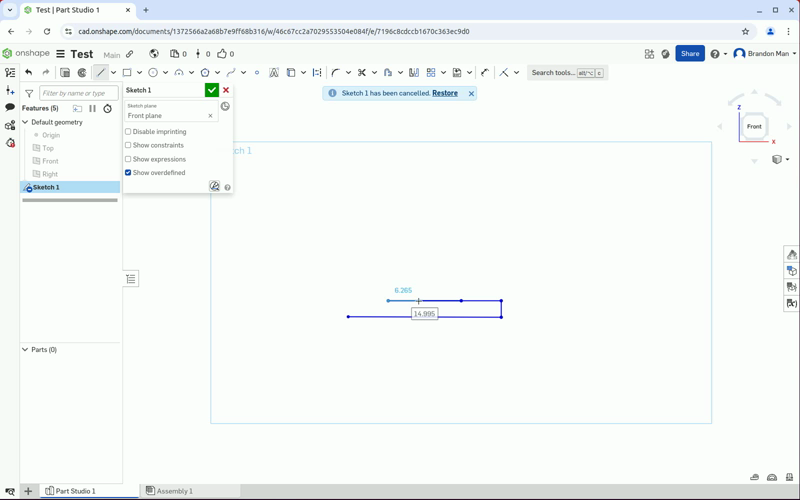
mouse_move(348, 300)
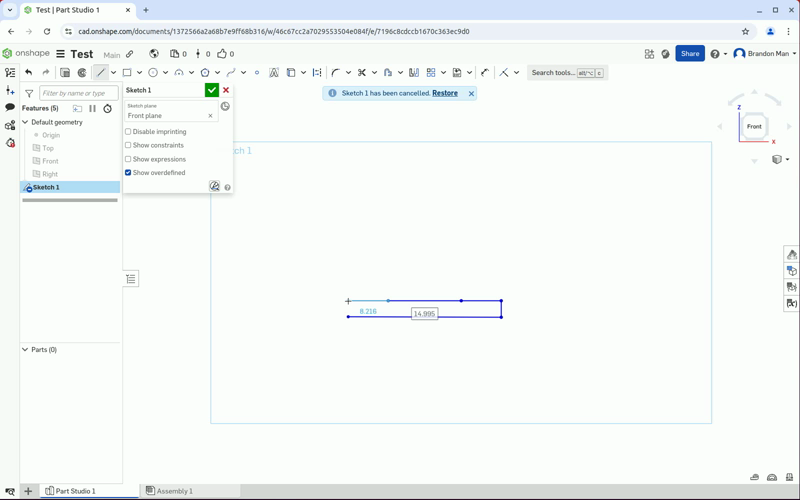
click(348, 300)
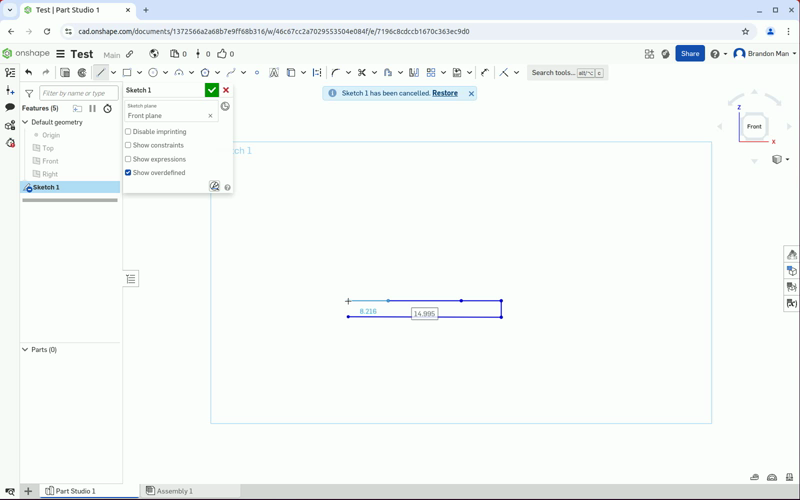
key_up(shift)
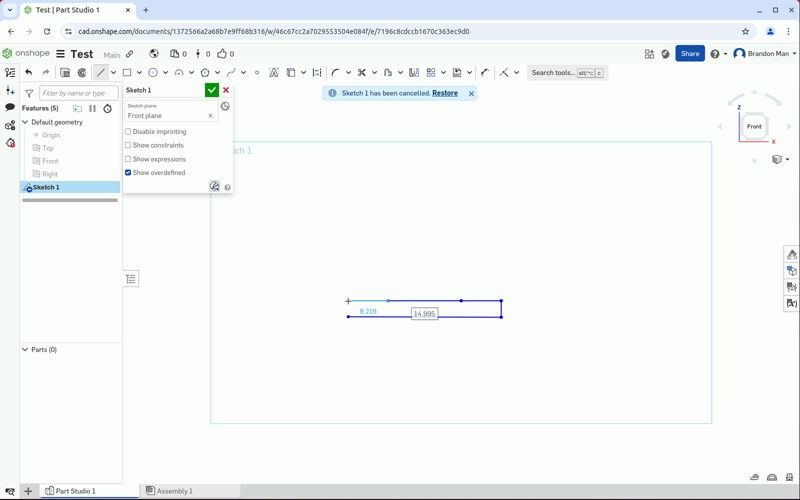
mouse_move(378, 300)
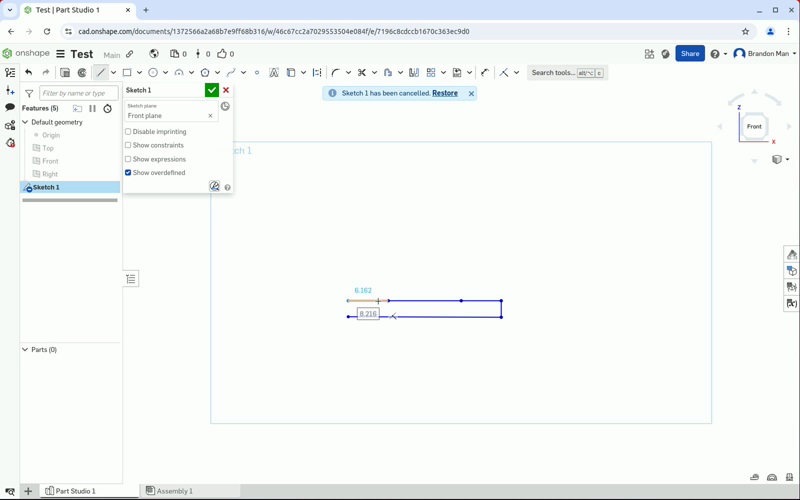
key_down(shift)
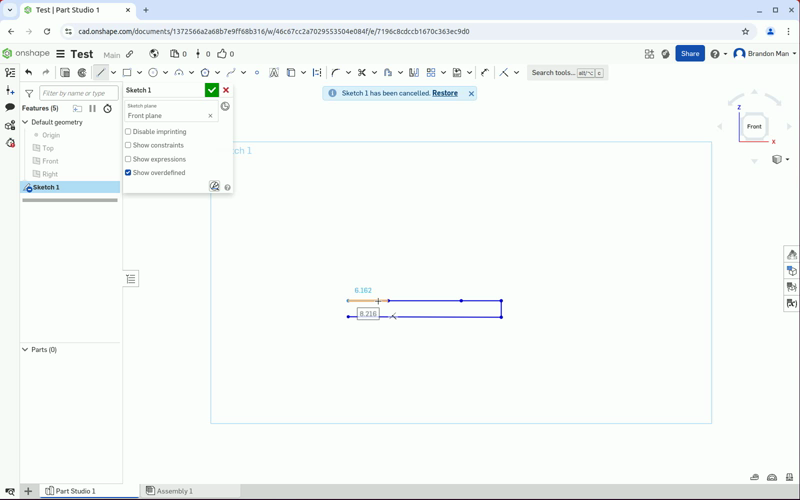
mouse_move(348, 316)
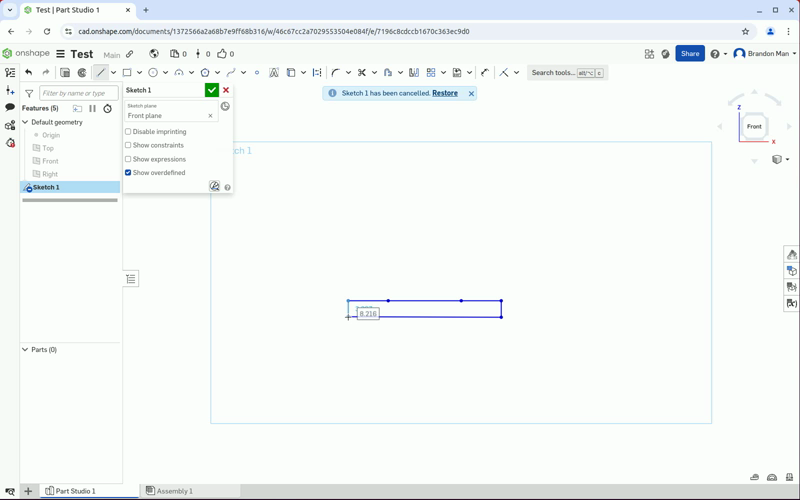
key_up(shift)
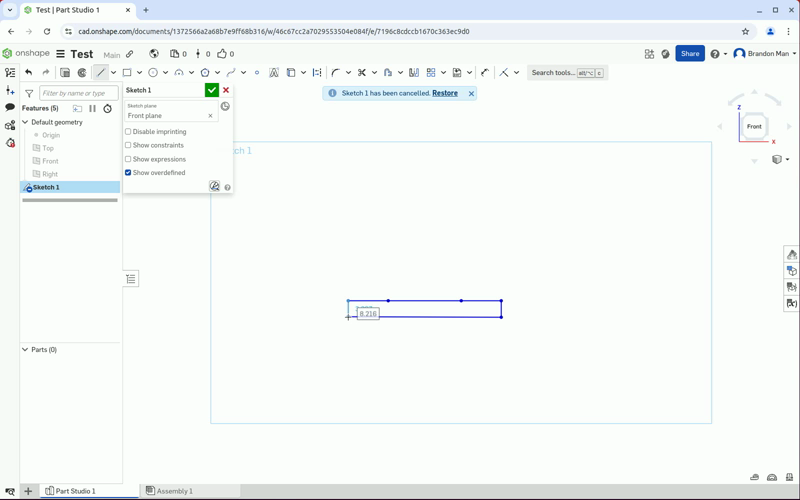
click(348, 316)
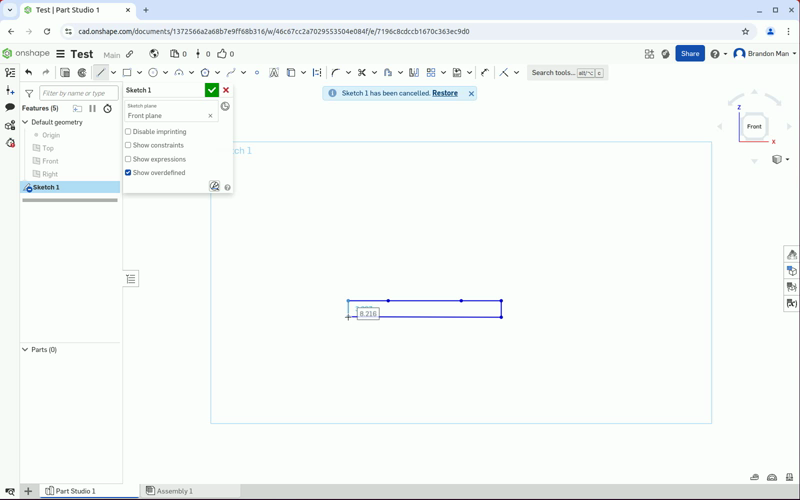
key(esc)
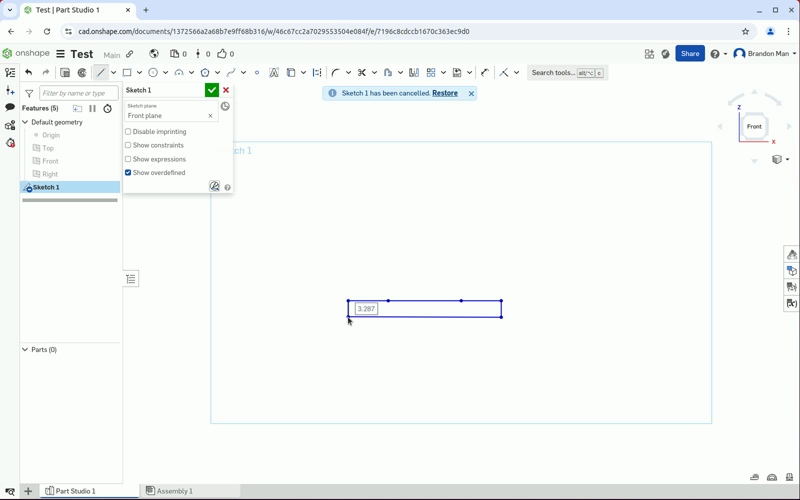
mouse_move(383, 310)
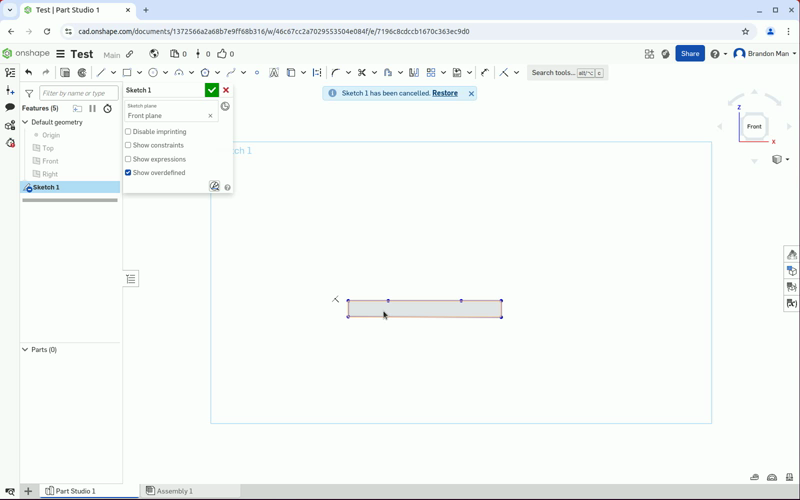
click(383, 310)
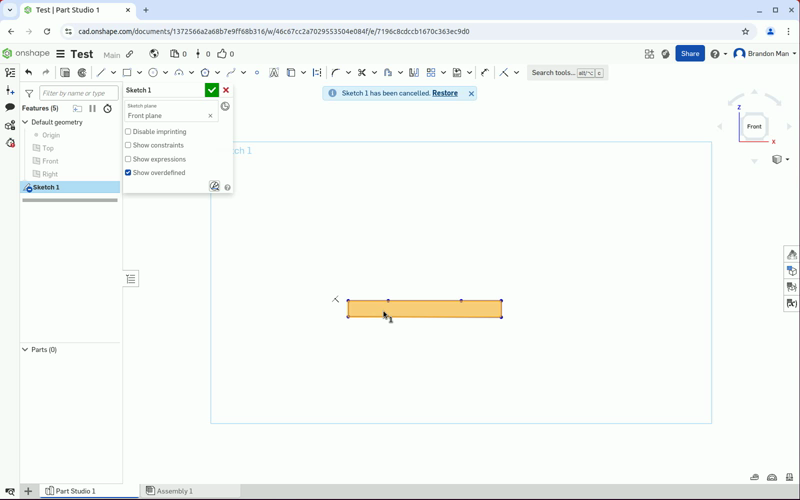
mouse_move(73, 352)
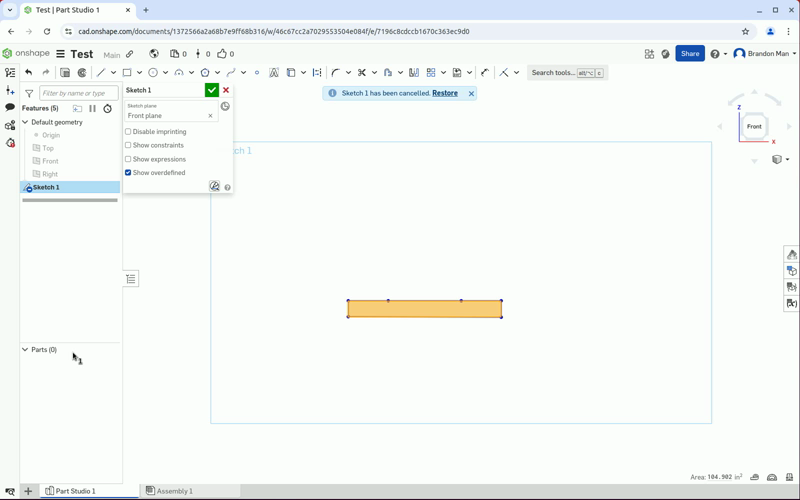
key(shift+y)
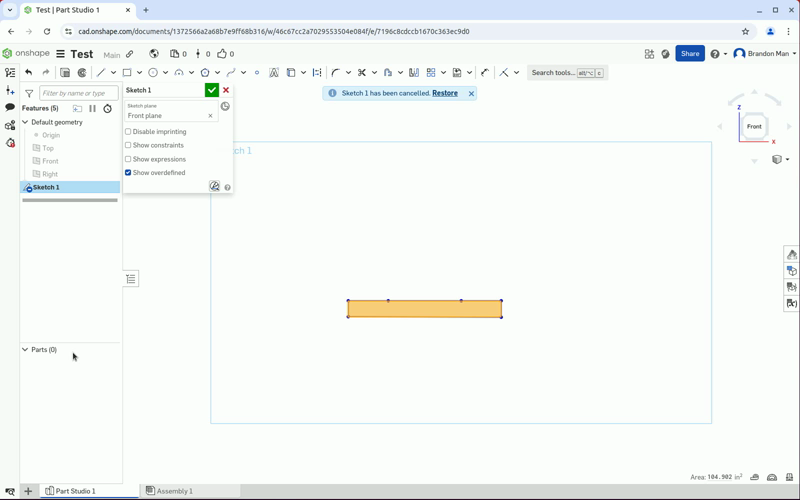
key(shift+e)
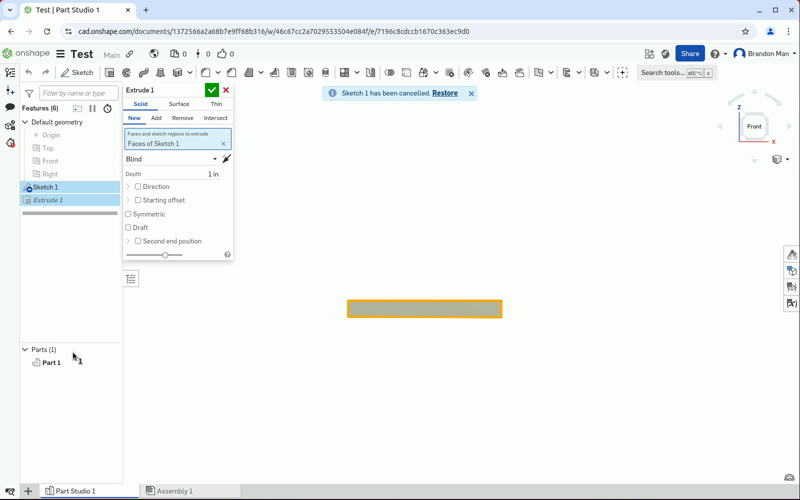
mouse_move(143, 106)
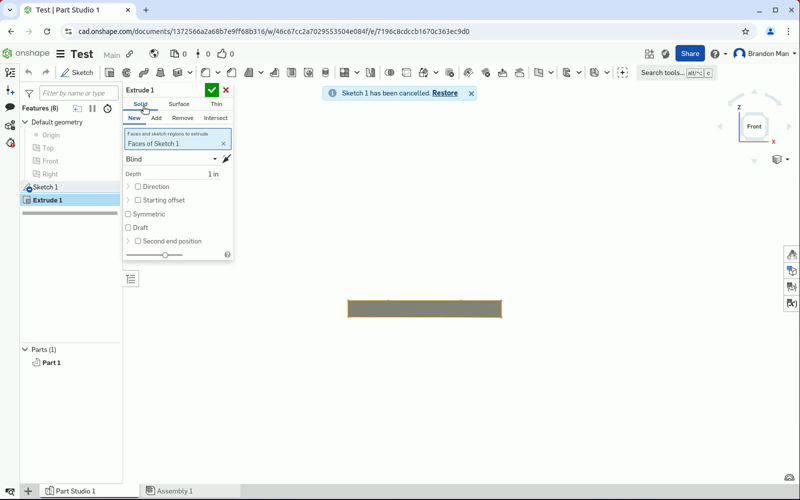
click(143, 106)
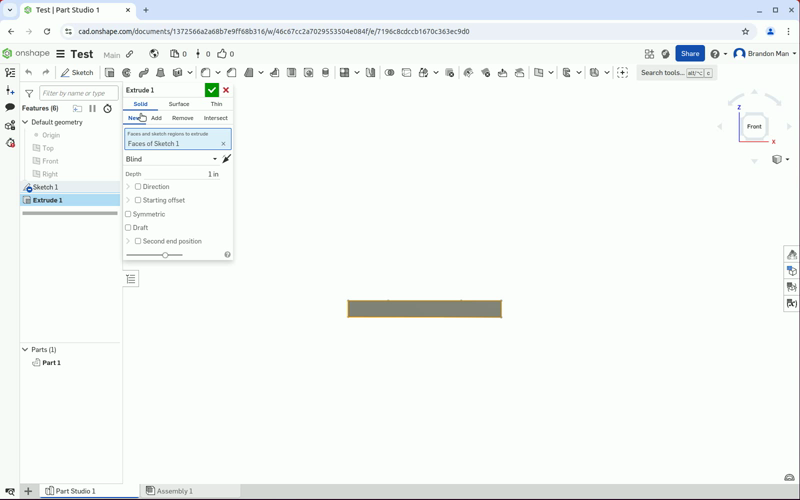
mouse_move(137, 120)
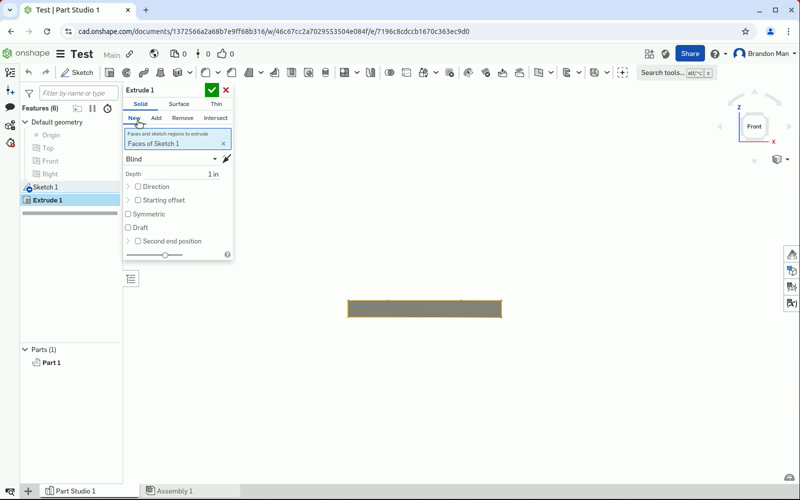
click(137, 120)
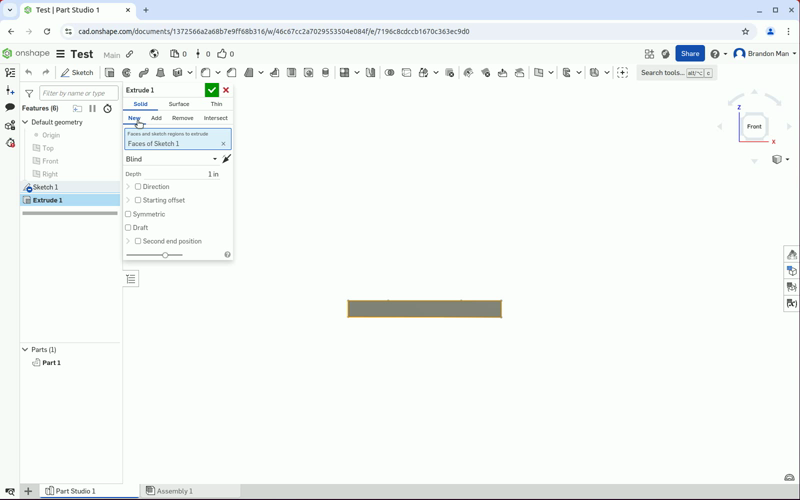
key(tab, 4)
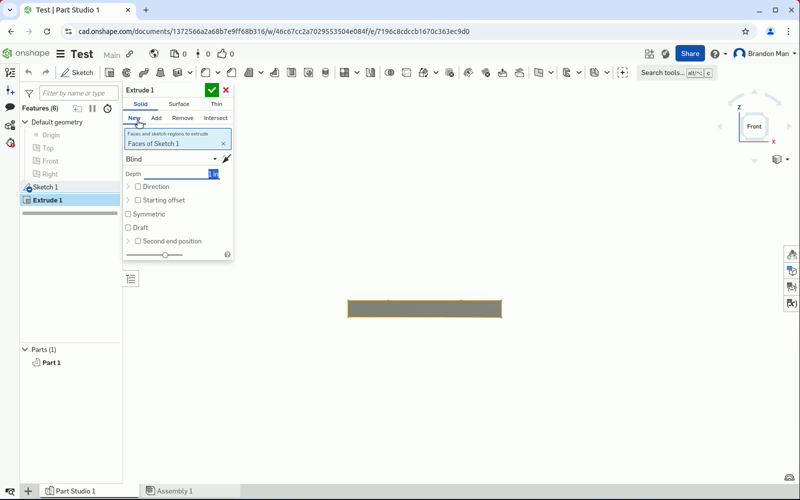
text(20.942)
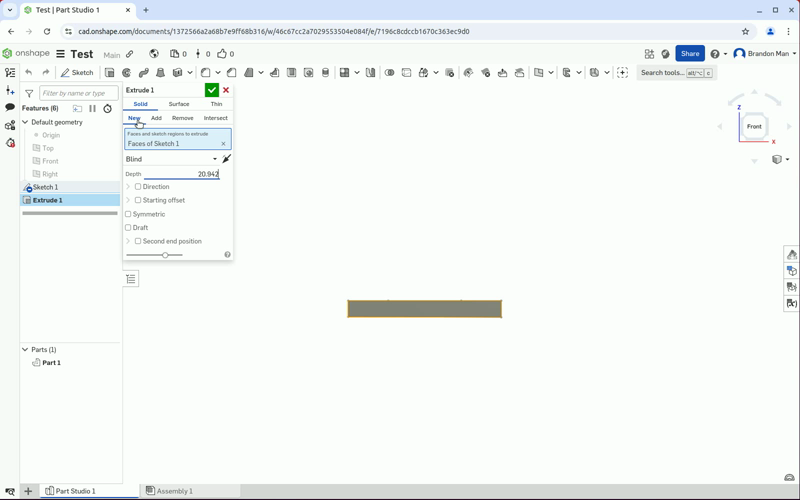
key(enter)
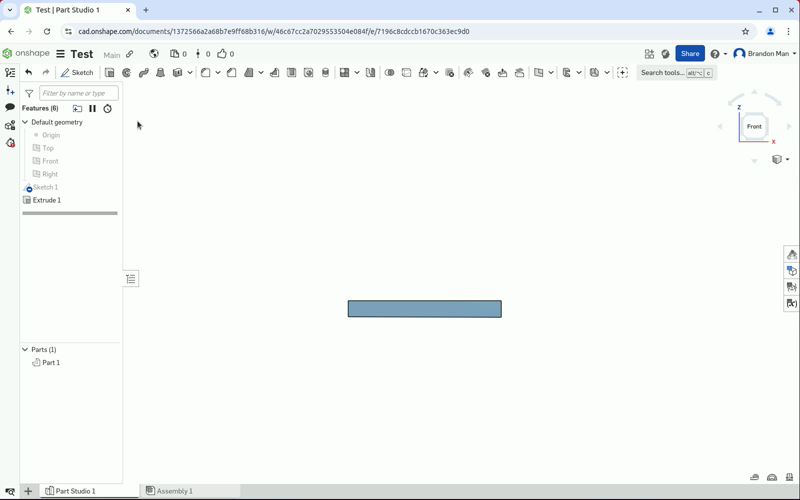
key(shift+h)
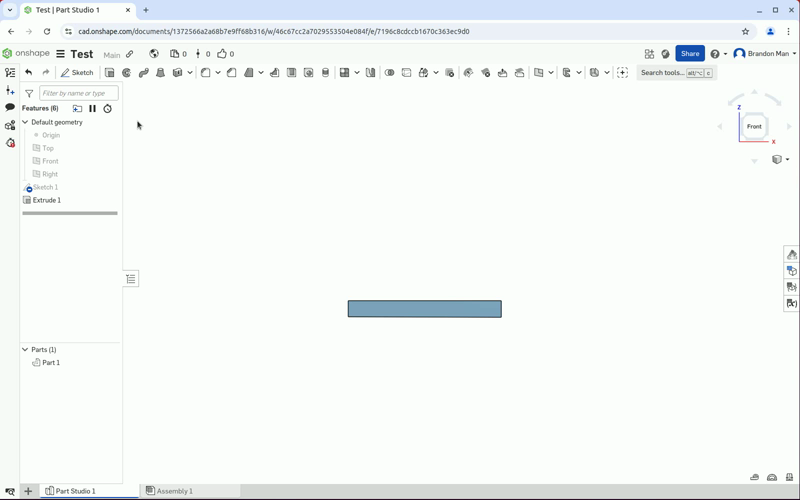
key(shift+h)
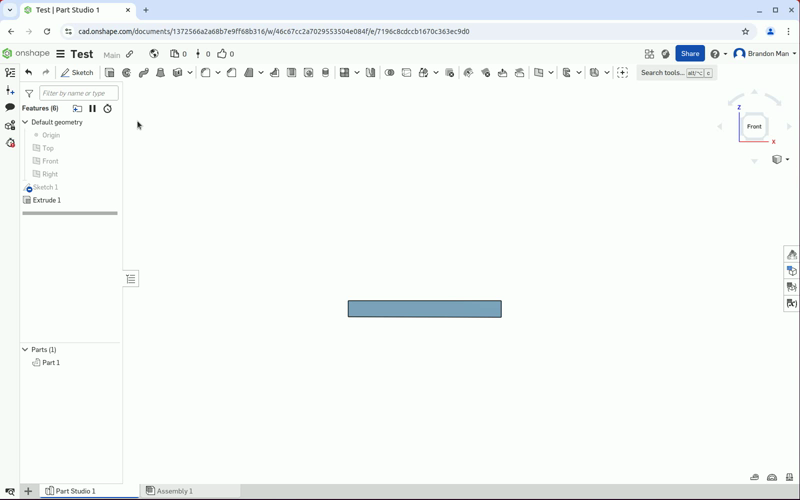
mouse_move(73, 189)
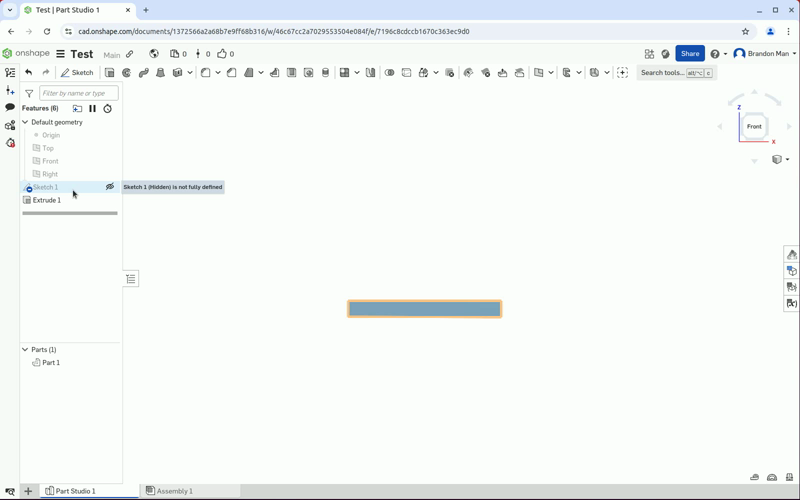
click(73, 189)
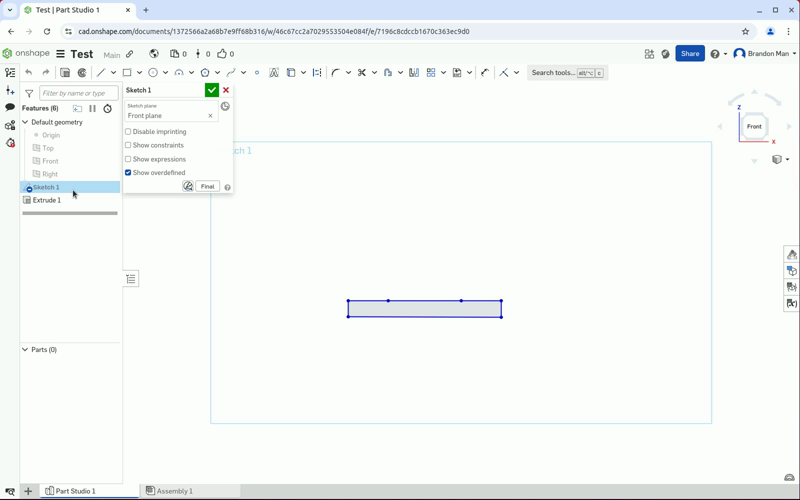
mouse_move(229, 92)
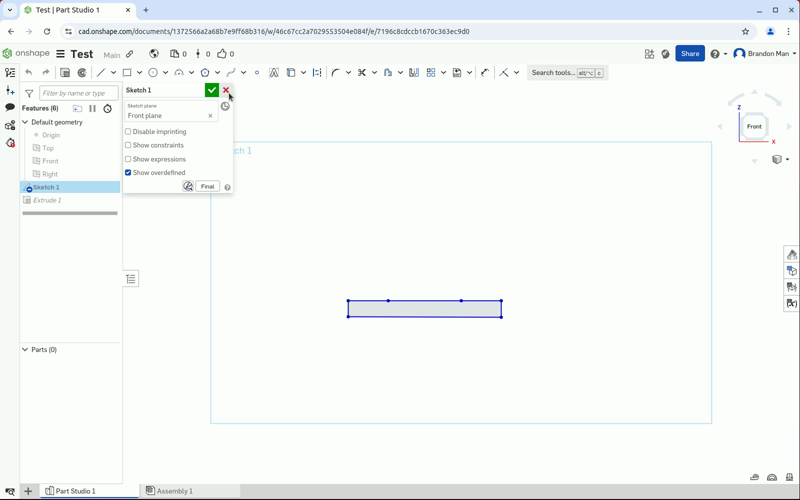
click(229, 92)
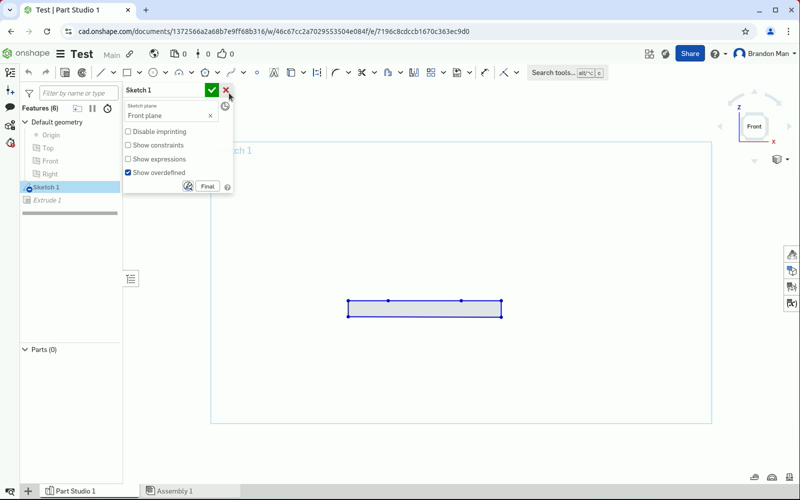
key(shift+s)
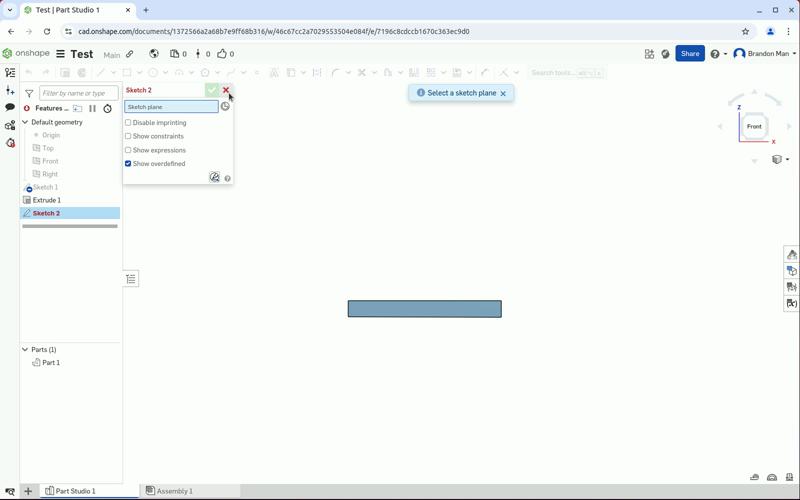
mouse_move(73, 163)
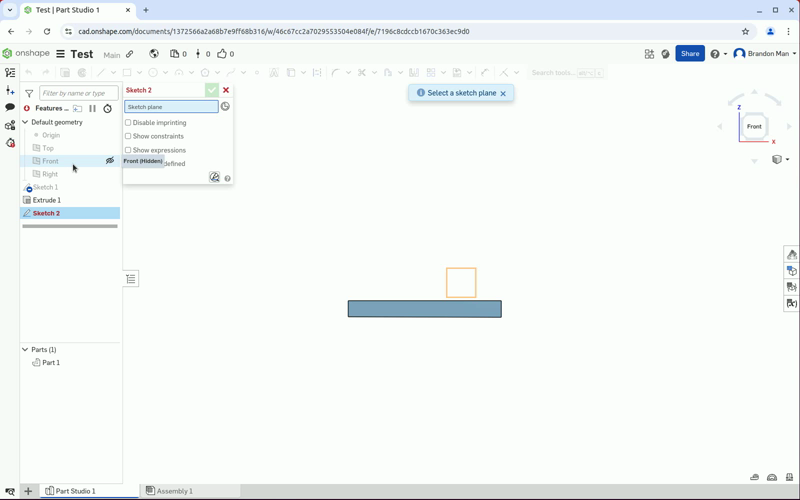
click(73, 163)
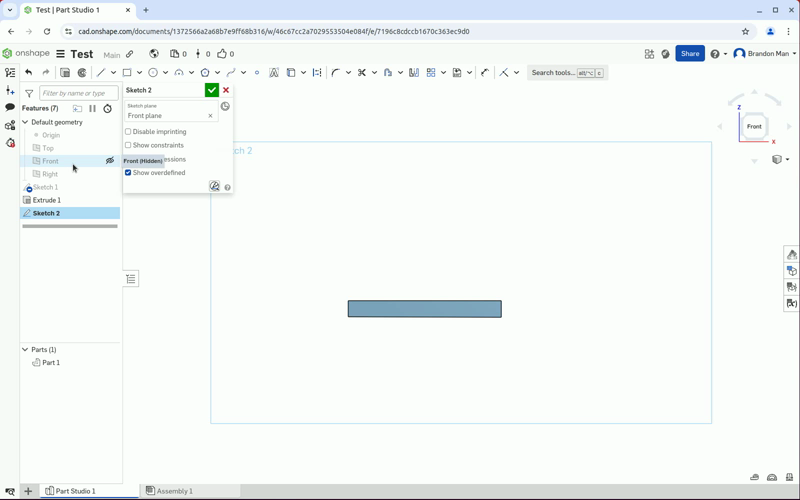
mouse_move(73, 352)
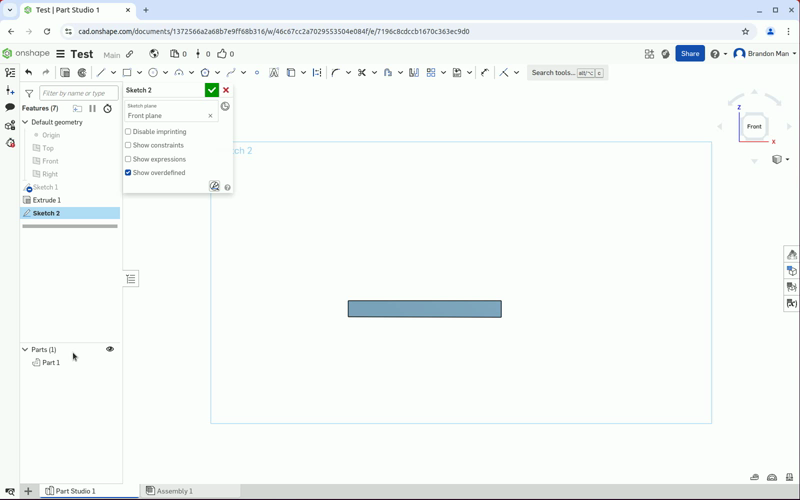
key(y)
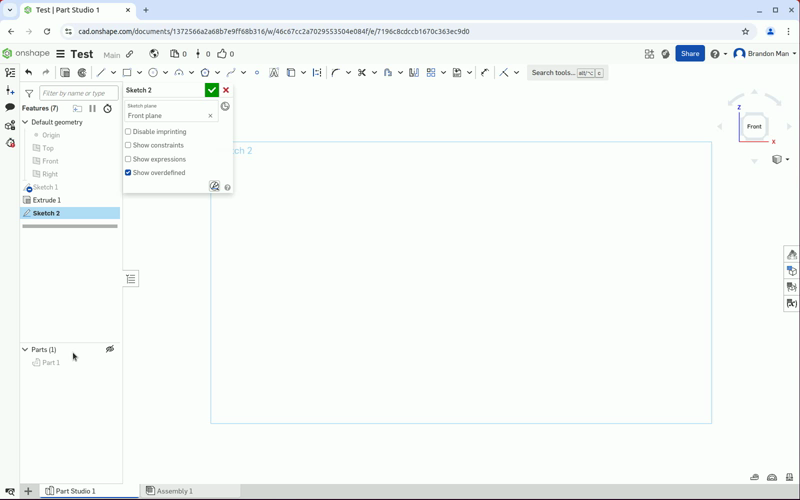
key(l)
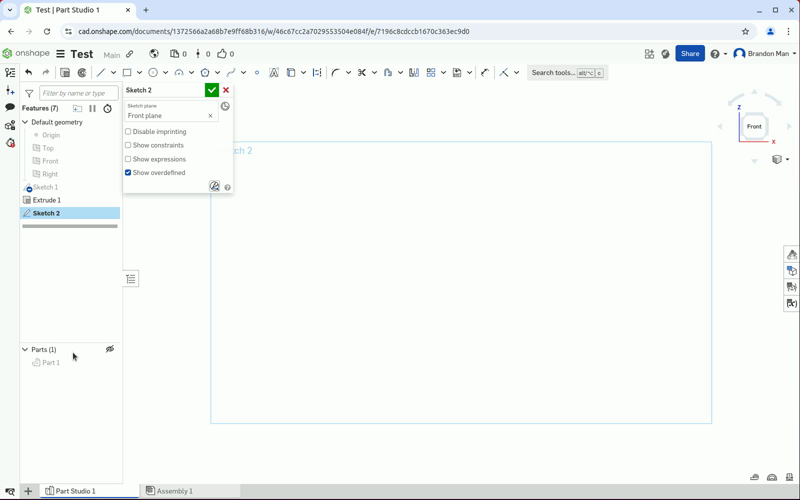
key_down(shift)
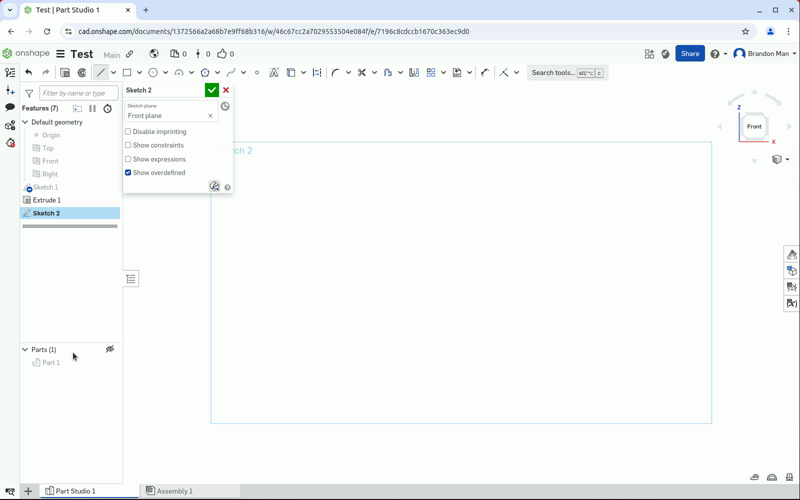
mouse_move(389, 301)
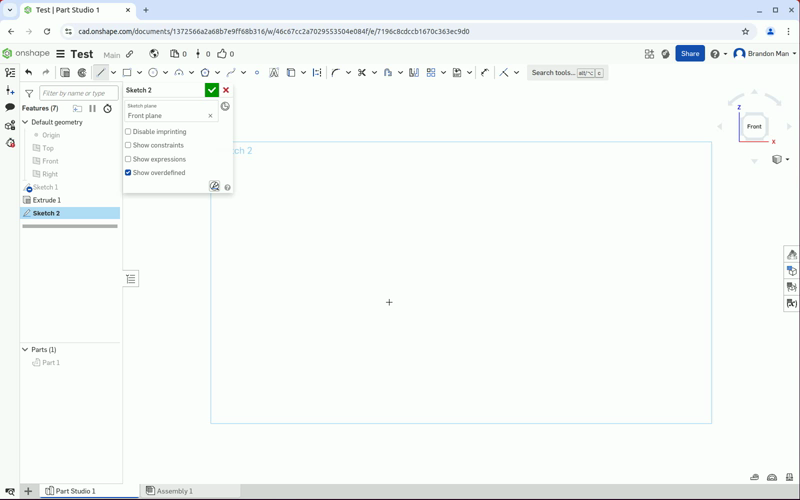
click(389, 301)
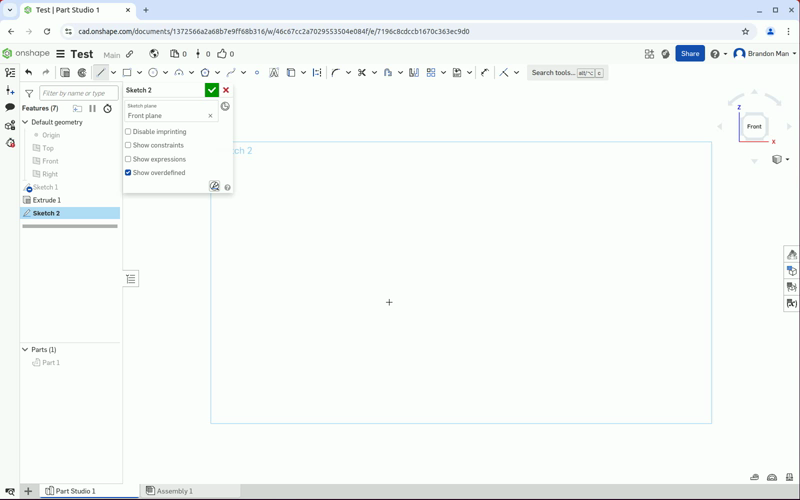
key_up(shift)
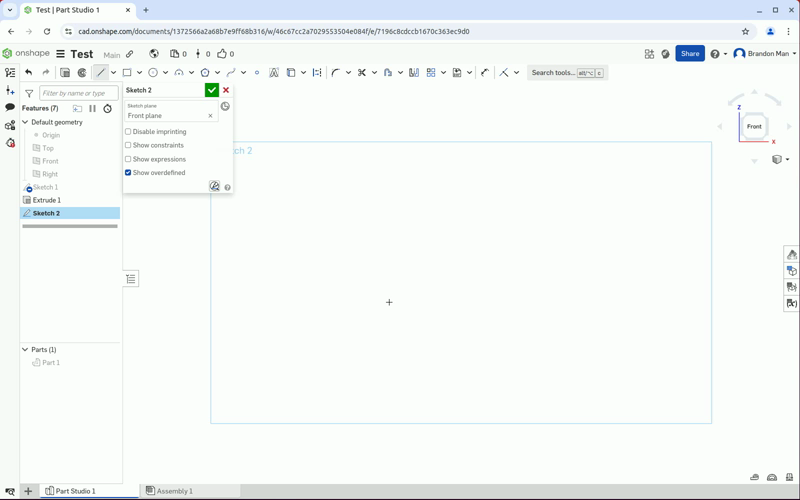
key_down(shift)
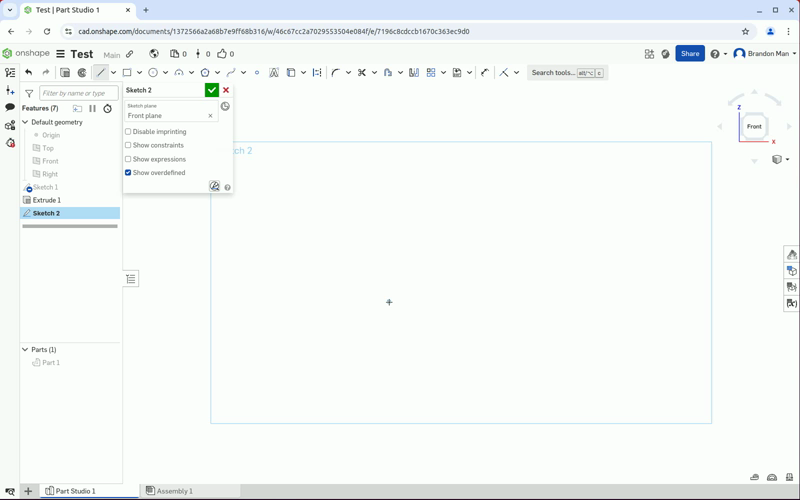
mouse_move(460, 301)
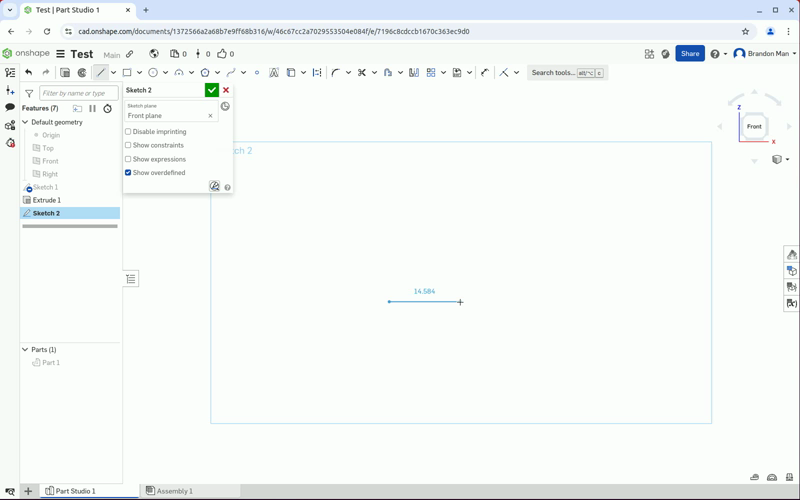
click(460, 301)
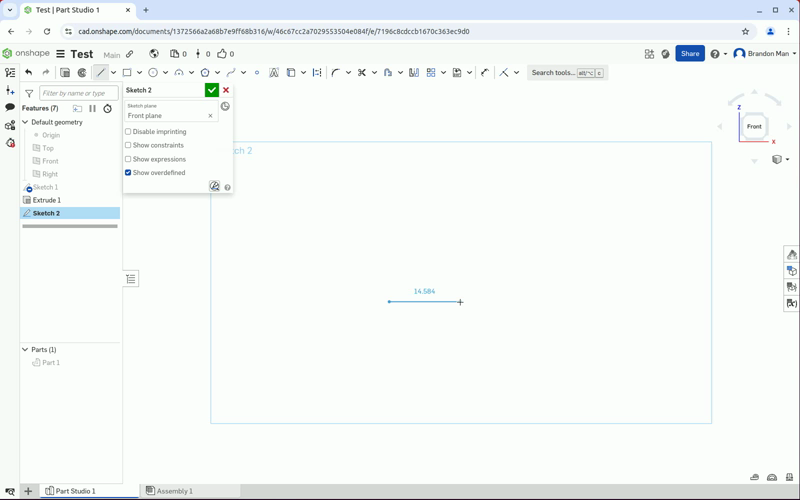
key_up(shift)
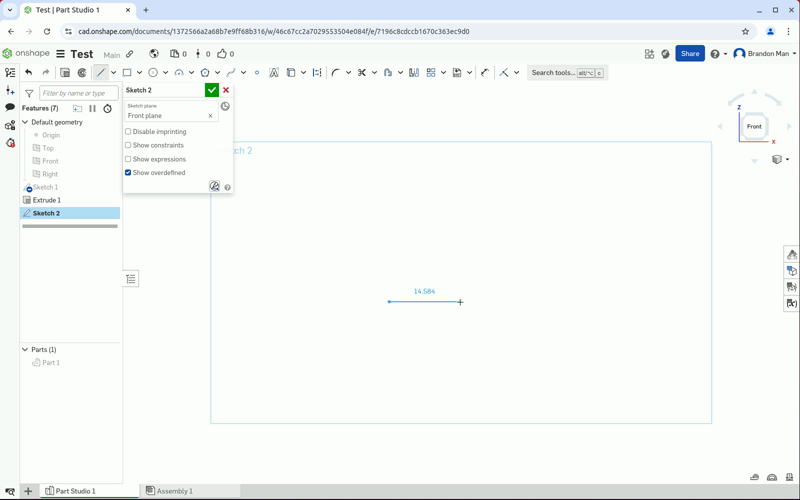
key_down(shift)
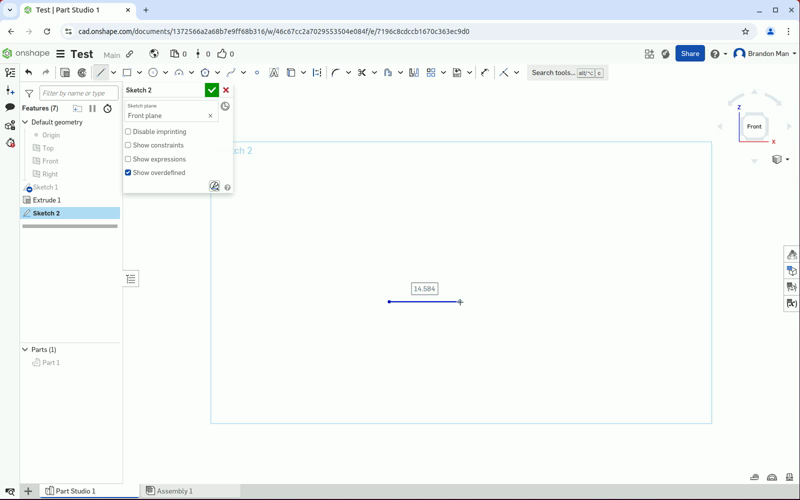
mouse_move(460, 199)
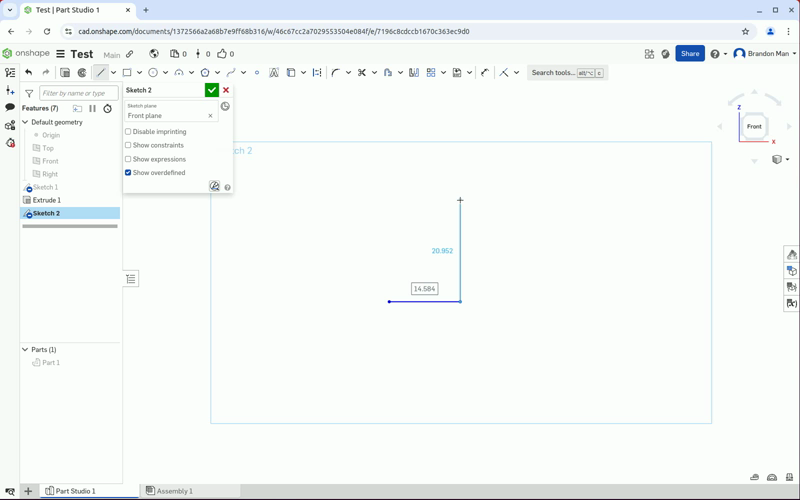
click(460, 199)
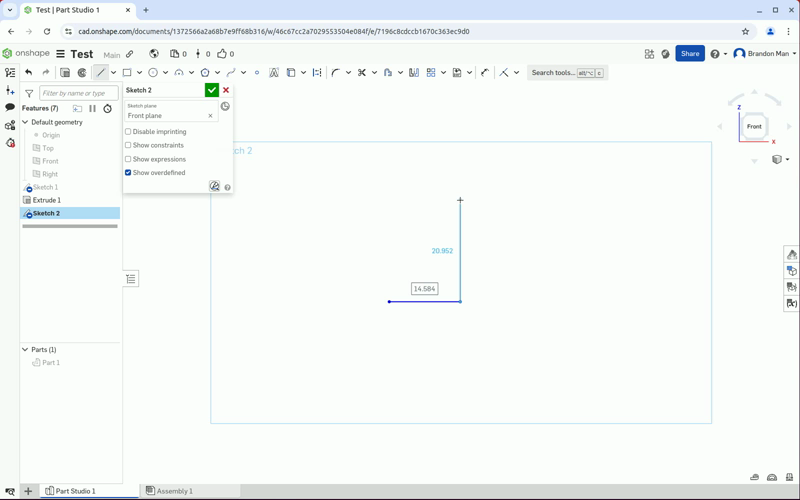
key_up(shift)
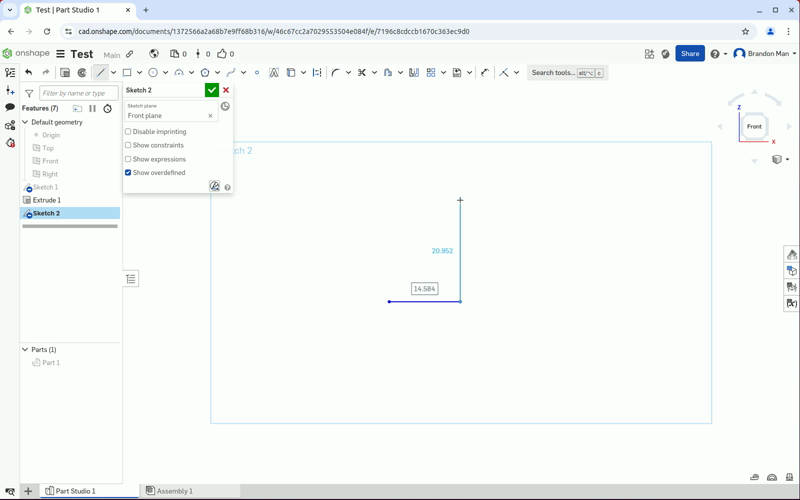
key_down(shift)
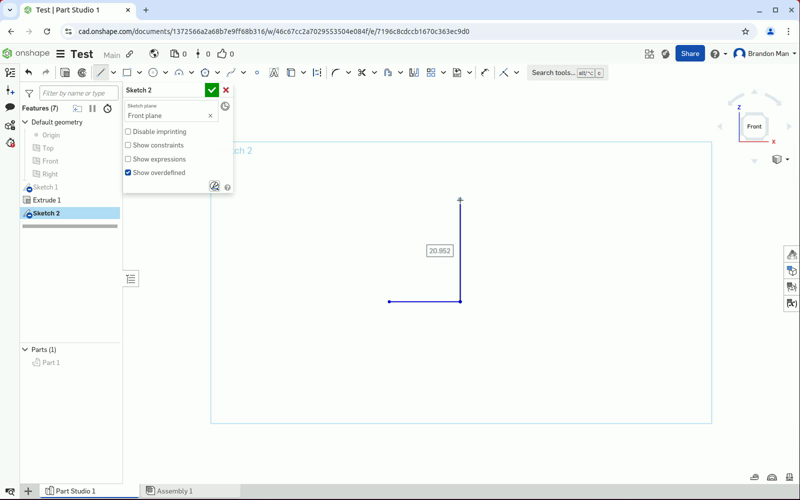
mouse_move(490, 199)
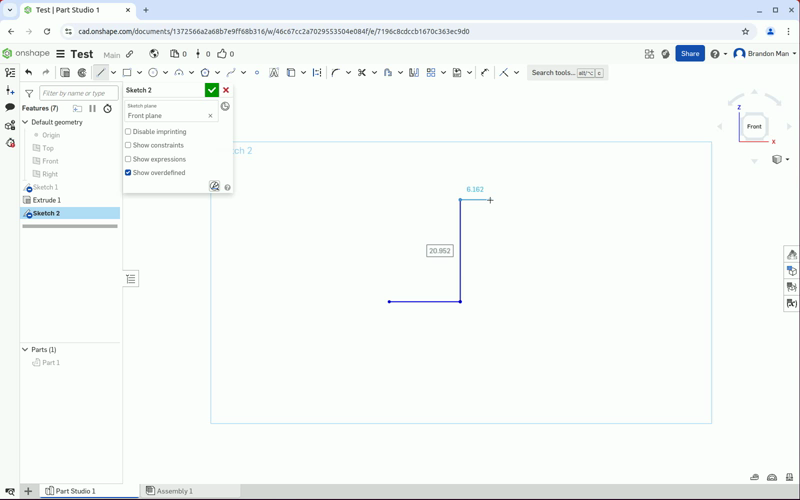
mouse_move(456, 199)
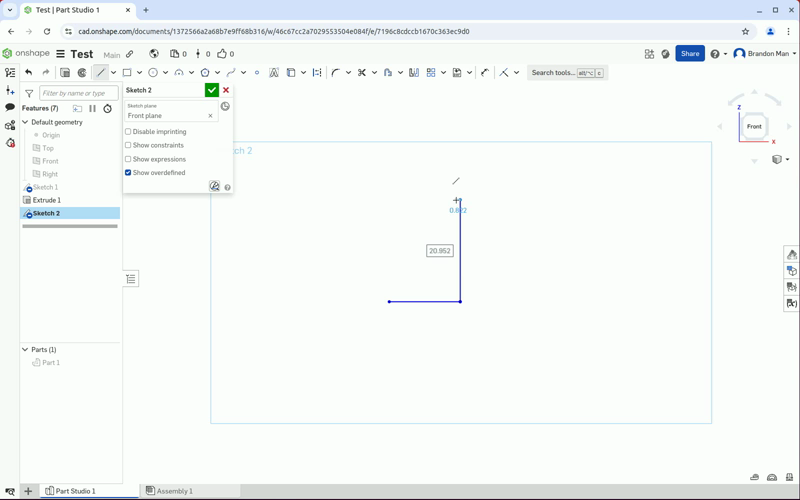
scroll(6)
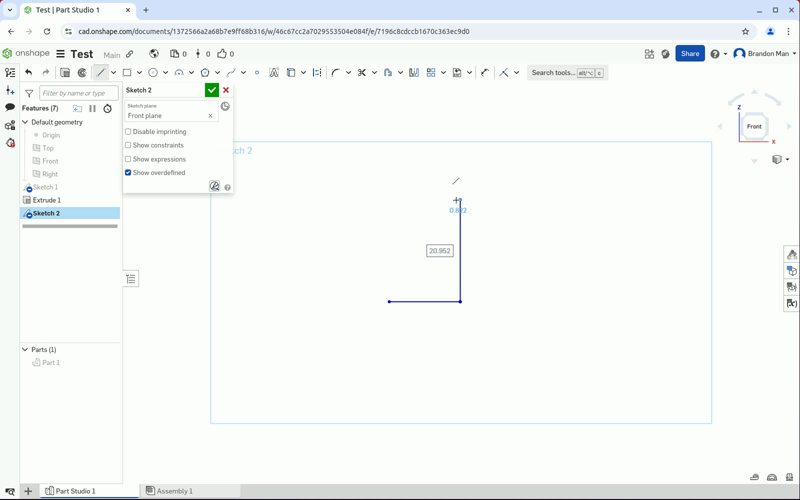
scroll(6)
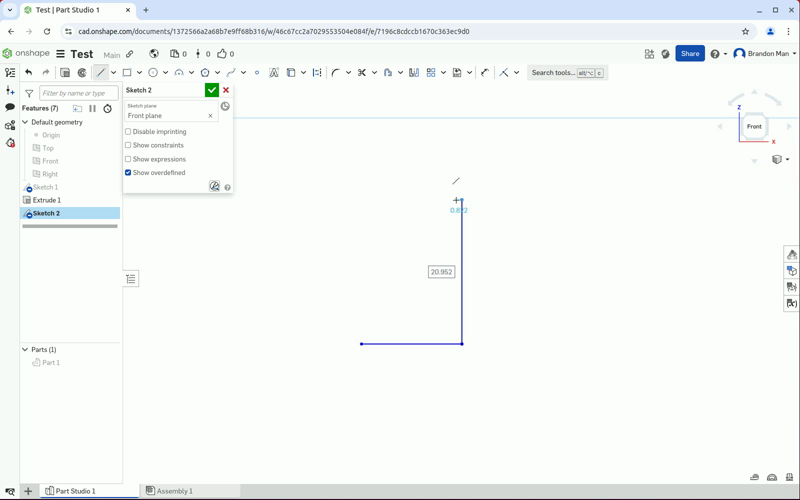
scroll(6)
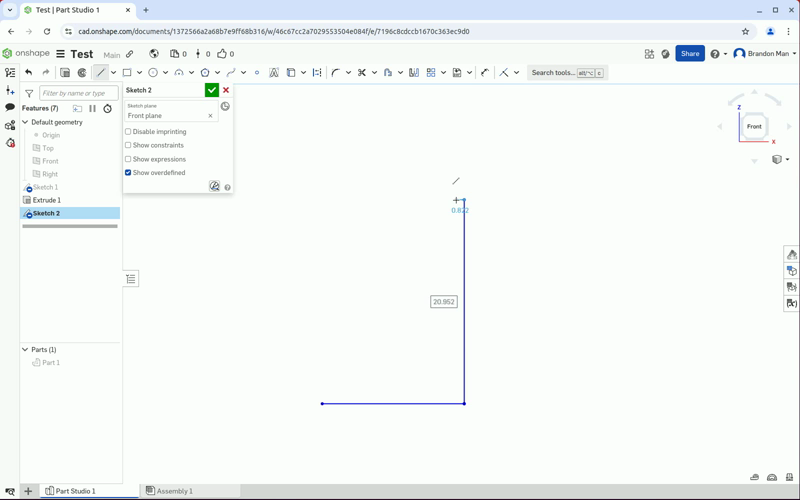
scroll(6)
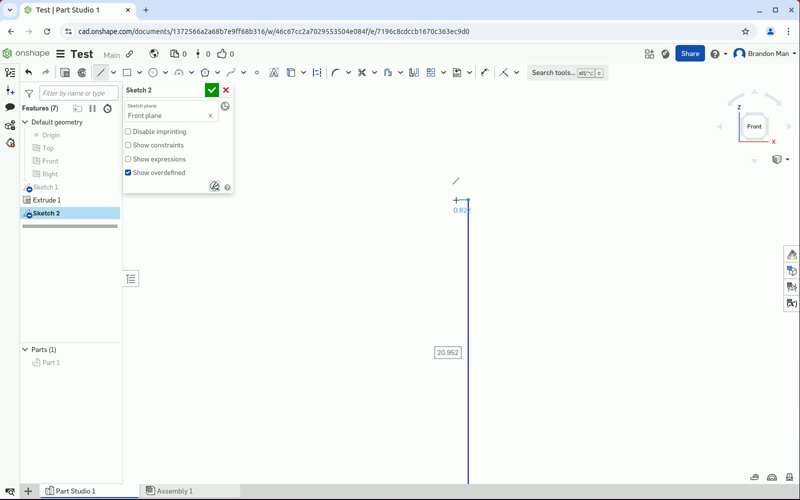
scroll(6)
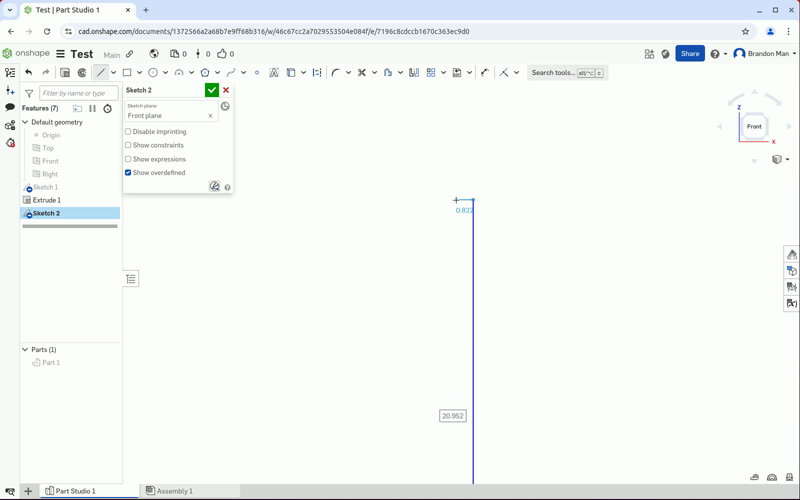
scroll(6)
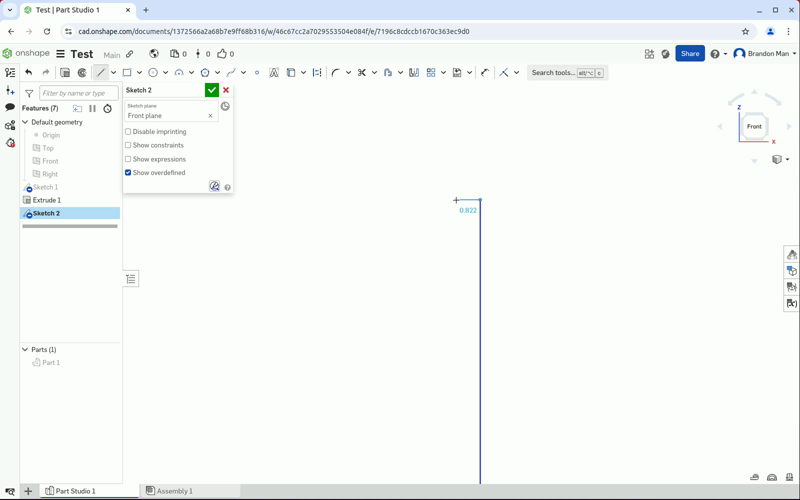
scroll(6)
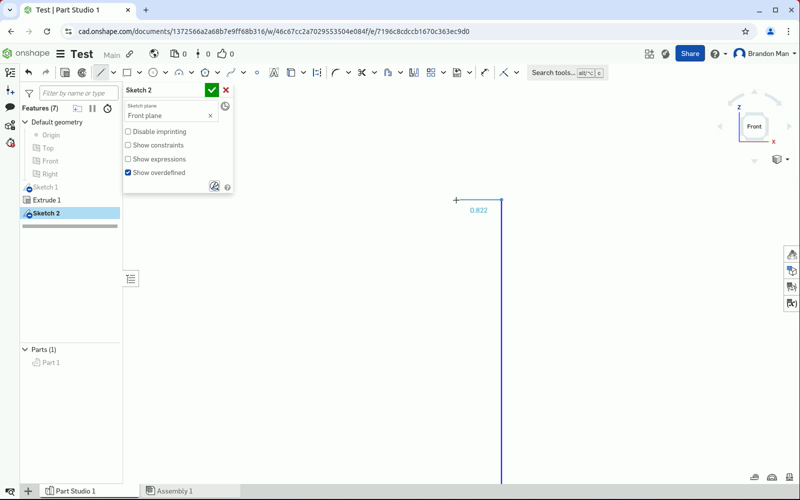
click(456, 199)
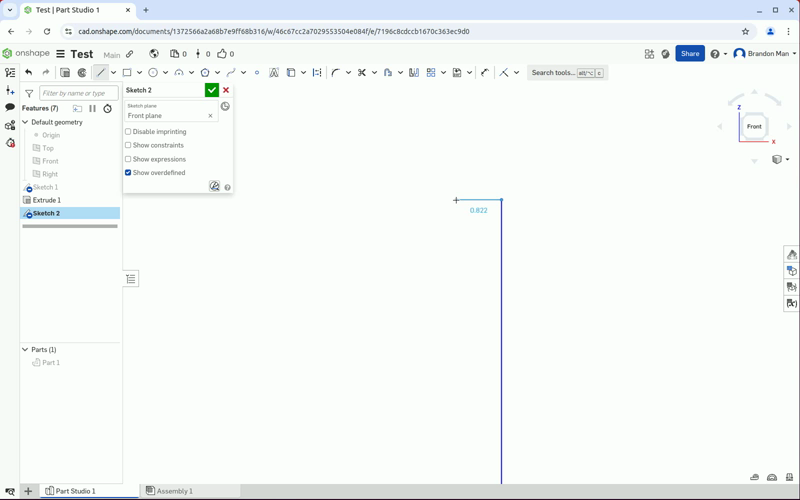
scroll(-6)
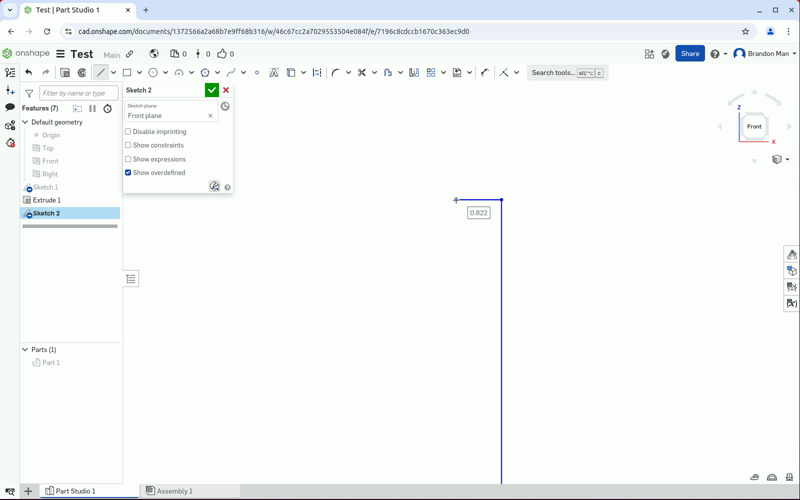
scroll(-6)
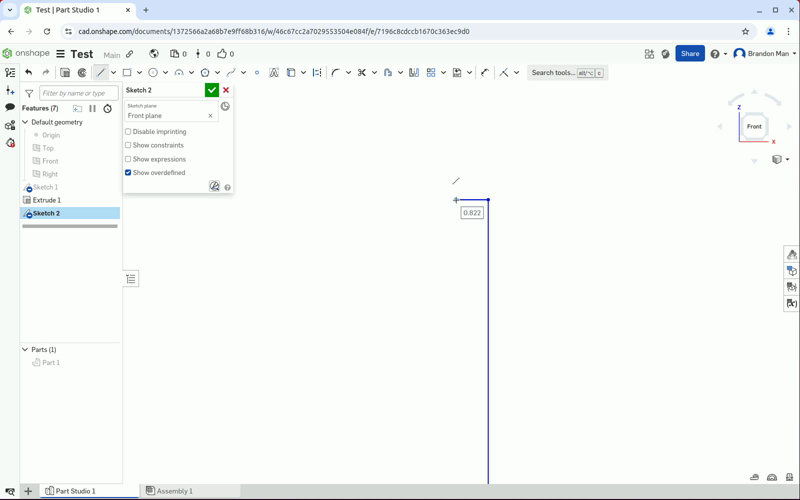
scroll(-6)
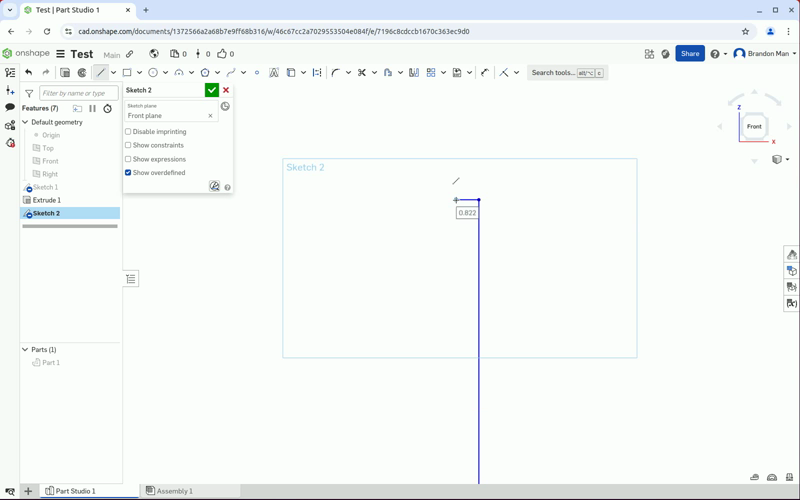
scroll(-6)
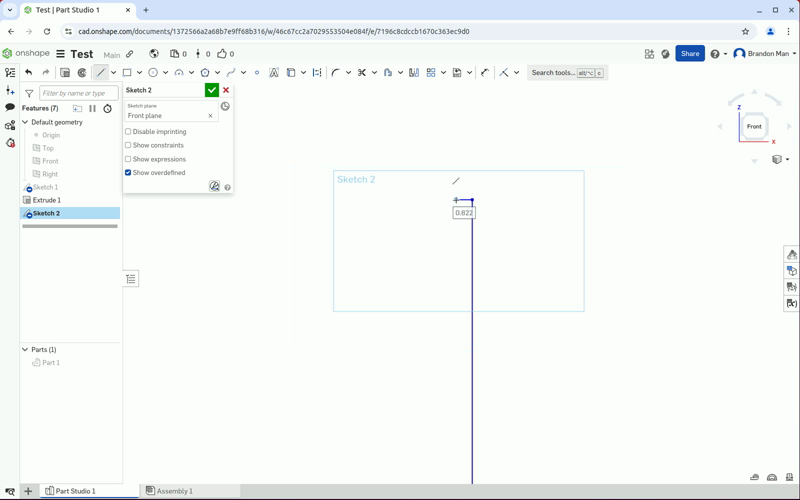
scroll(-6)
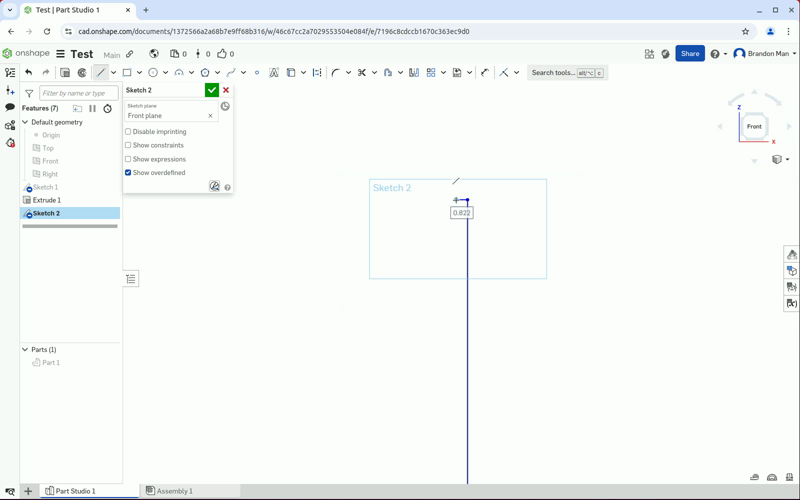
scroll(-6)
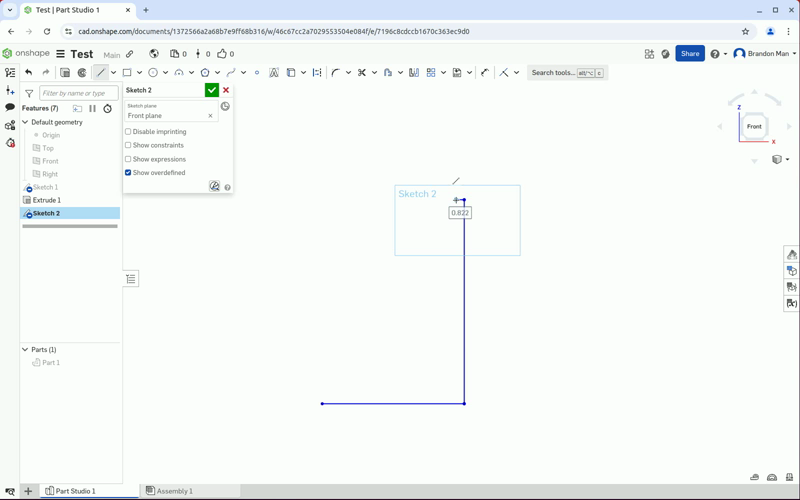
scroll(-6)
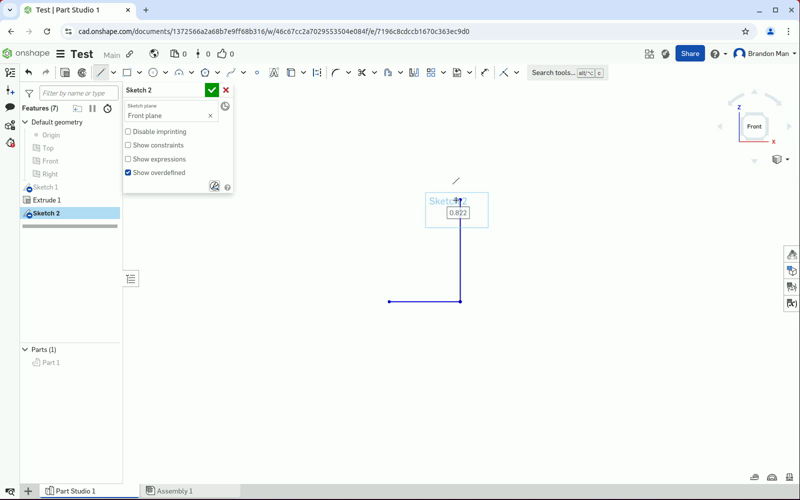
key_up(shift)
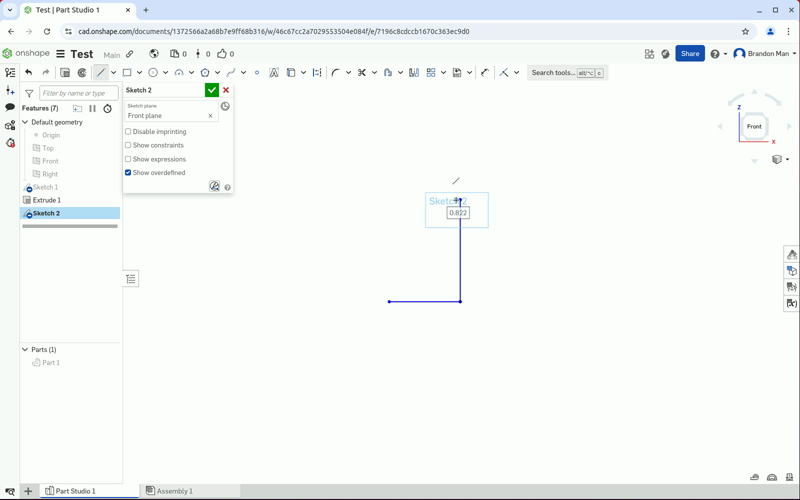
key(esc)
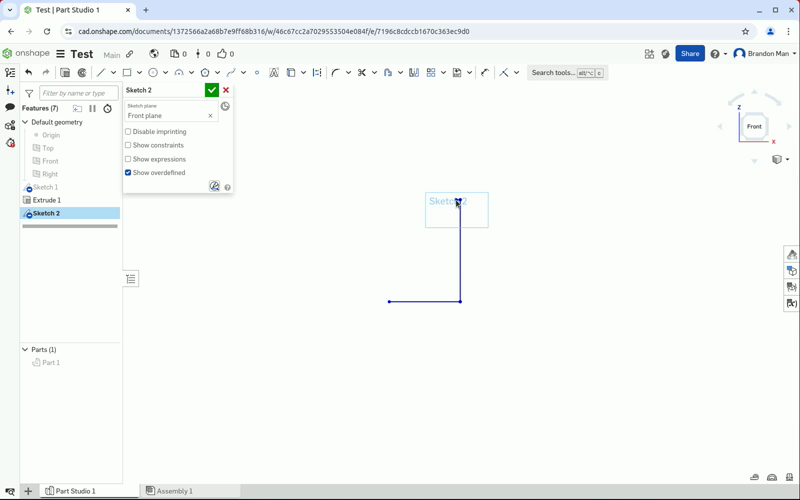
key(a)
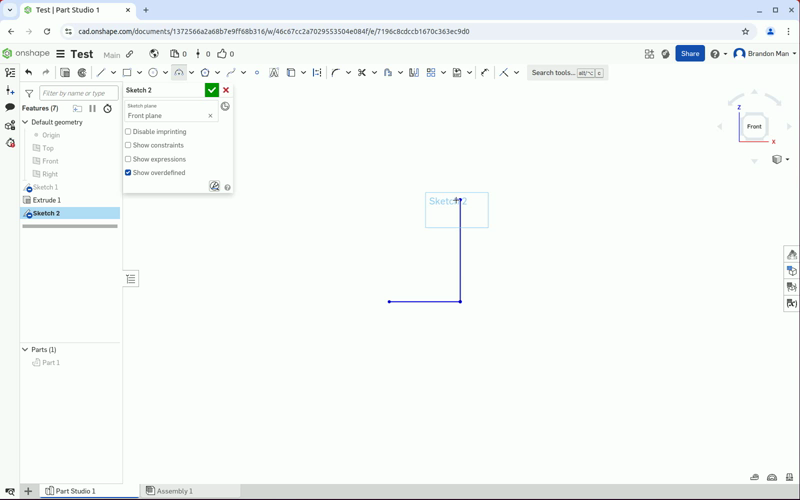
mouse_move(456, 199)
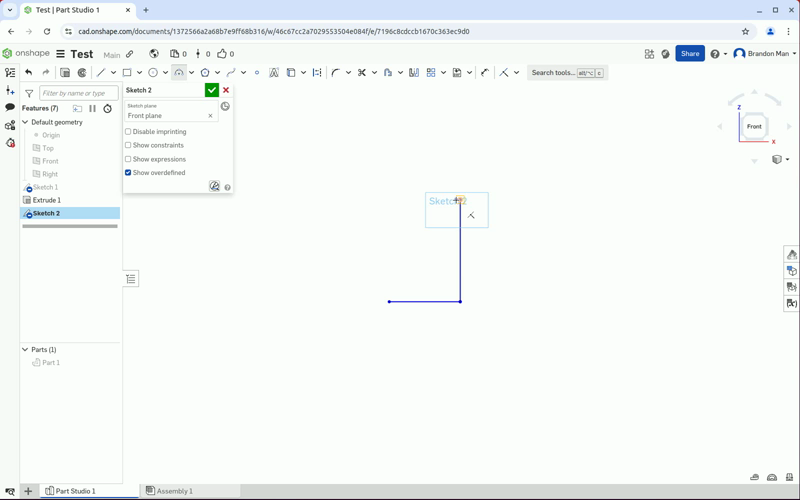
scroll(6)
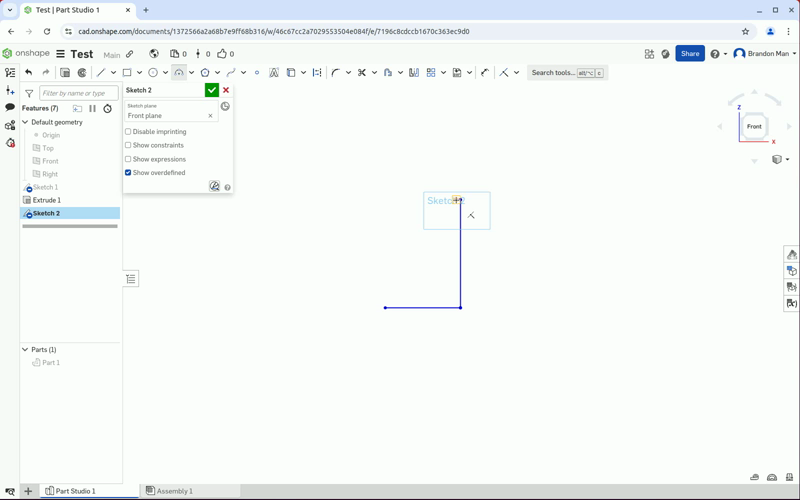
scroll(6)
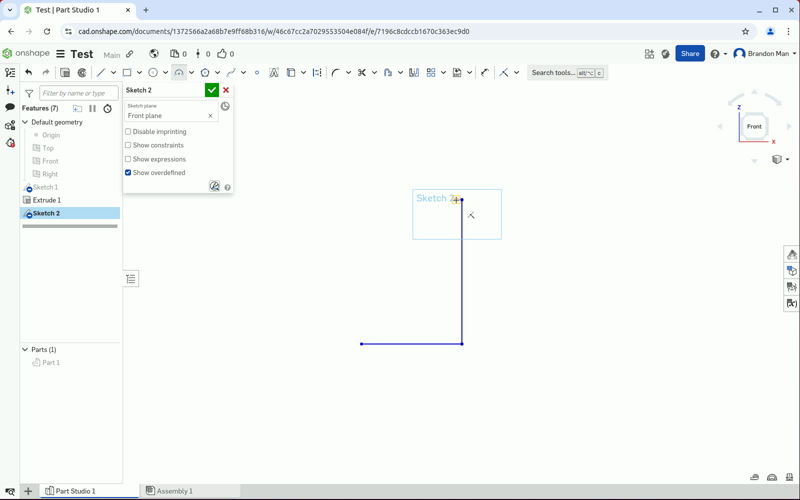
scroll(6)
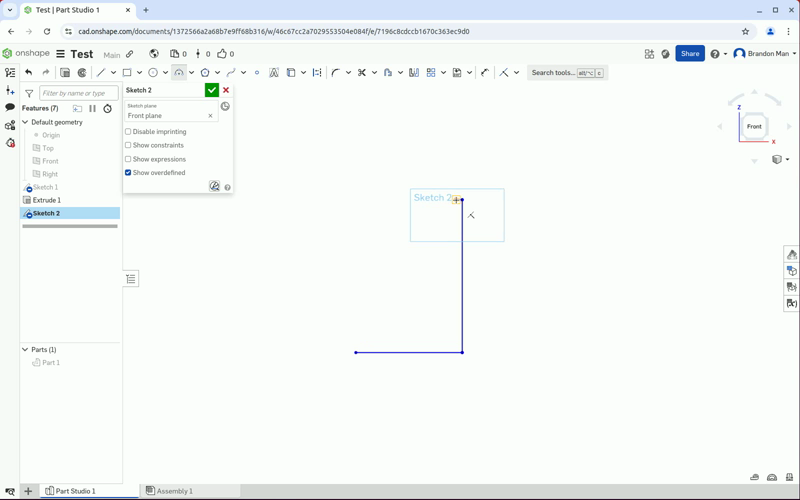
scroll(6)
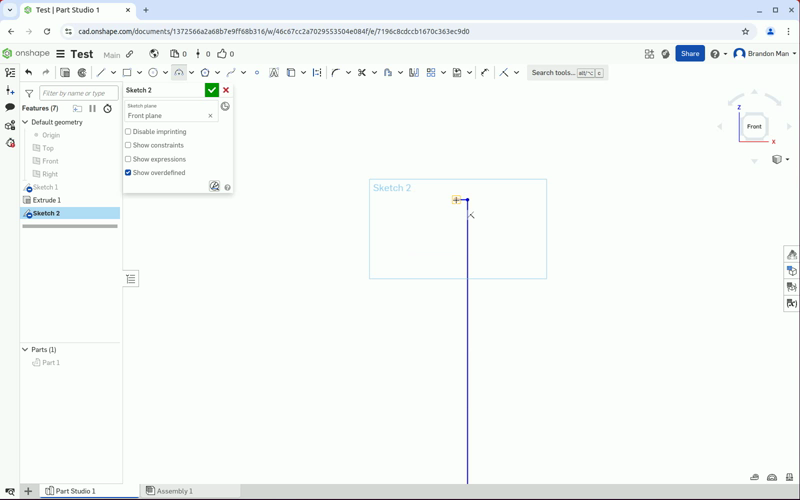
scroll(6)
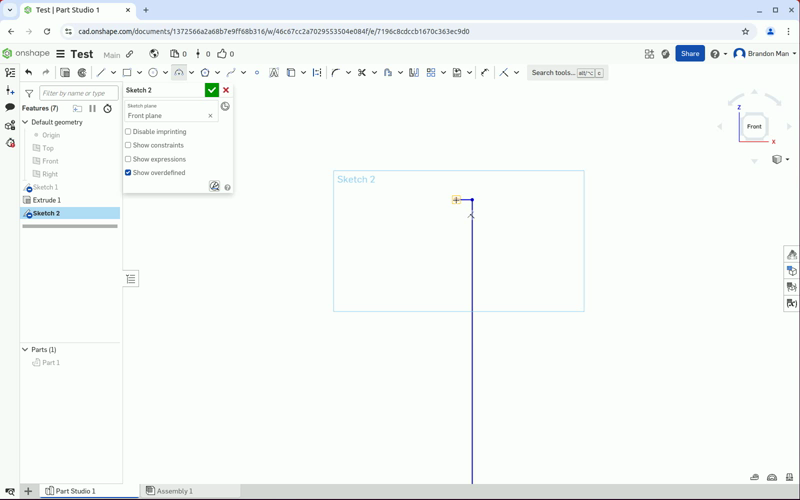
scroll(6)
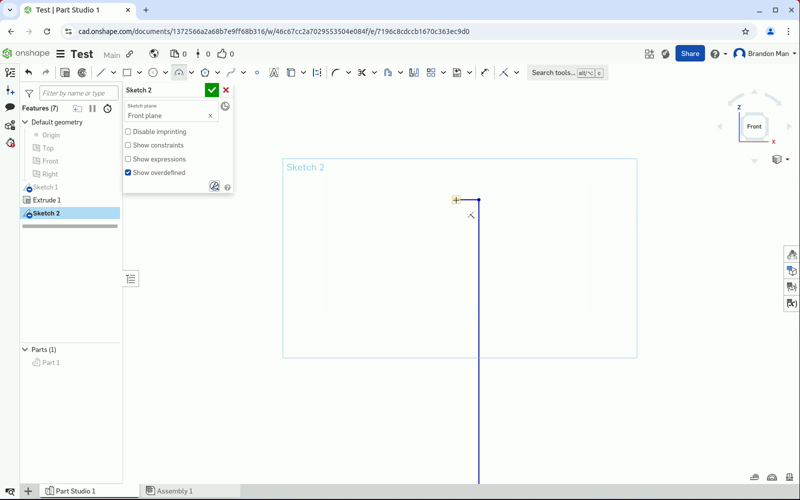
scroll(6)
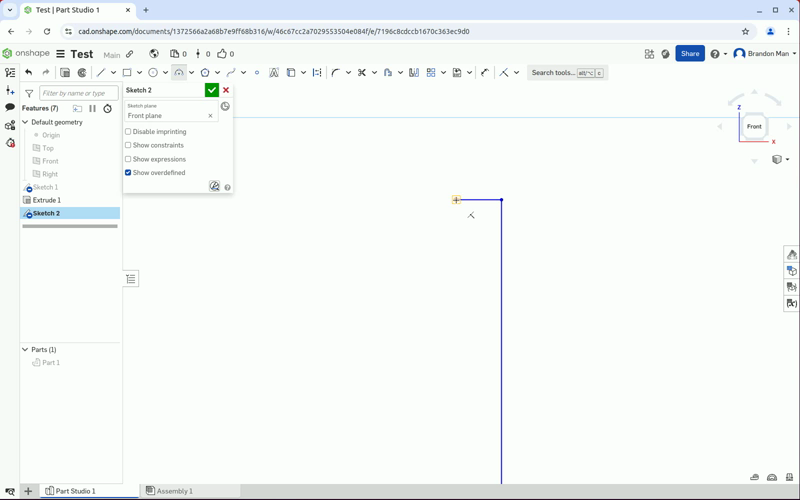
click(456, 199)
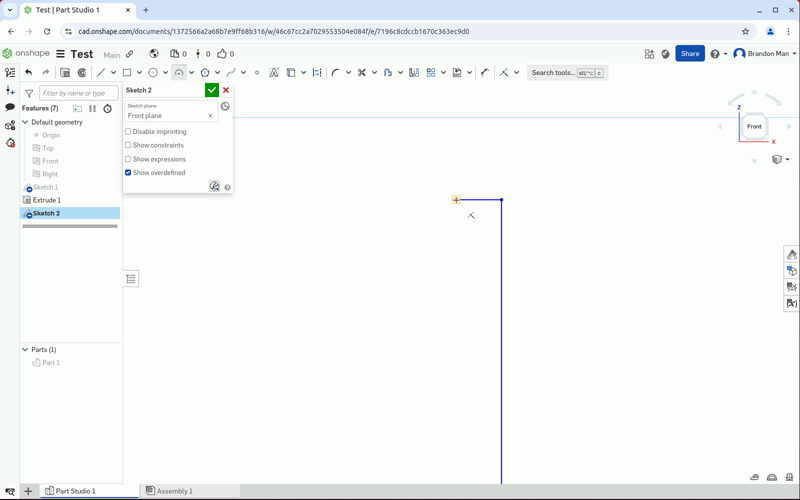
scroll(-6)
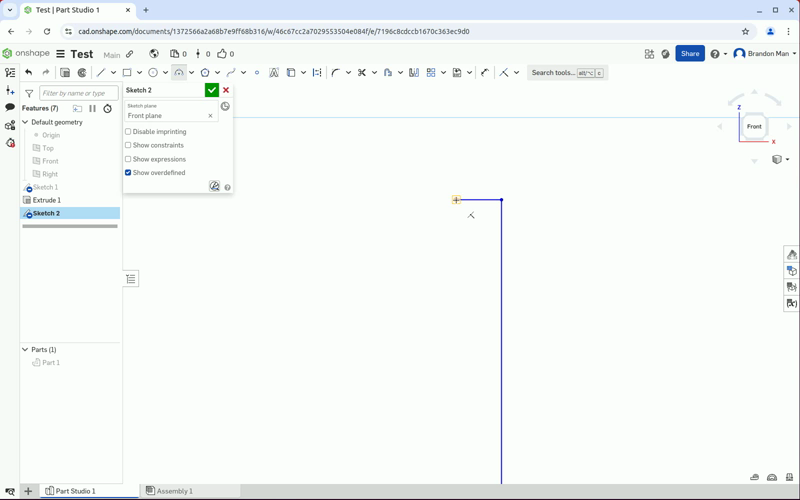
scroll(-6)
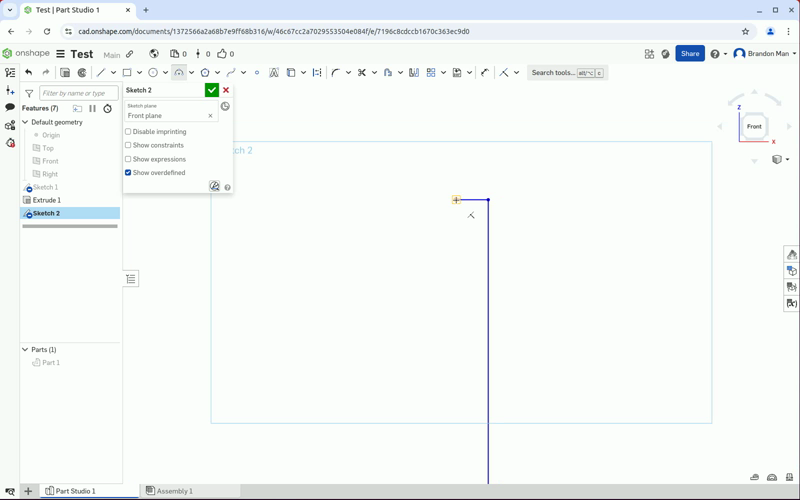
scroll(-6)
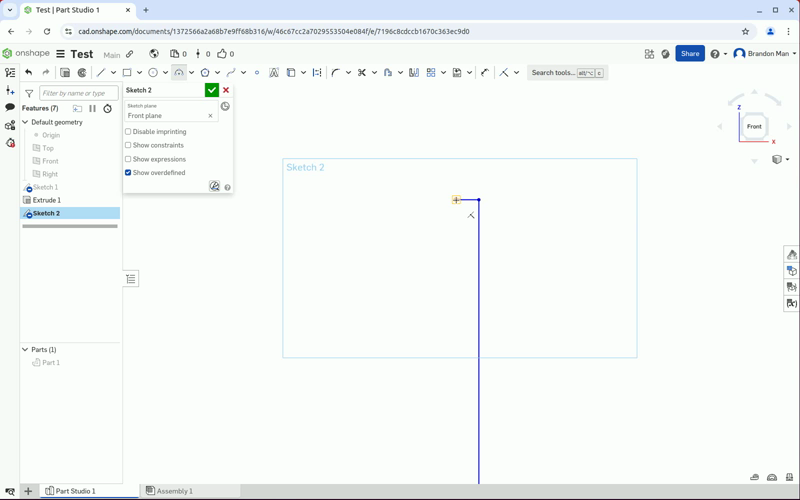
scroll(-6)
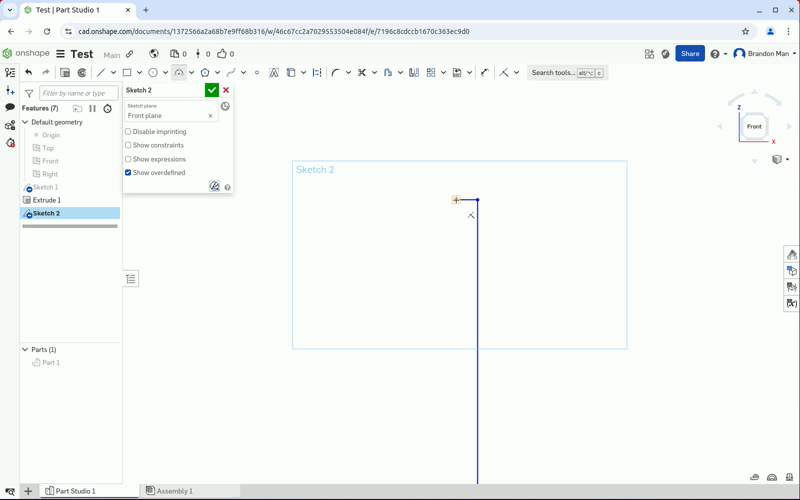
scroll(-6)
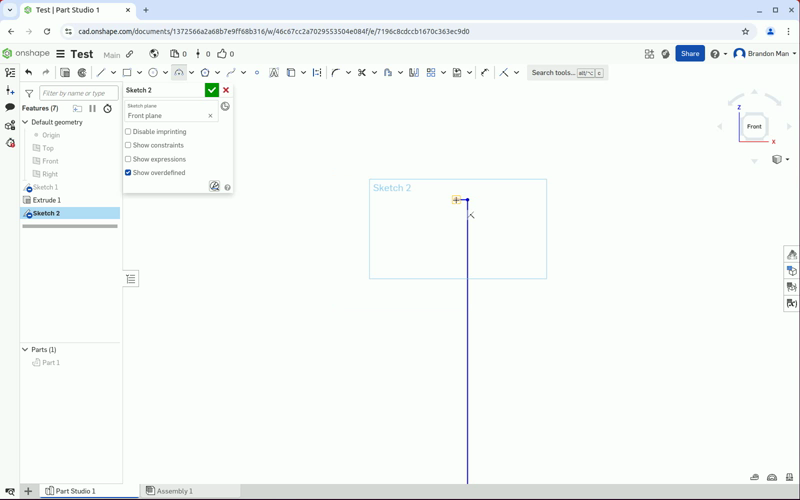
scroll(-6)
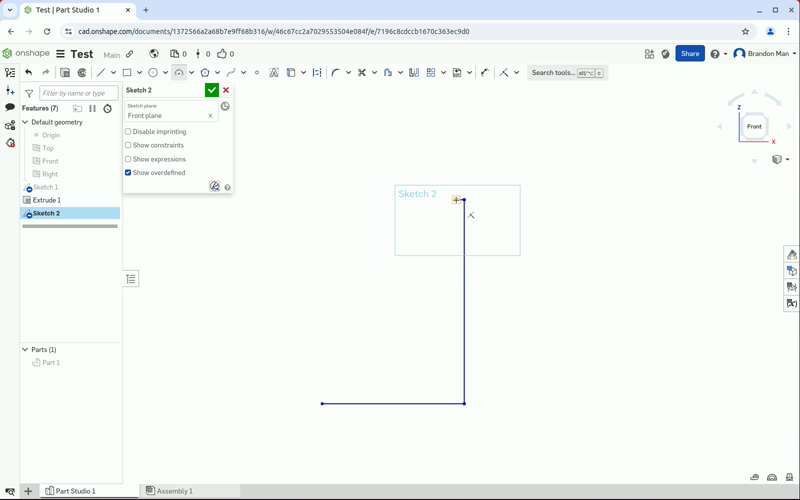
scroll(-6)
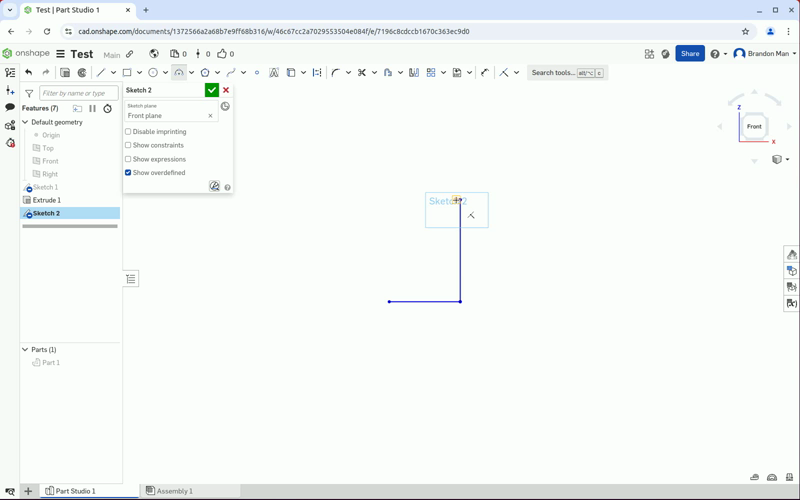
key_down(shift)
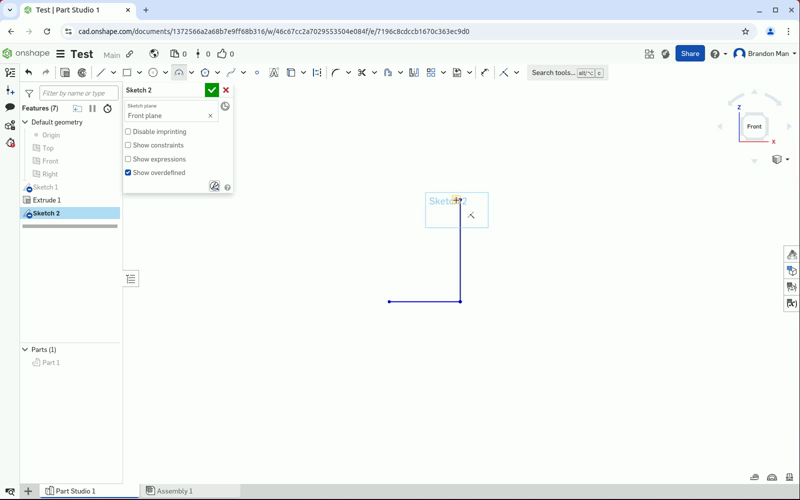
mouse_move(394, 199)
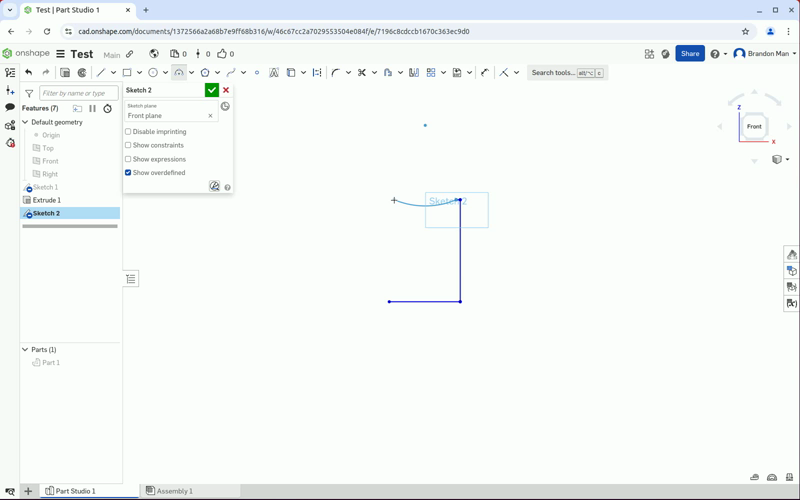
click(394, 199)
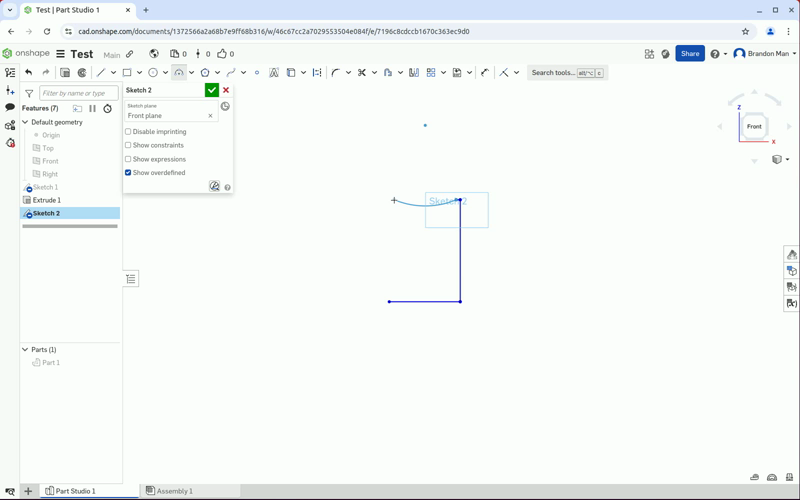
mouse_move(425, 230)
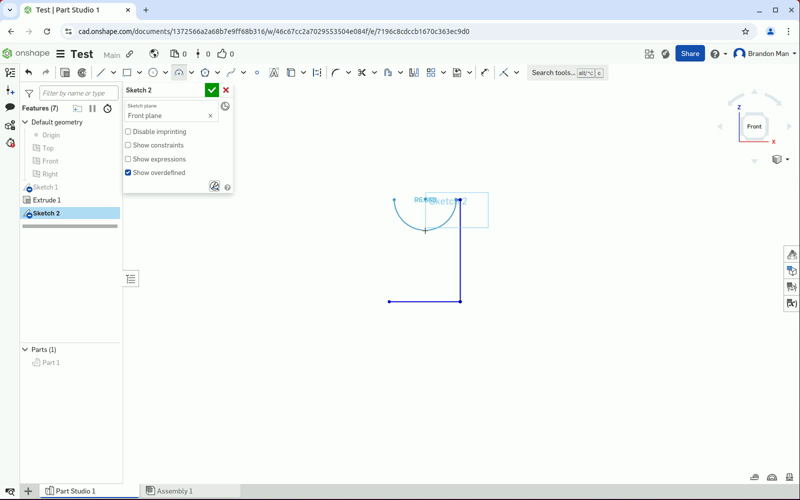
click(425, 230)
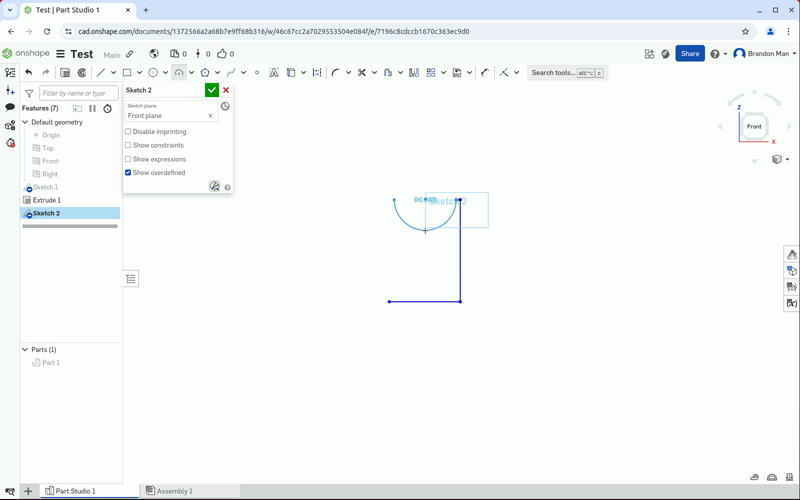
key_up(shift)
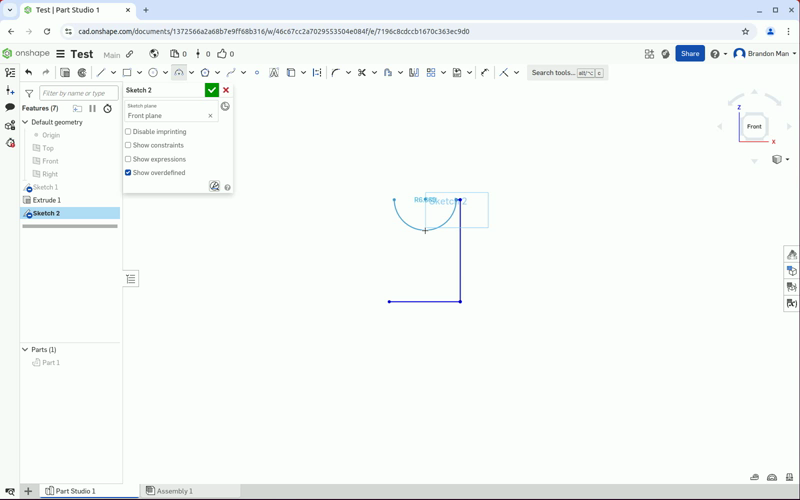
key(esc)
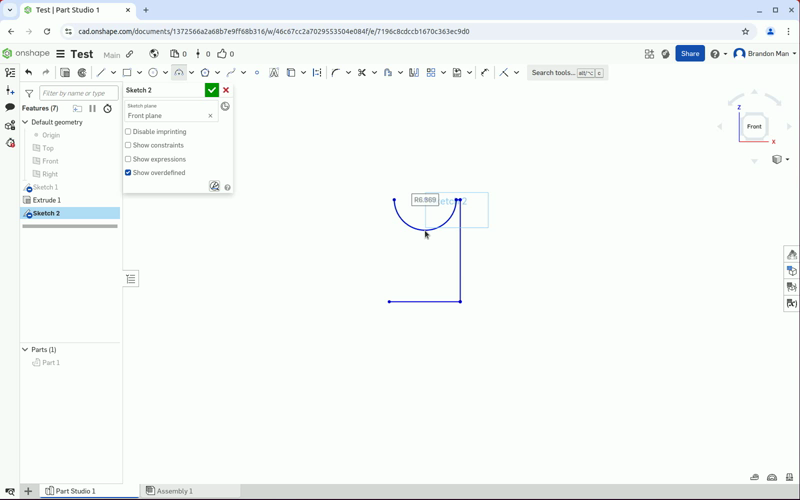
key(l)
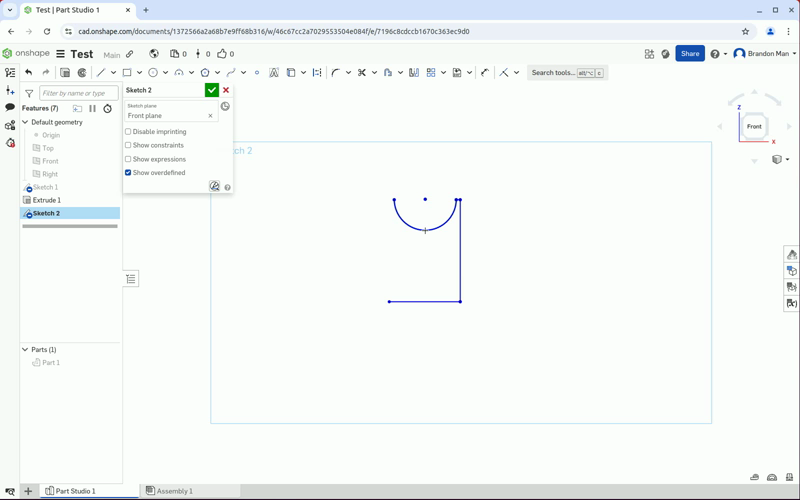
mouse_move(394, 199)
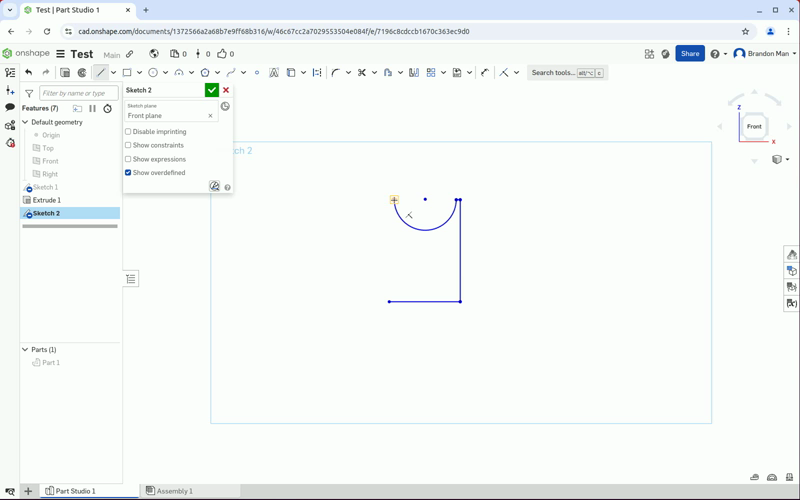
click(394, 199)
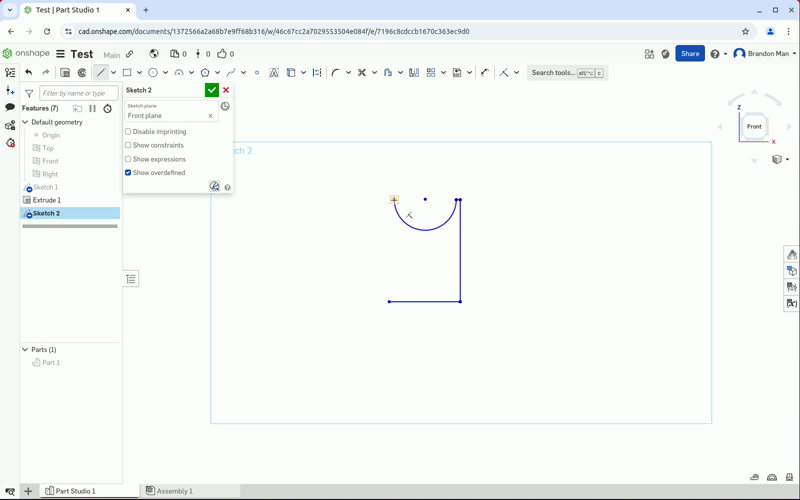
key_down(shift)
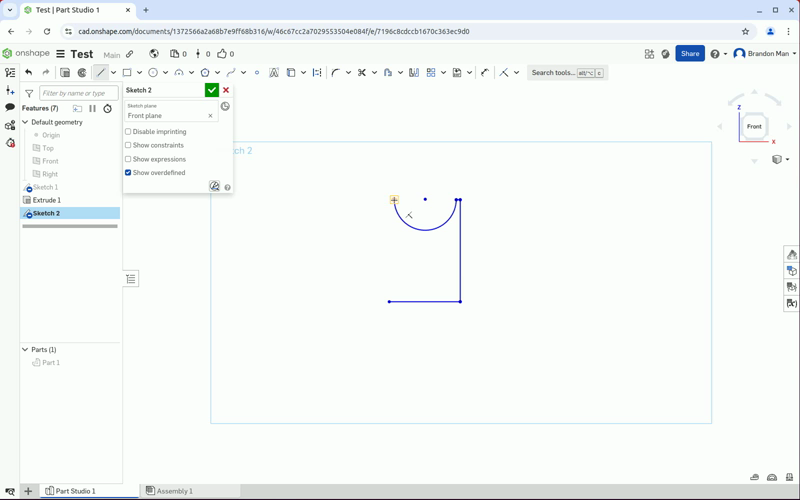
mouse_move(424, 199)
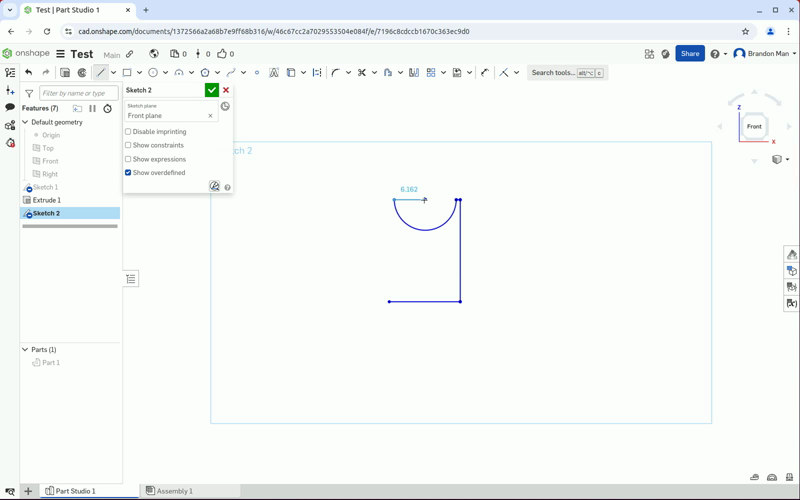
mouse_move(389, 199)
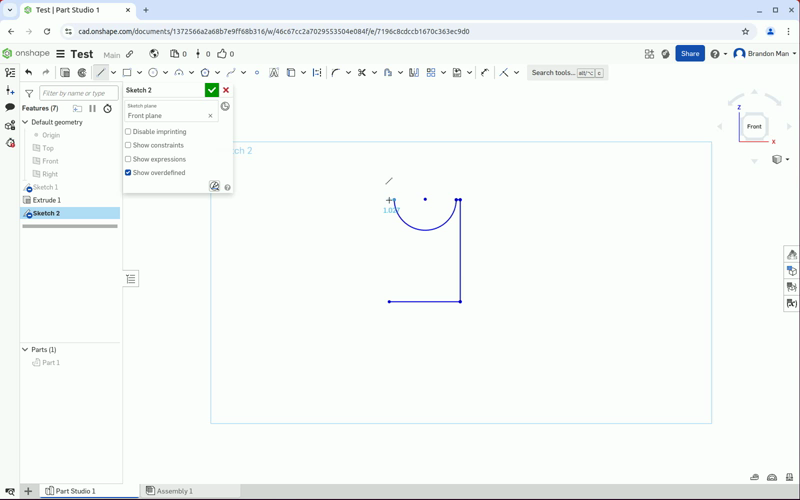
scroll(6)
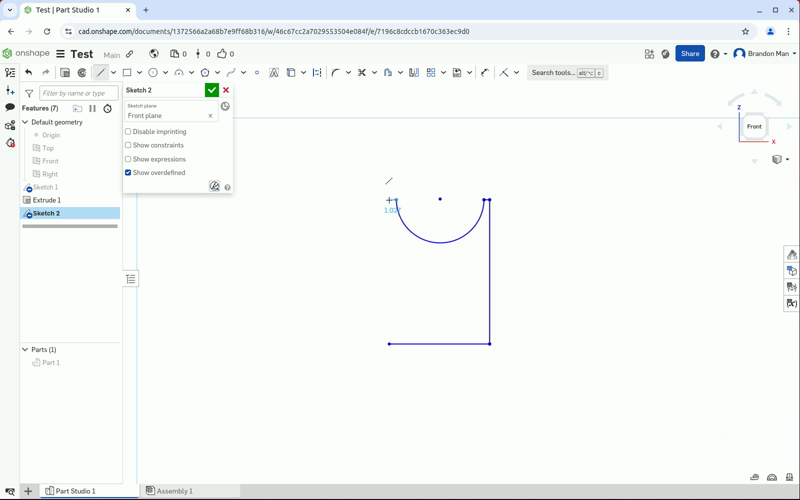
scroll(6)
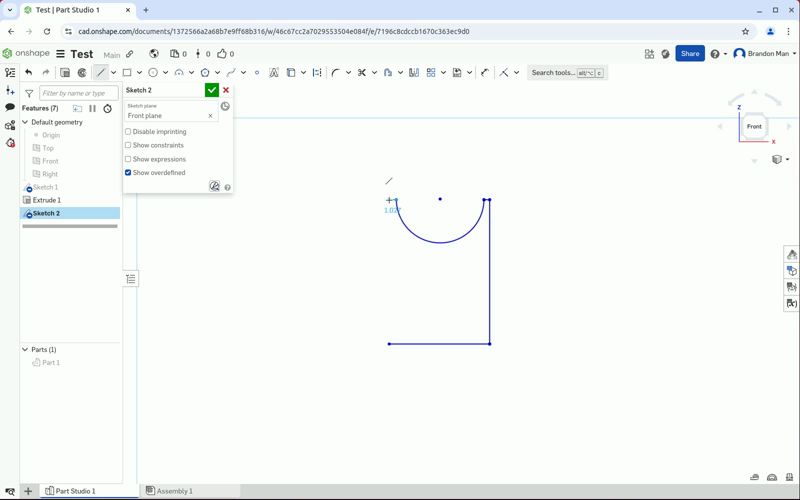
scroll(6)
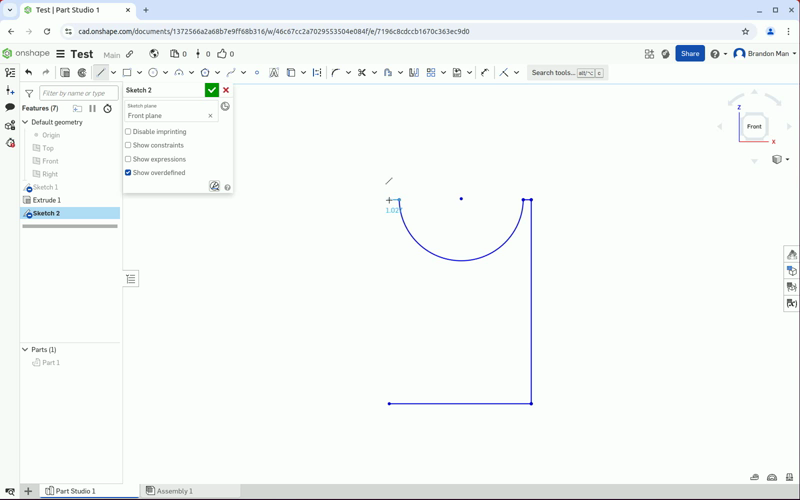
scroll(6)
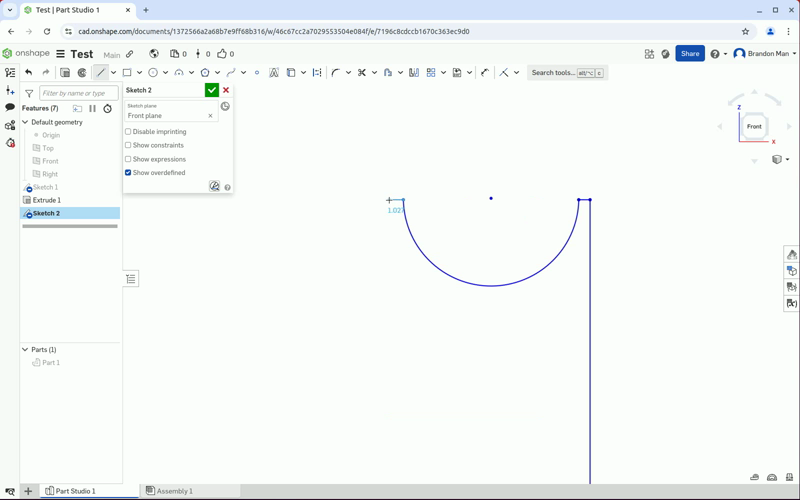
scroll(6)
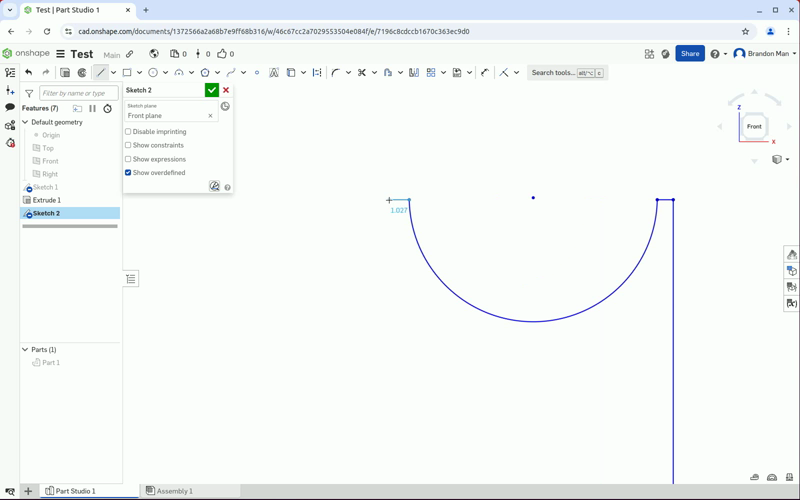
scroll(6)
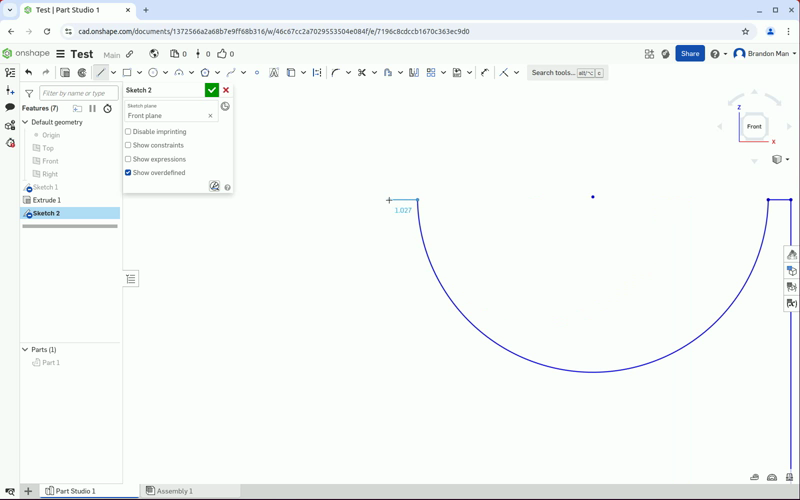
scroll(6)
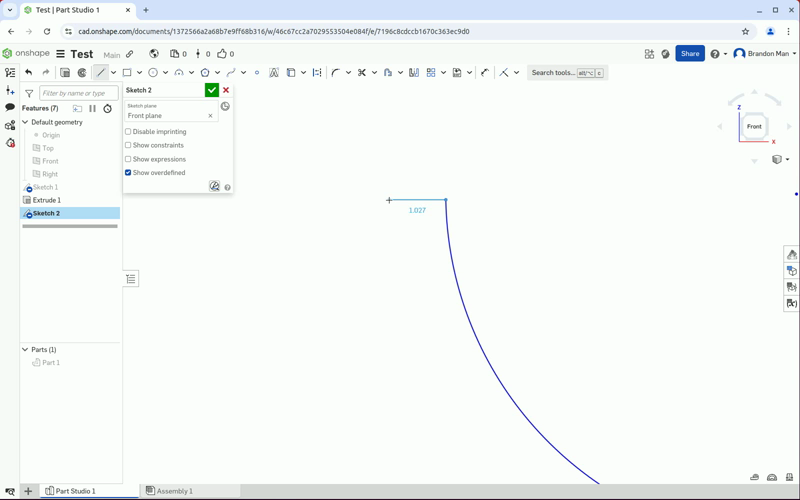
click(389, 199)
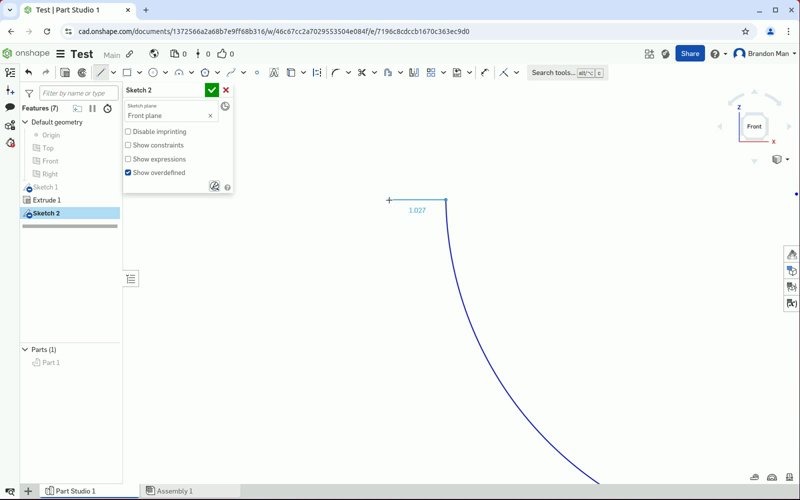
scroll(-6)
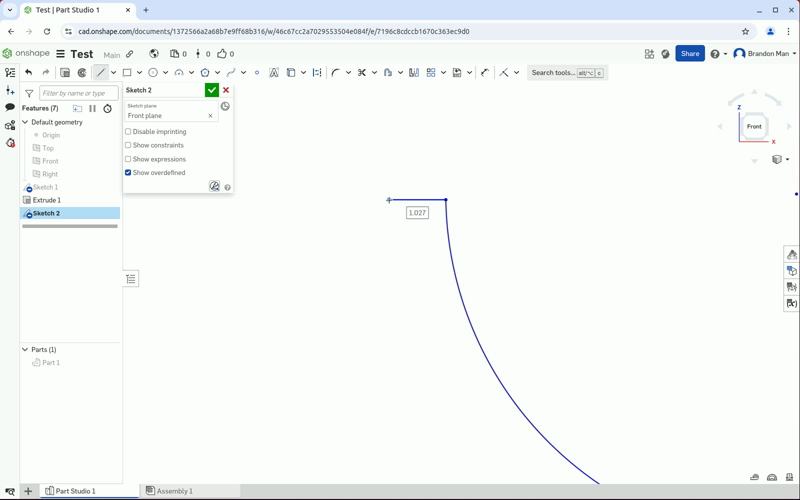
scroll(-6)
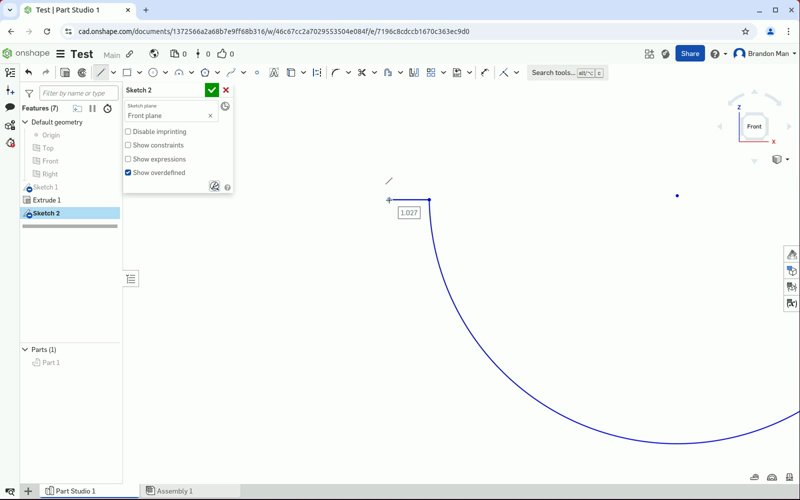
scroll(-6)
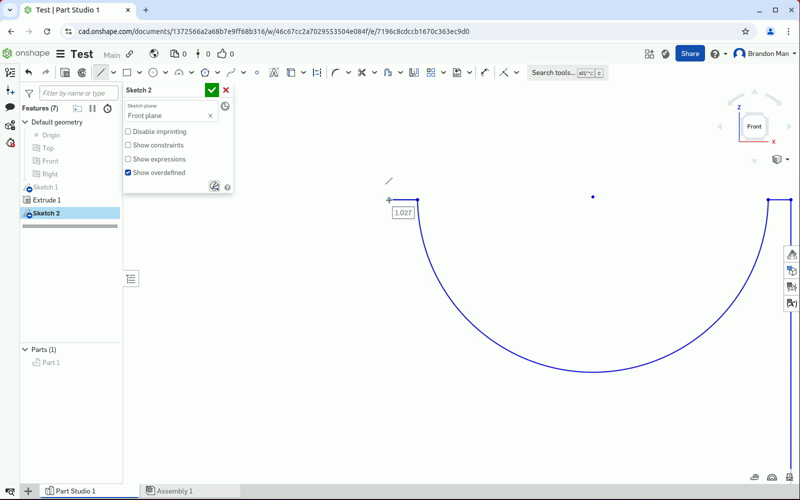
scroll(-6)
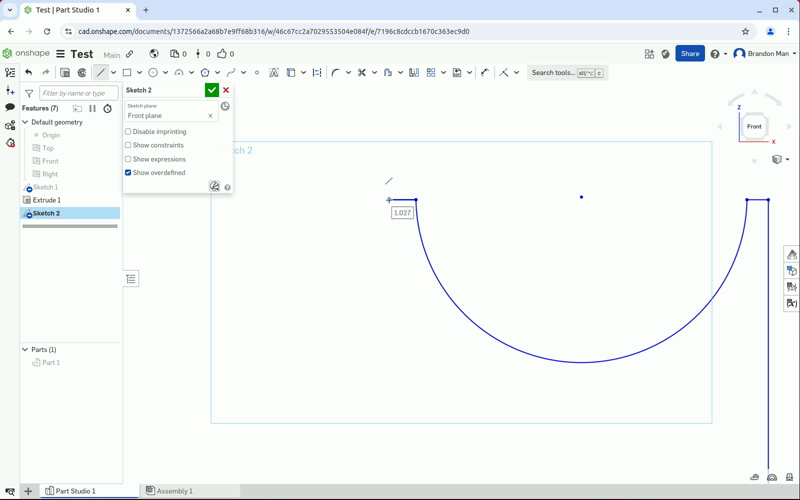
scroll(-6)
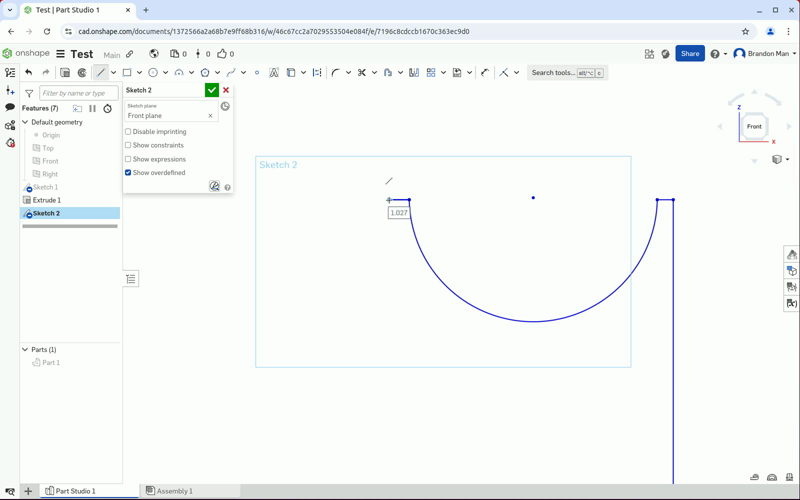
scroll(-6)
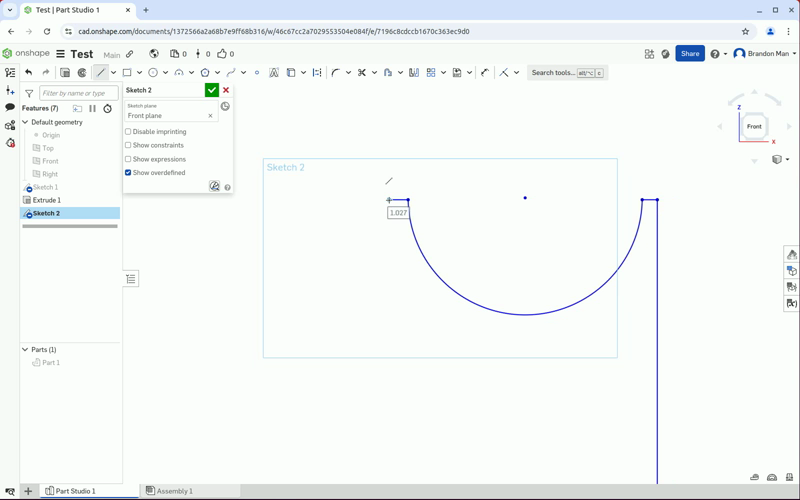
scroll(-6)
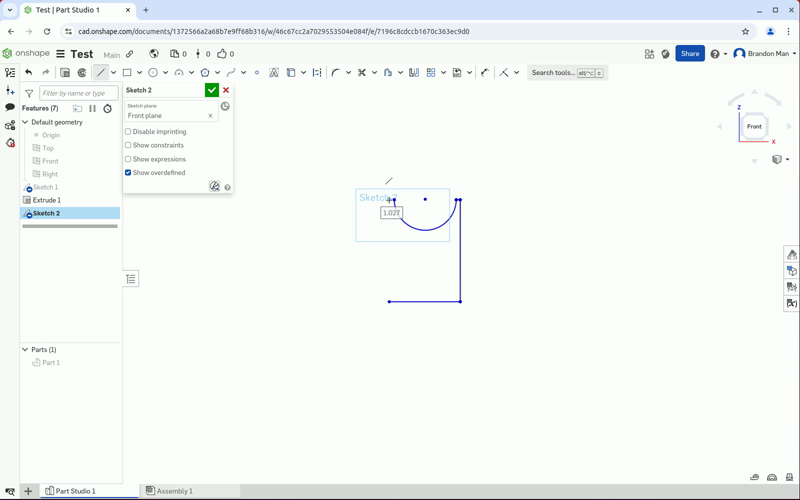
key_up(shift)
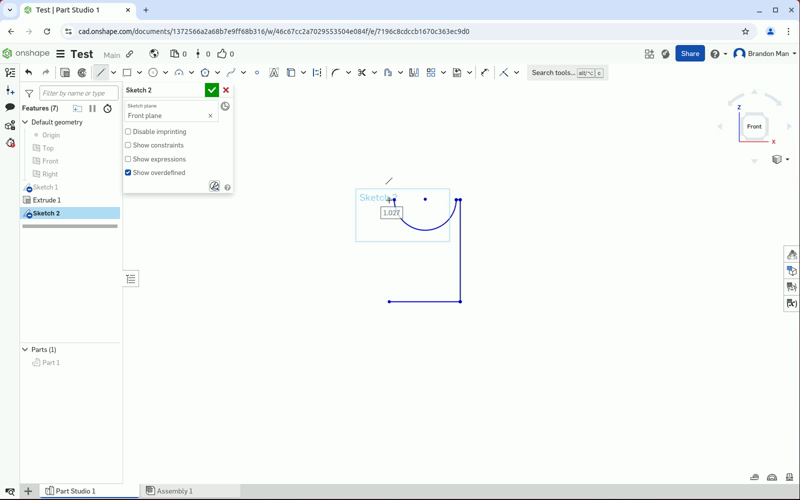
key_down(shift)
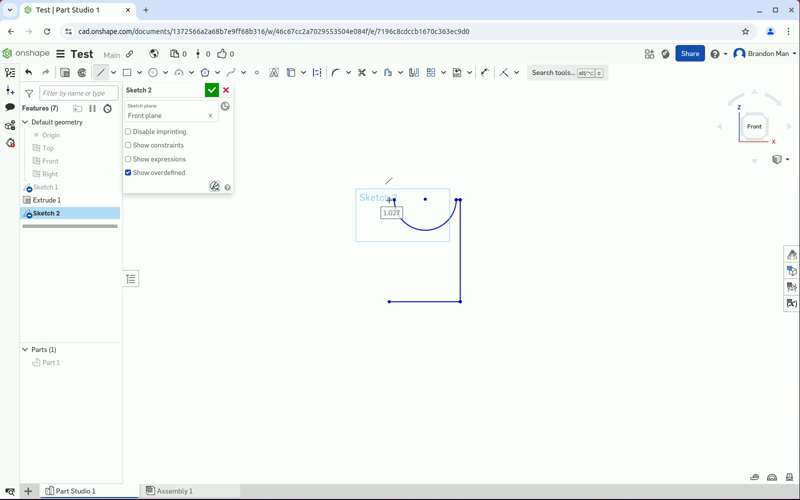
mouse_move(389, 301)
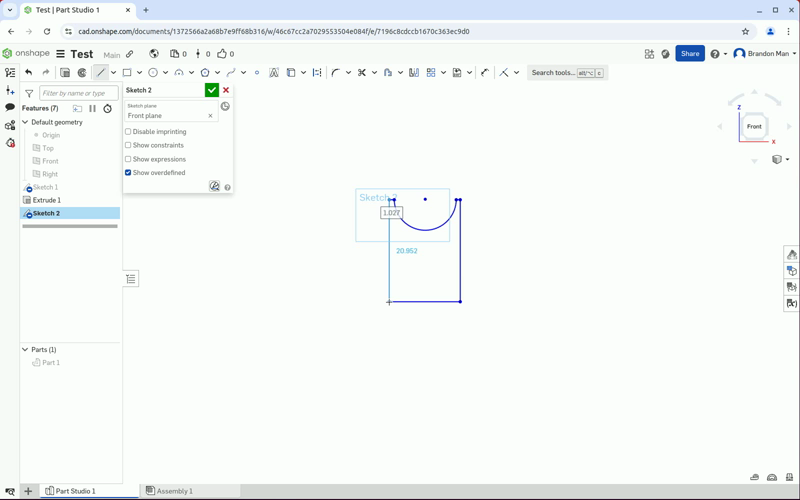
key_up(shift)
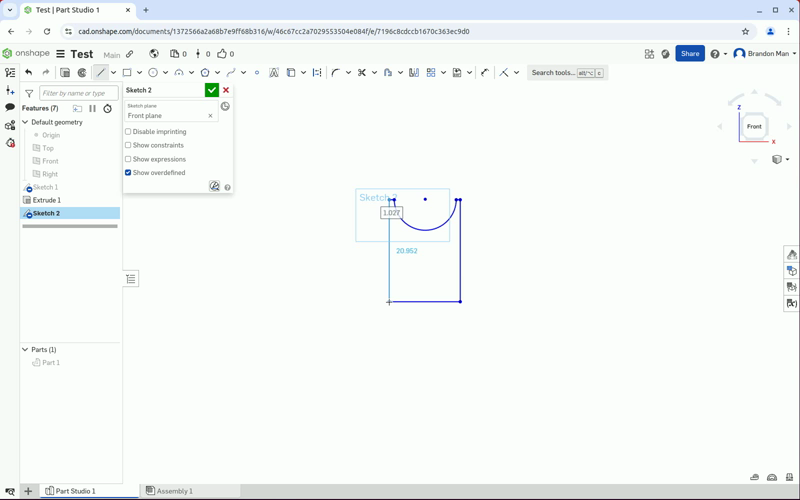
click(389, 301)
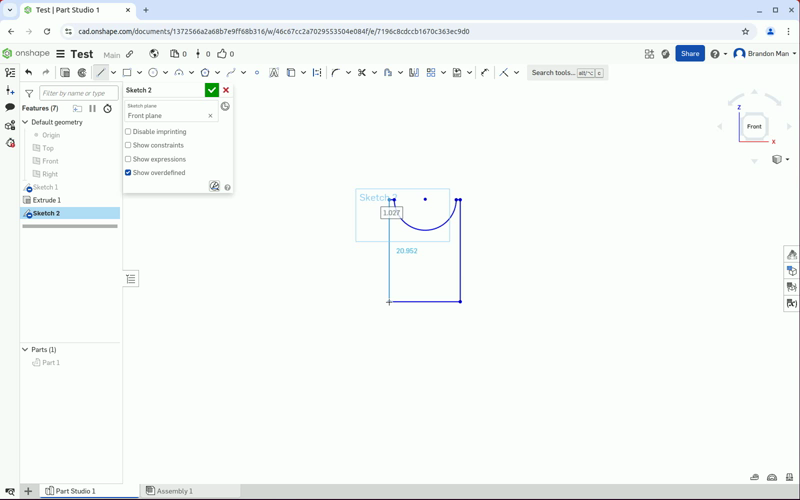
key(esc)
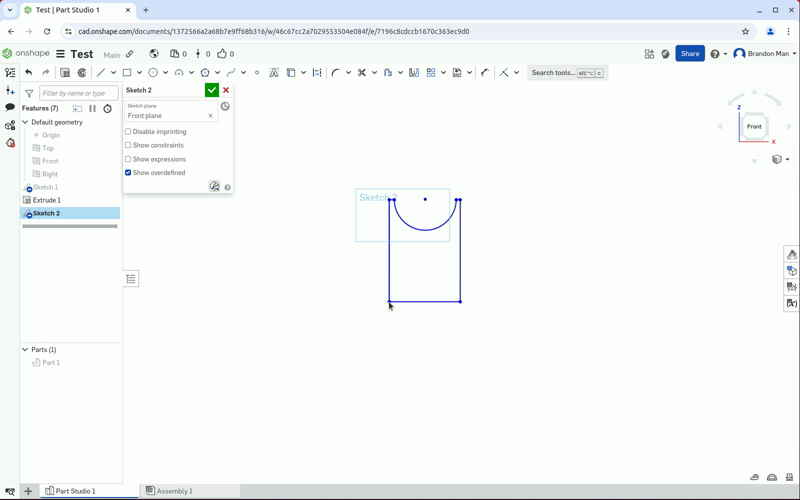
mouse_move(416, 234)
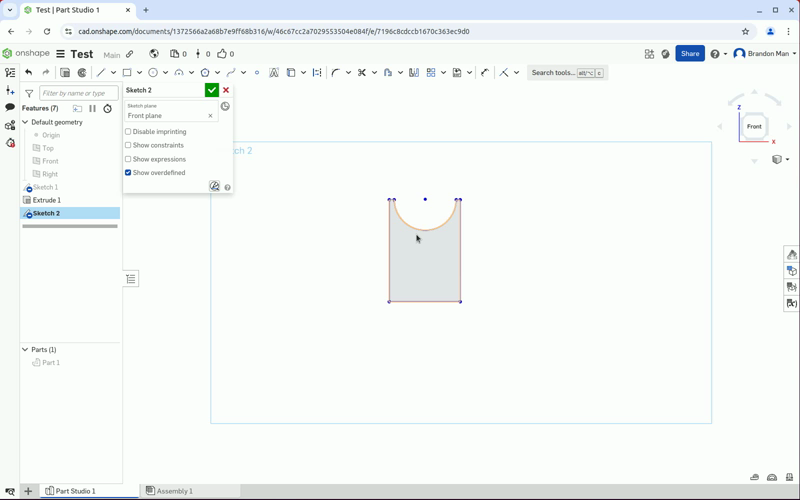
scroll(6)
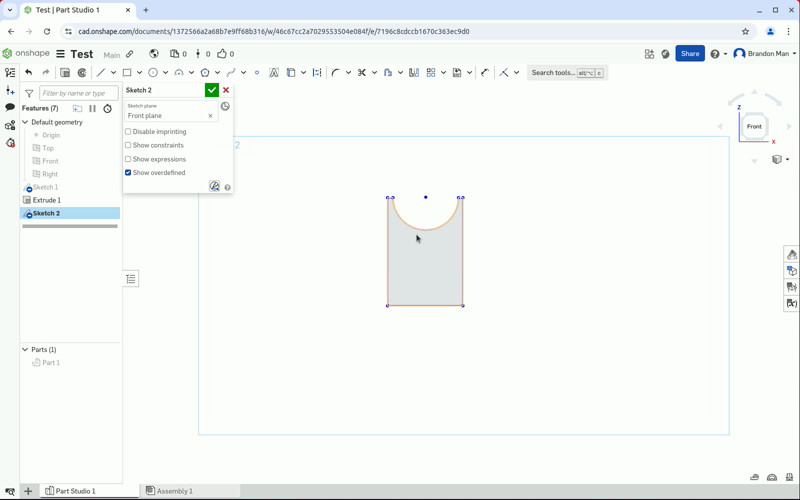
scroll(6)
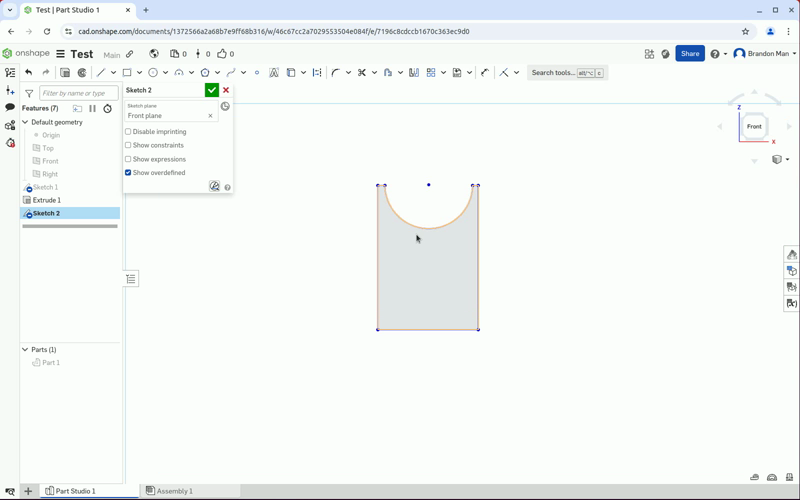
scroll(6)
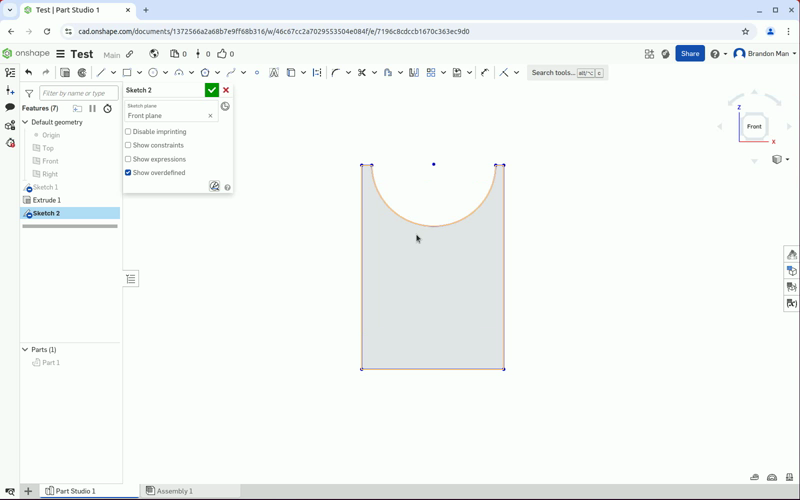
scroll(6)
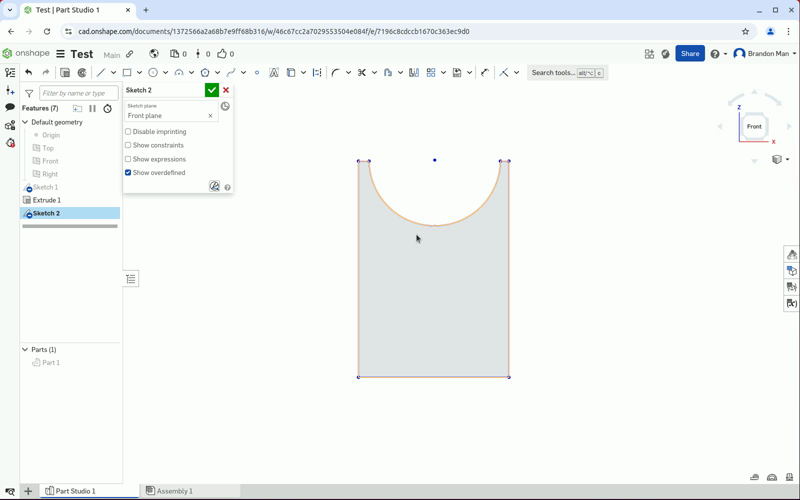
scroll(6)
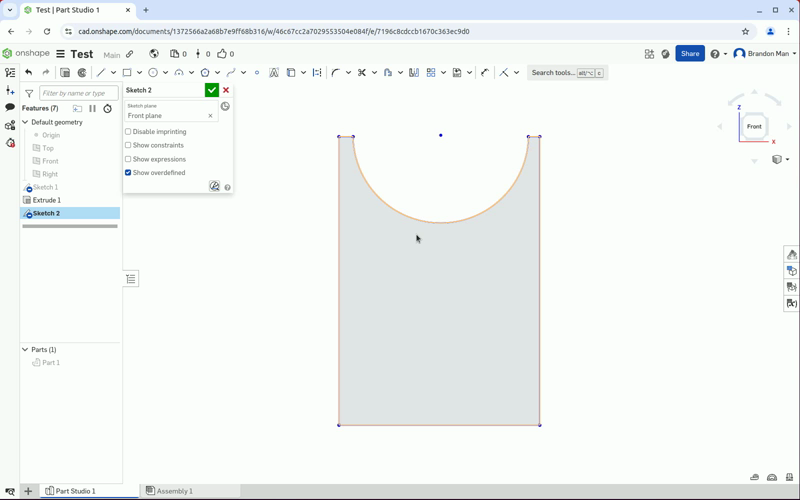
scroll(6)
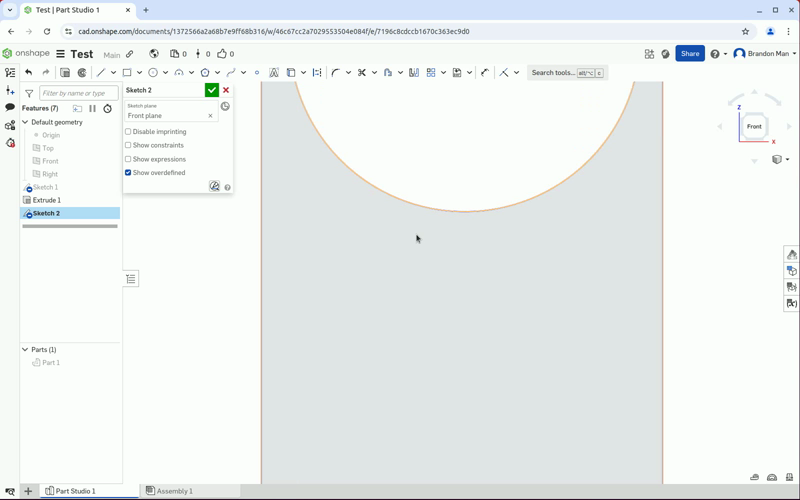
scroll(6)
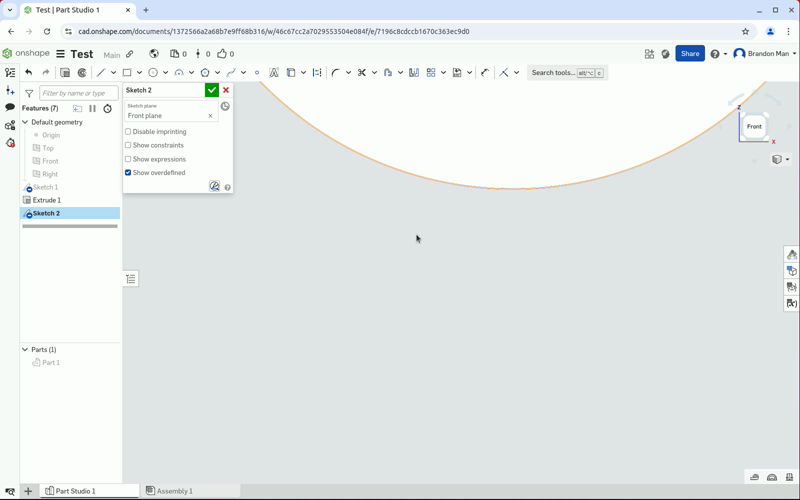
click(416, 234)
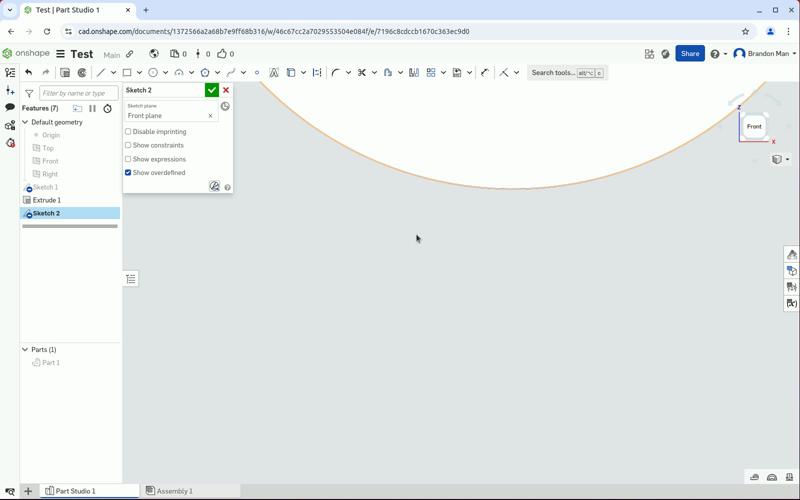
scroll(-6)
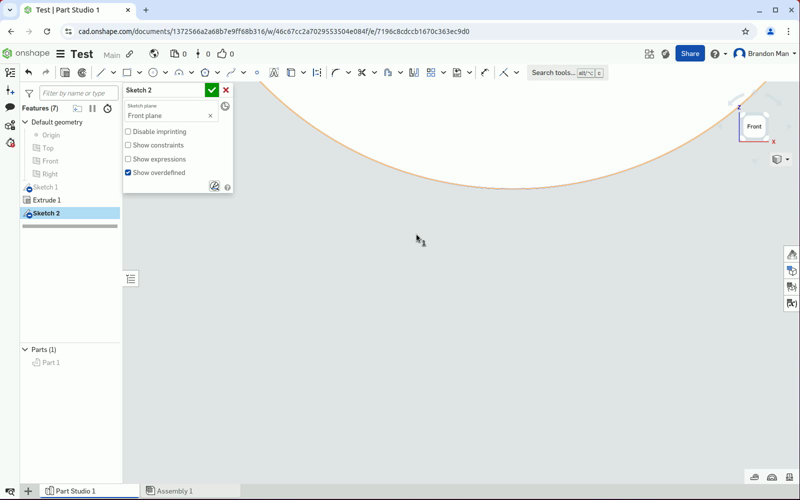
scroll(-6)
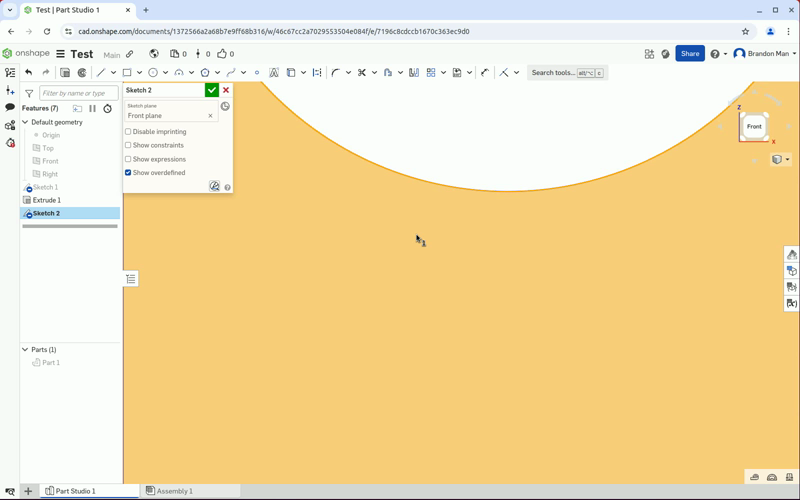
scroll(-6)
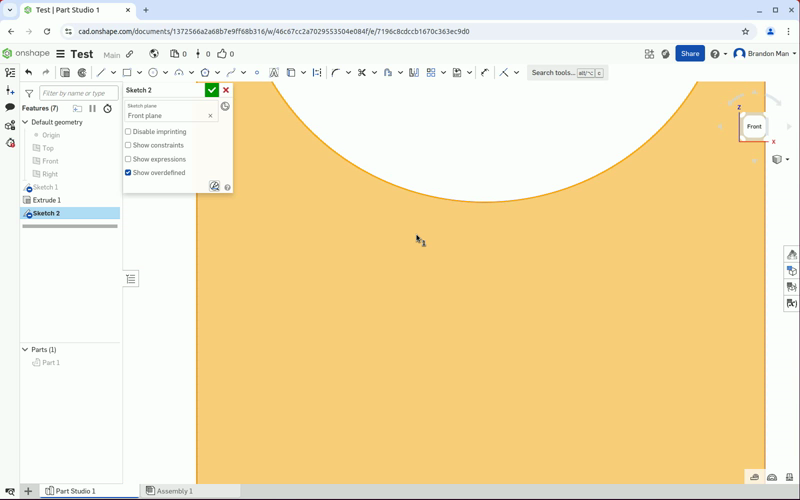
scroll(-6)
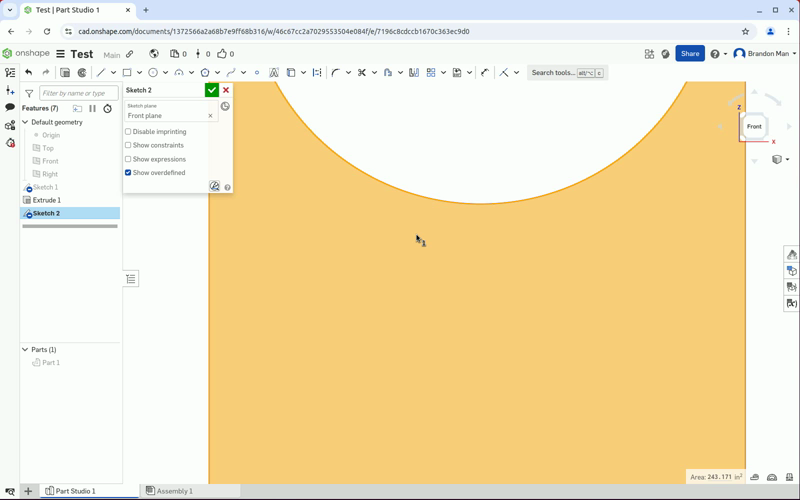
scroll(-6)
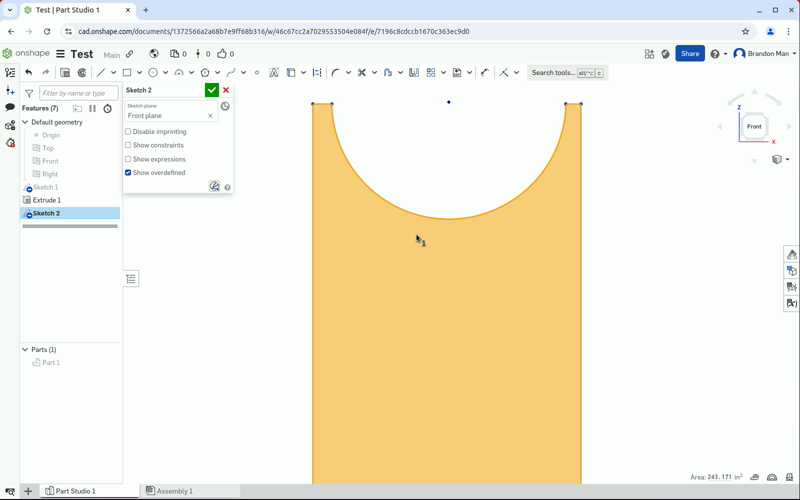
scroll(-6)
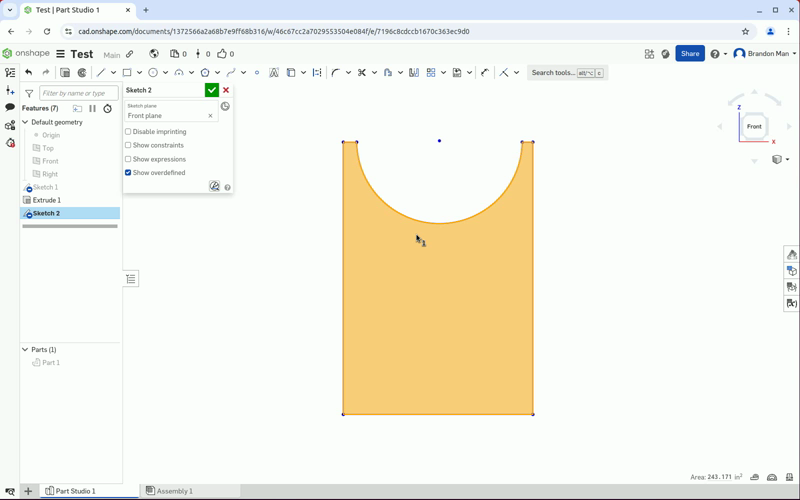
scroll(-6)
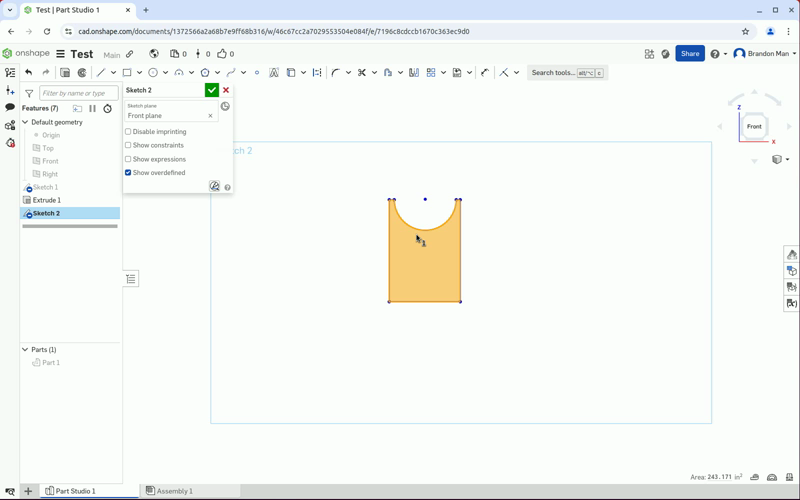
mouse_move(73, 352)
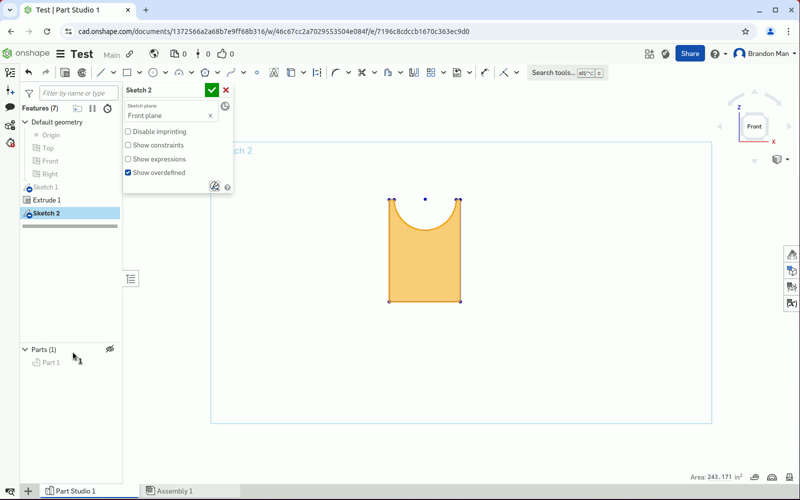
key(shift+y)
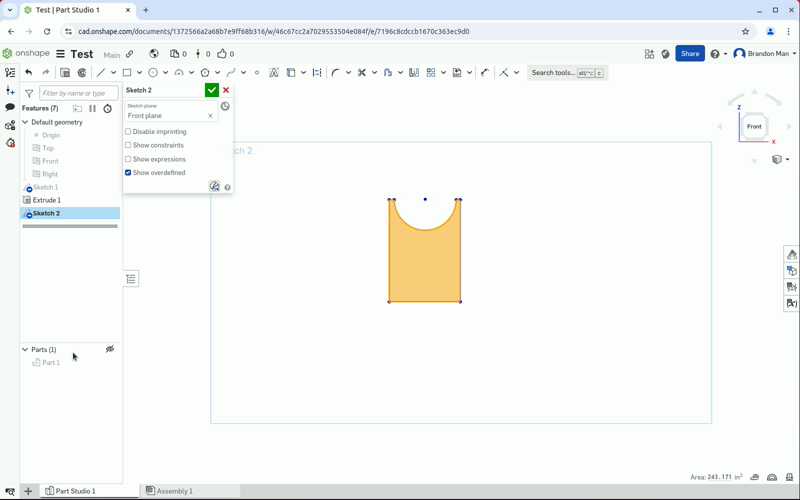
key(shift+e)
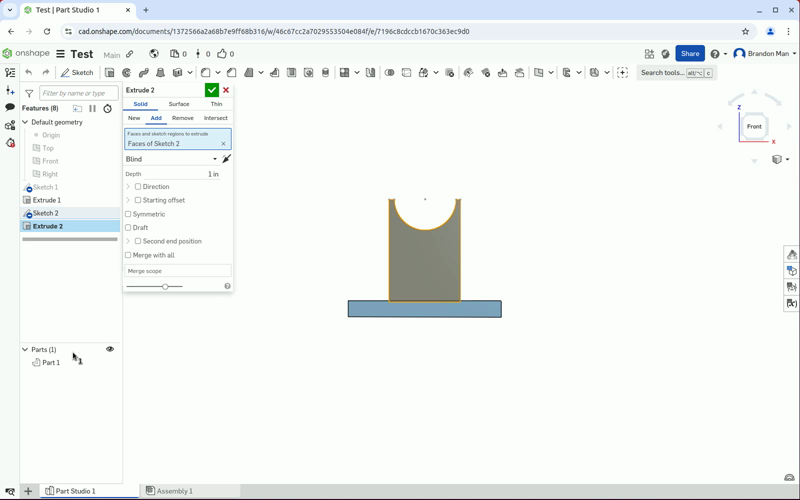
mouse_move(143, 106)
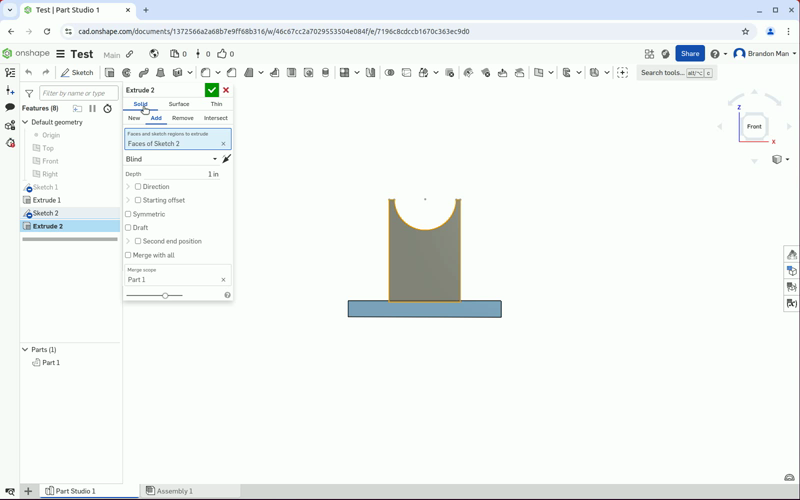
click(143, 106)
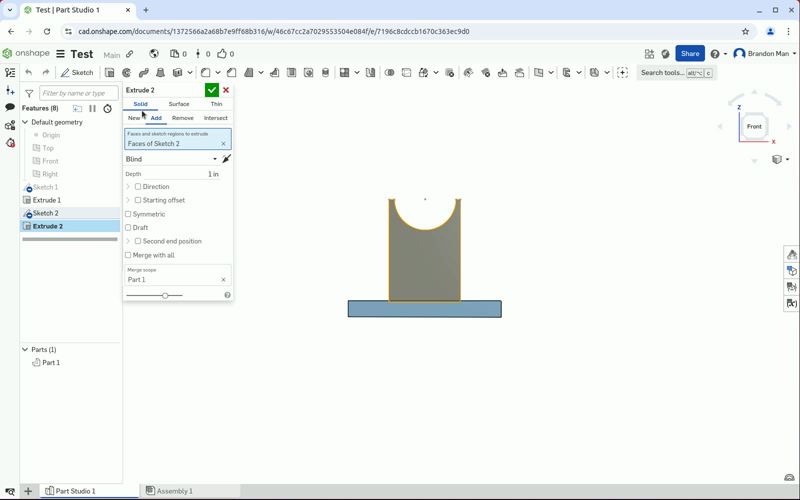
mouse_move(137, 120)
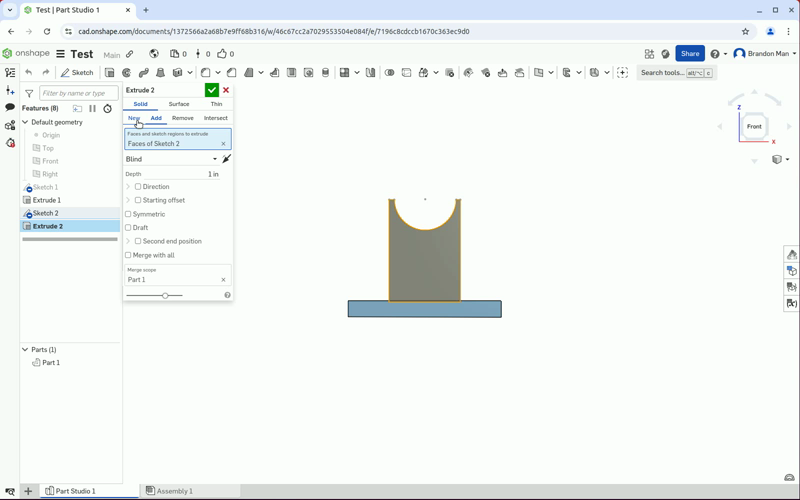
click(137, 120)
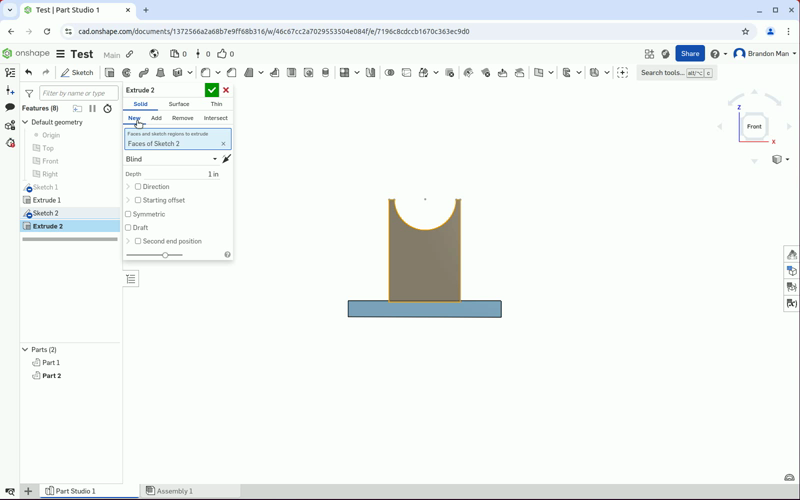
key(tab, 4)
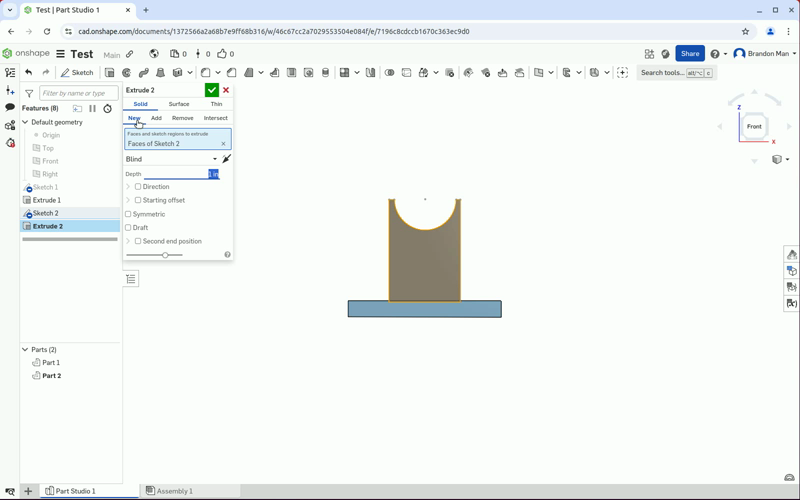
text(20.942)
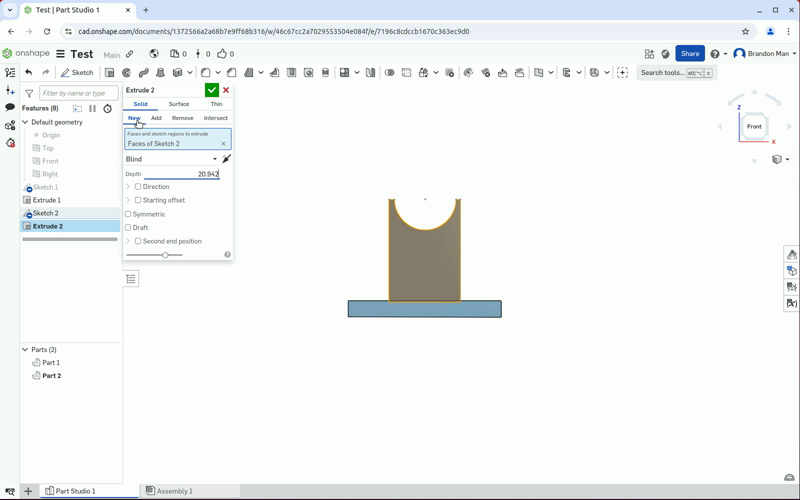
key(enter)
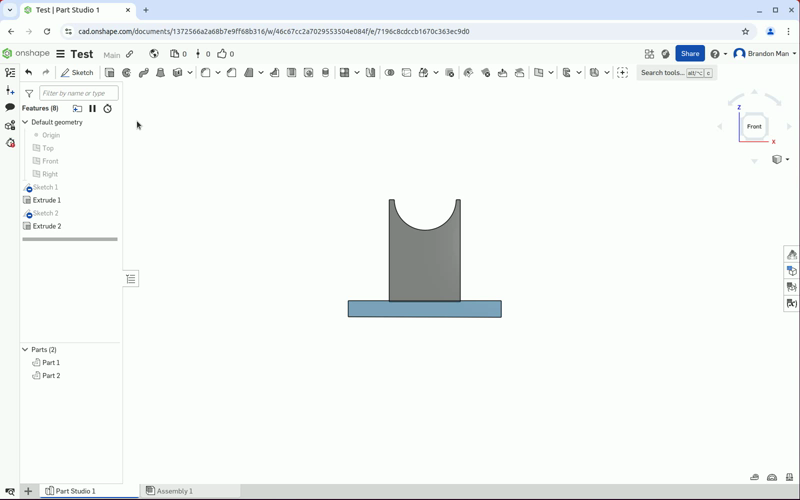
key(shift+h)
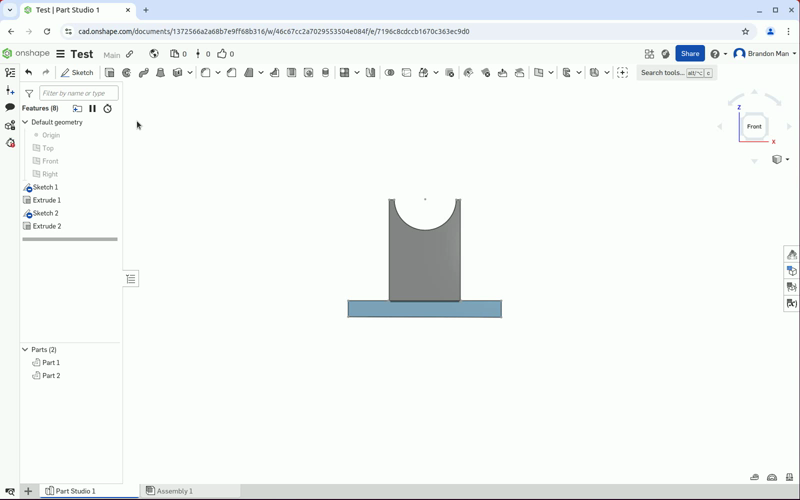
key(shift+h)
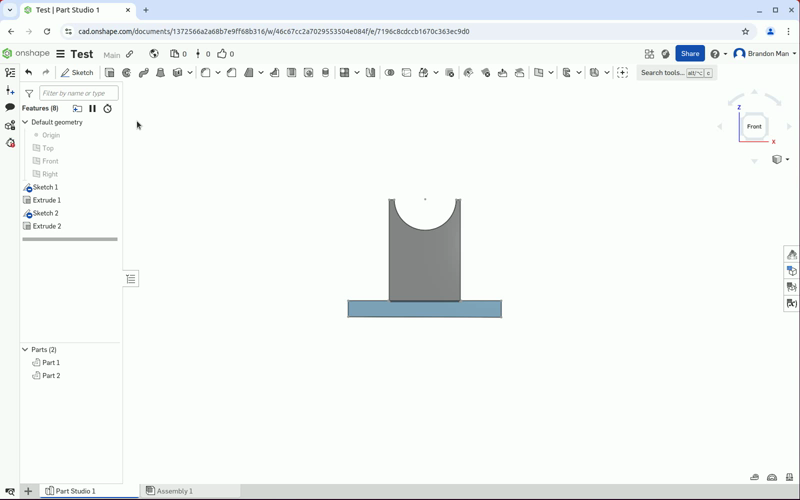
key(shift+7)
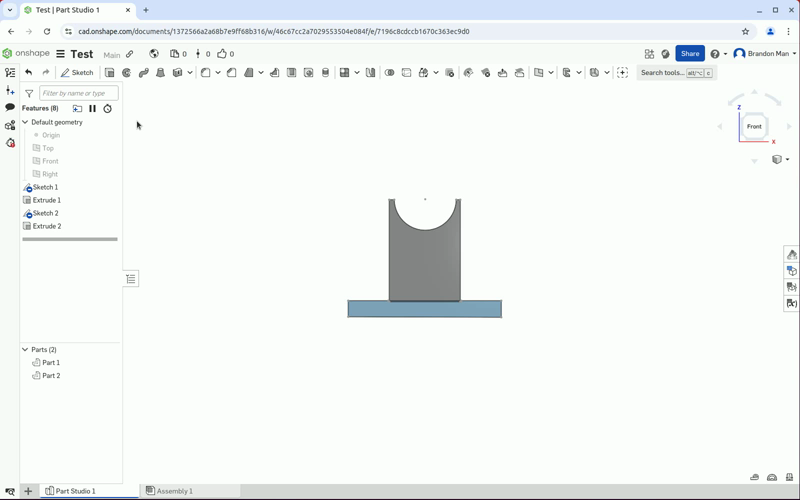
key(left, 2)
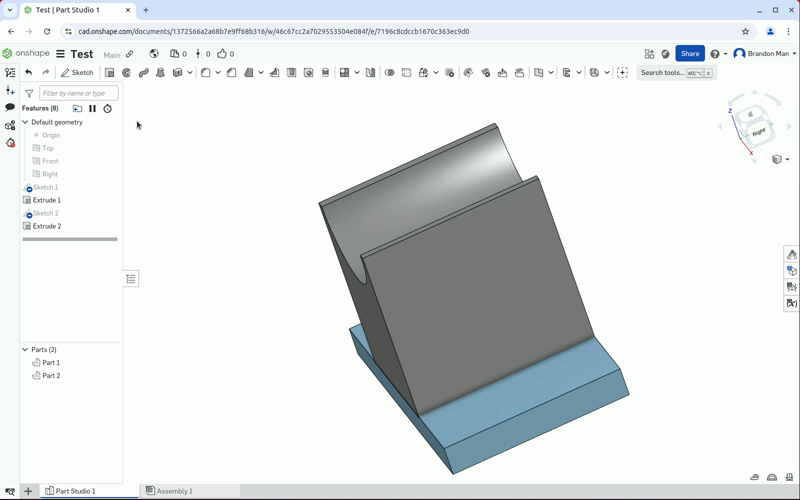
key(down, 2)
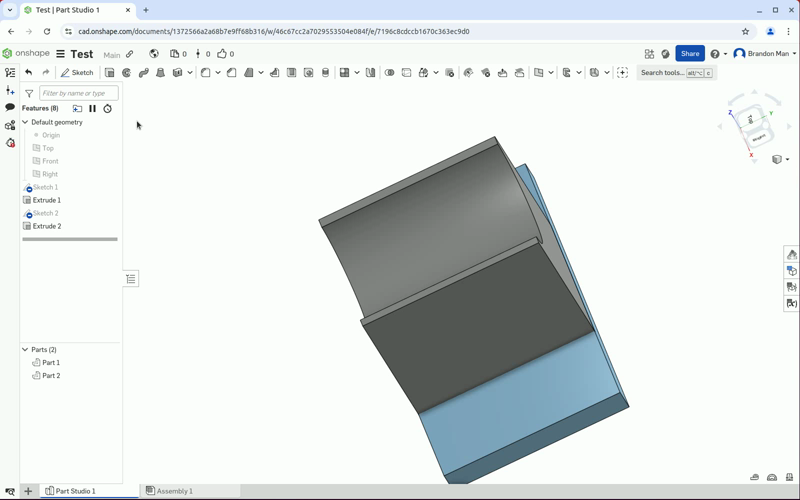
key(up, 2)
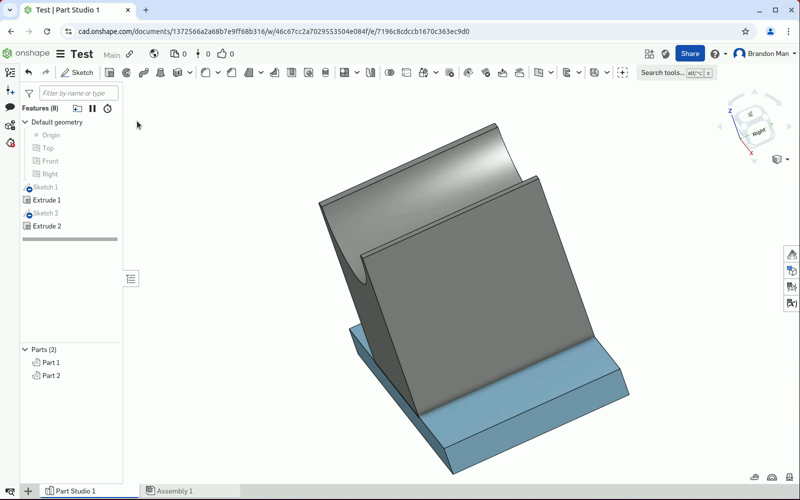
key(right, 2)
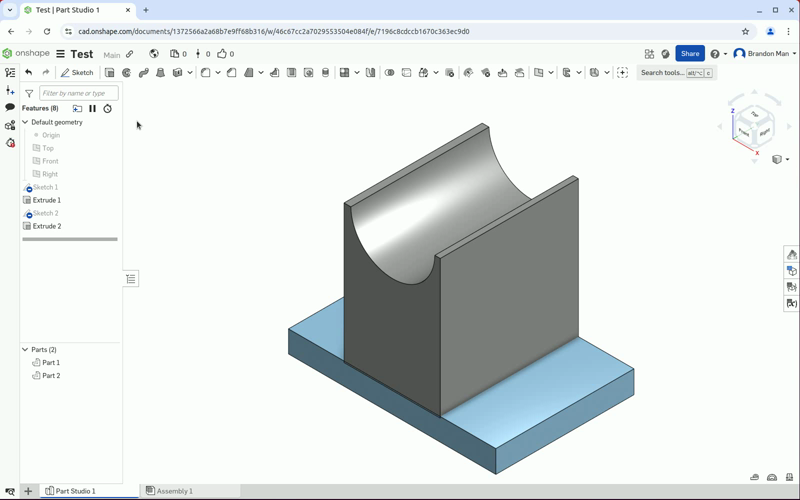
mouse_move(73, 189)
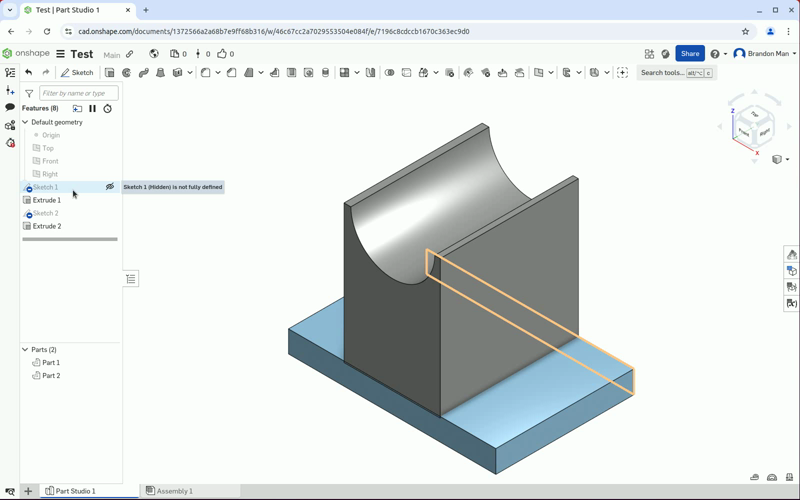
click(73, 189)